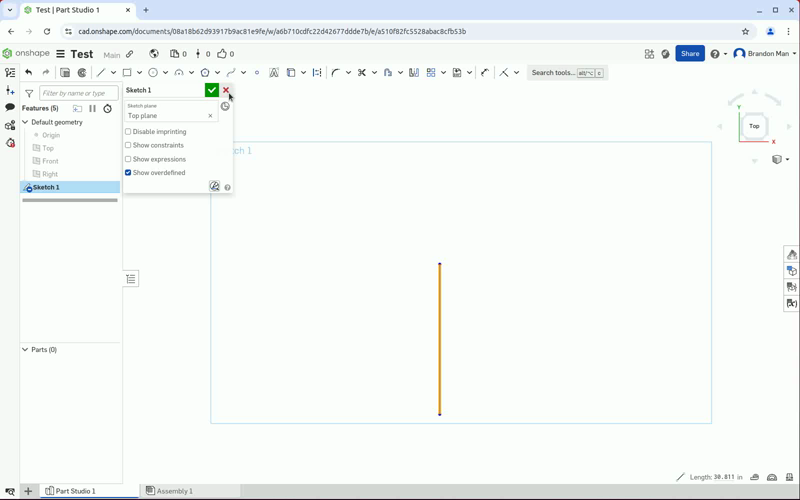
key(shift+h)
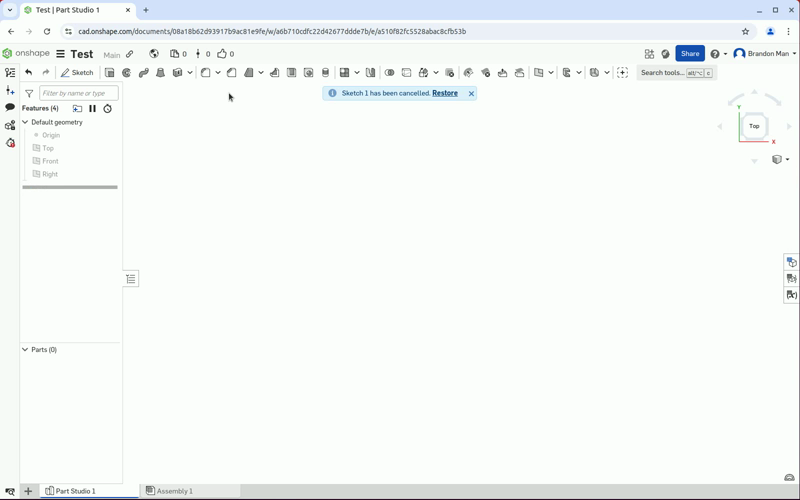
mouse_move(73, 352)
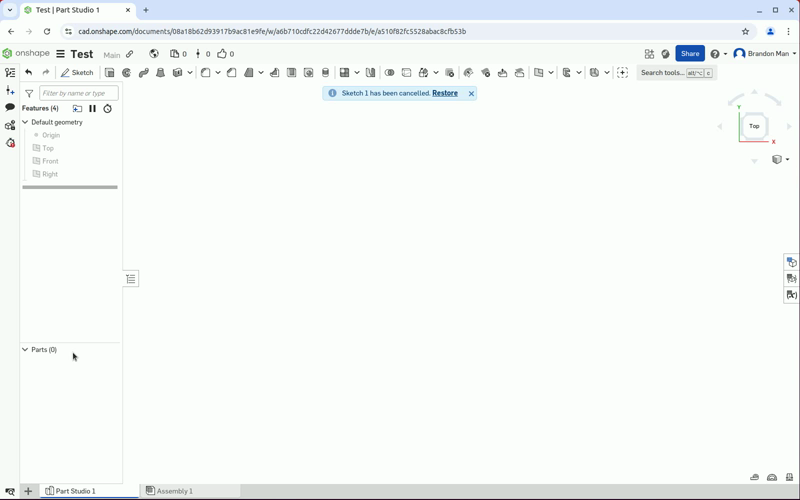
key(y)
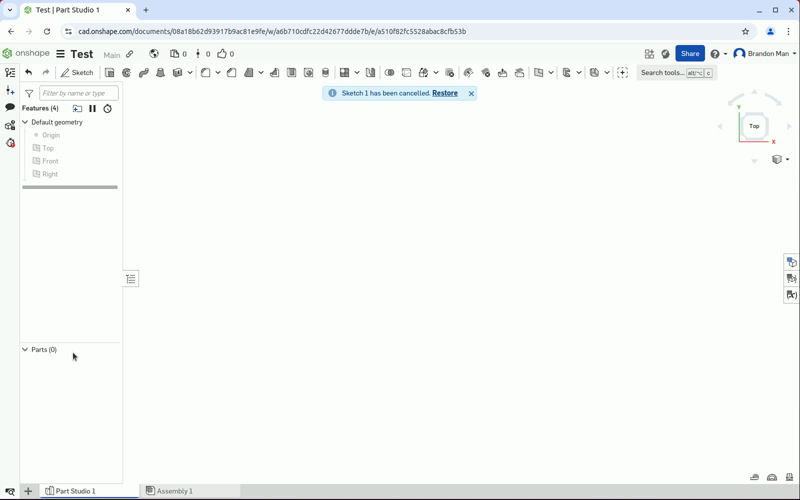
key(shift+p)
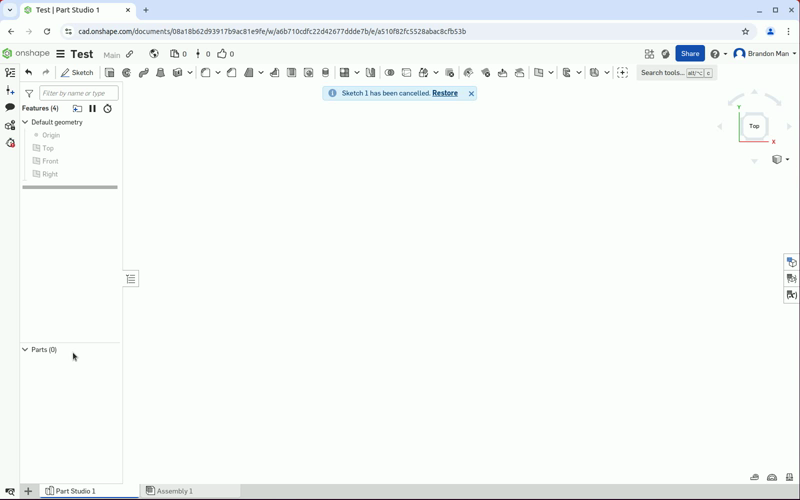
key(space)
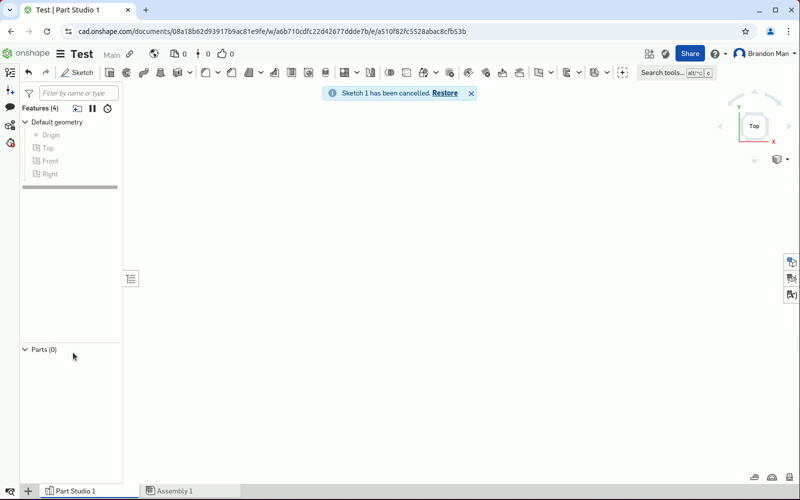
key_down(shift)
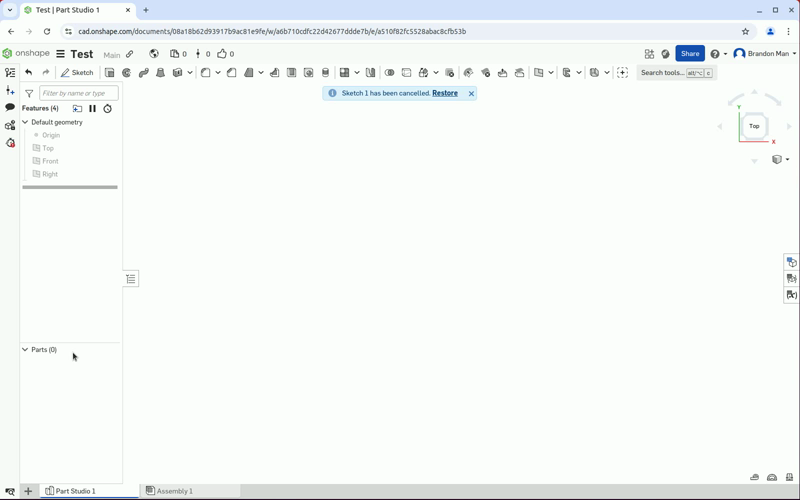
key(up)
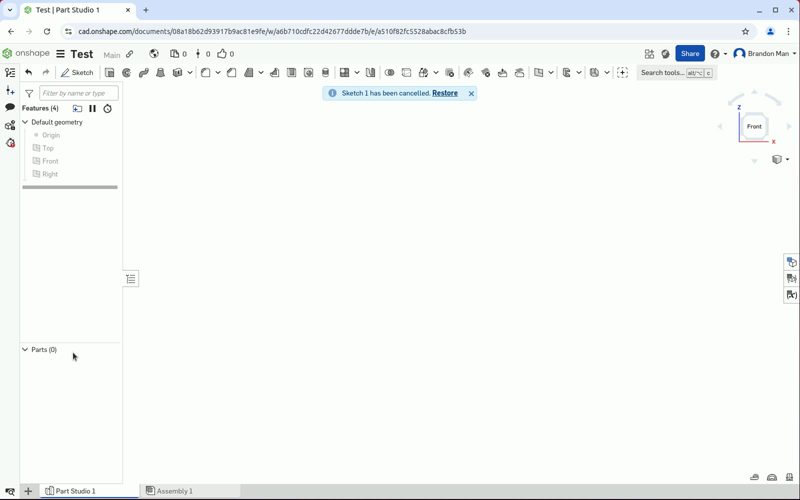
key_up(shift)
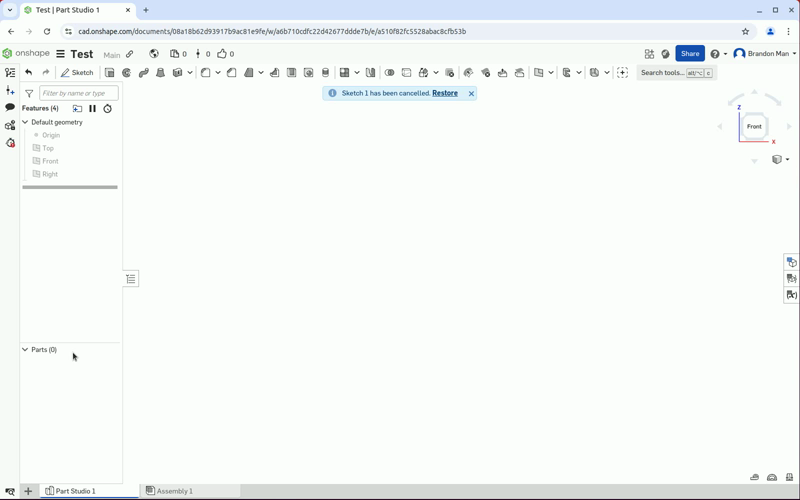
mouse_move(73, 352)
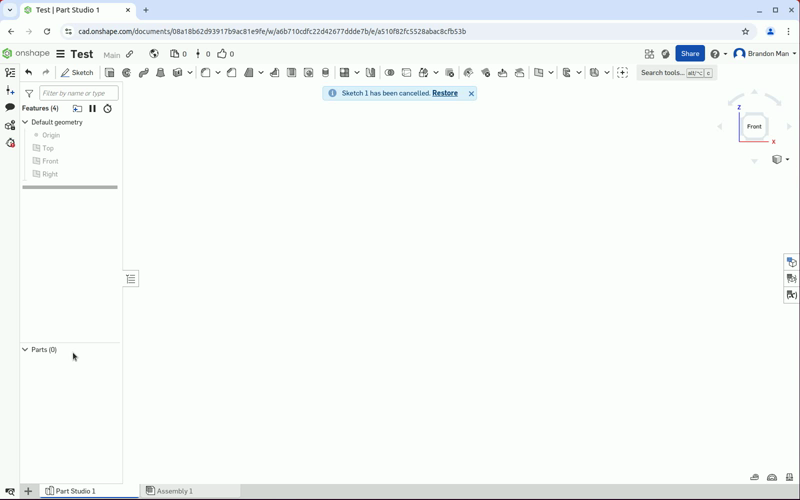
key(shift+y)
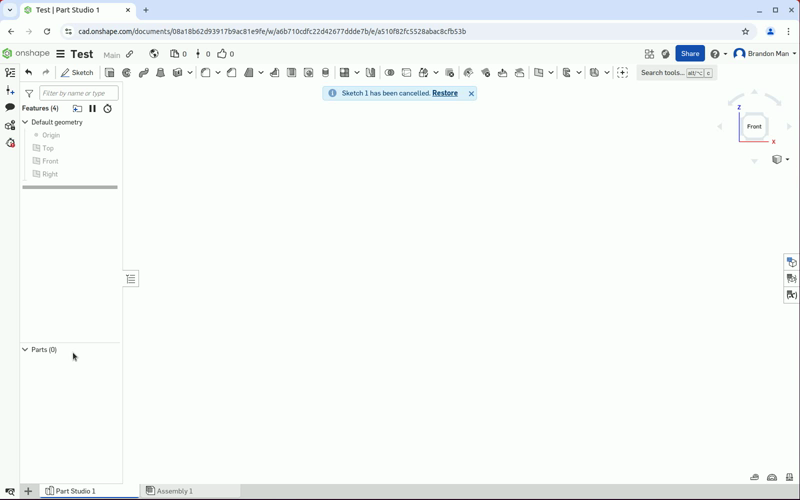
key(shift+s)
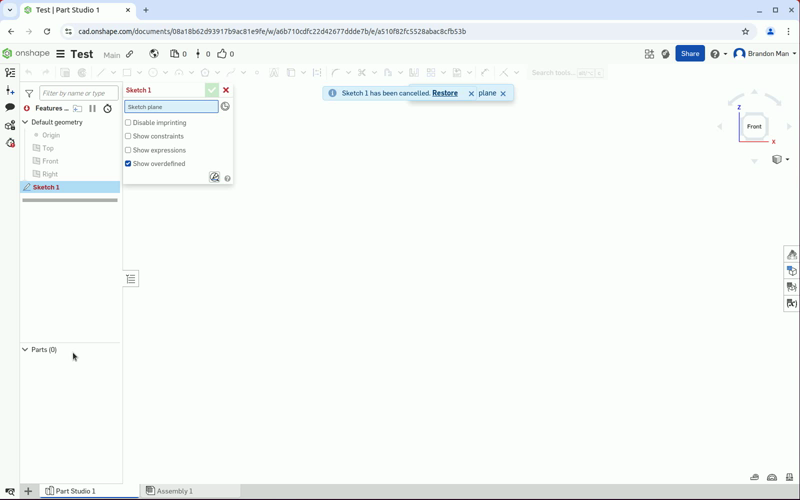
mouse_move(73, 163)
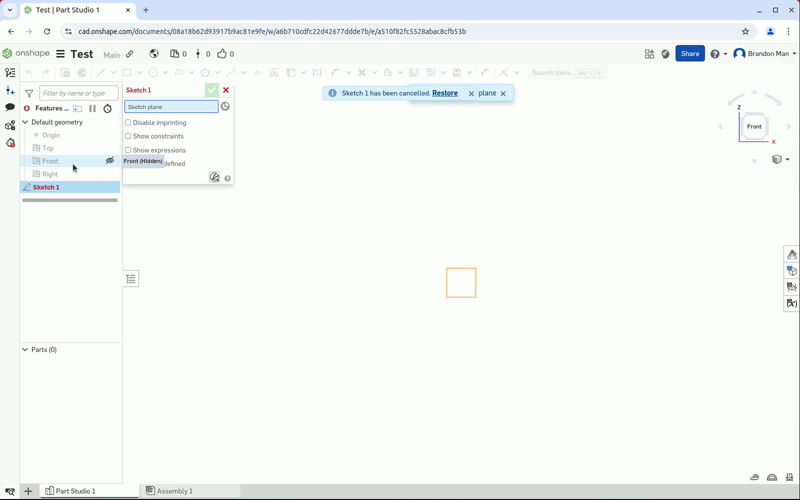
click(73, 163)
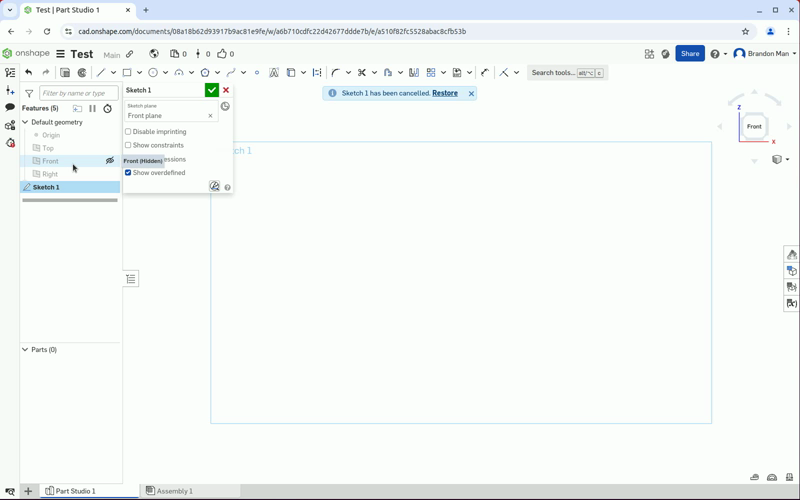
mouse_move(73, 352)
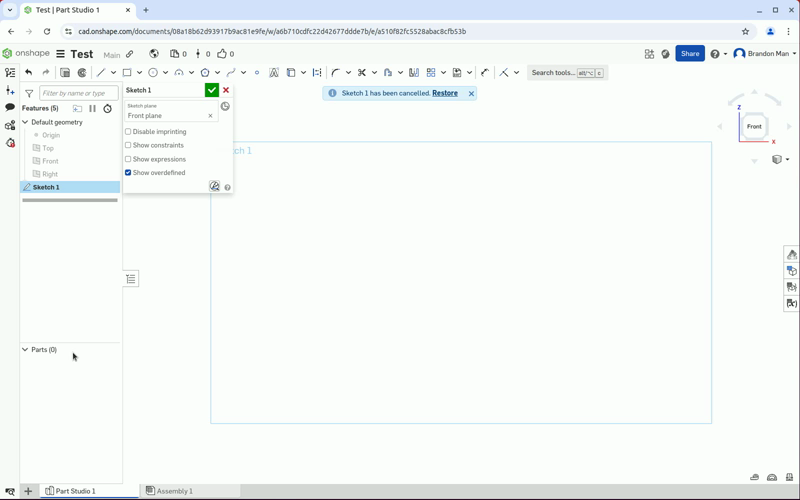
key(y)
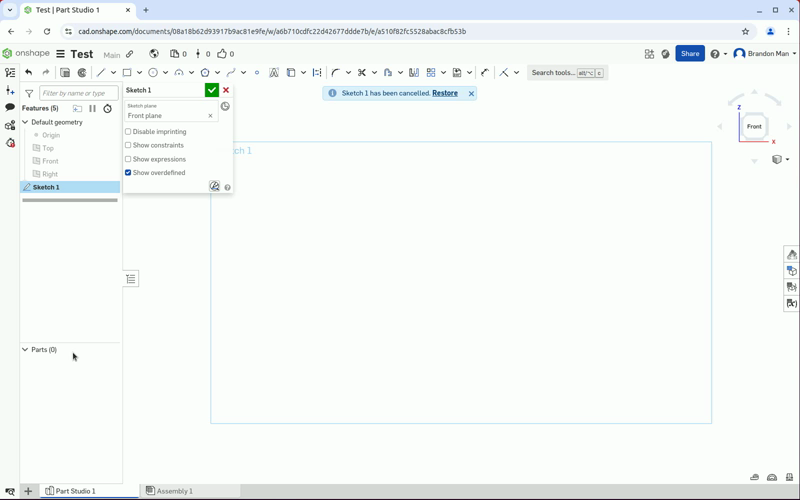
key(l)
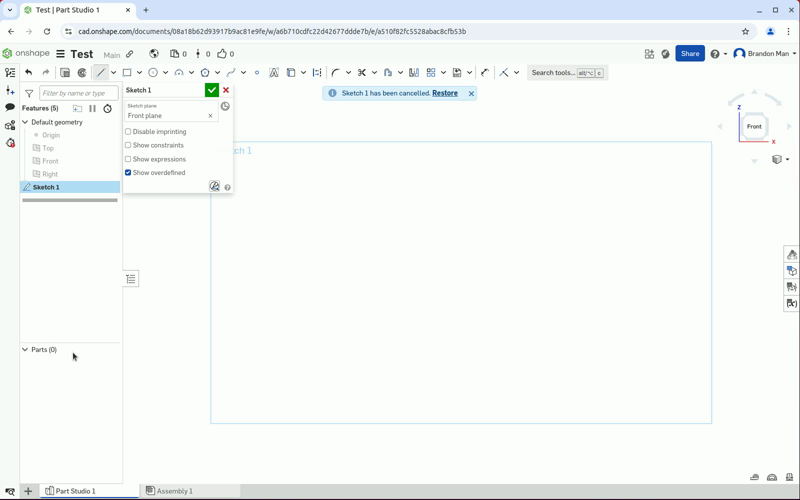
key_down(shift)
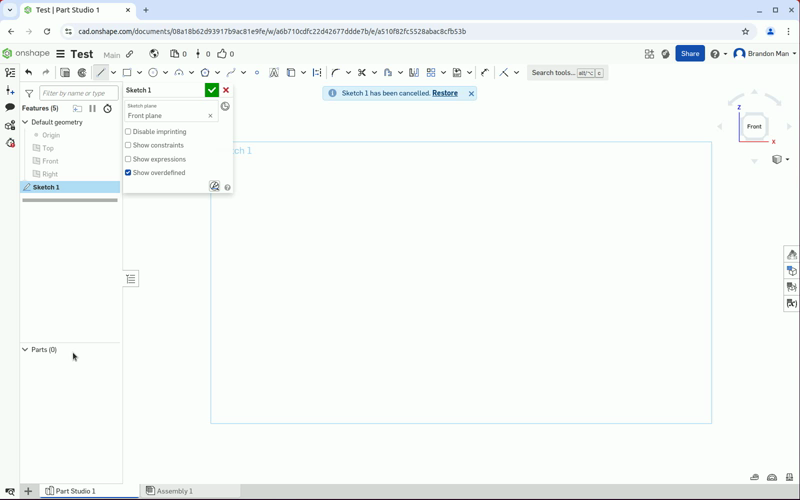
mouse_move(401, 282)
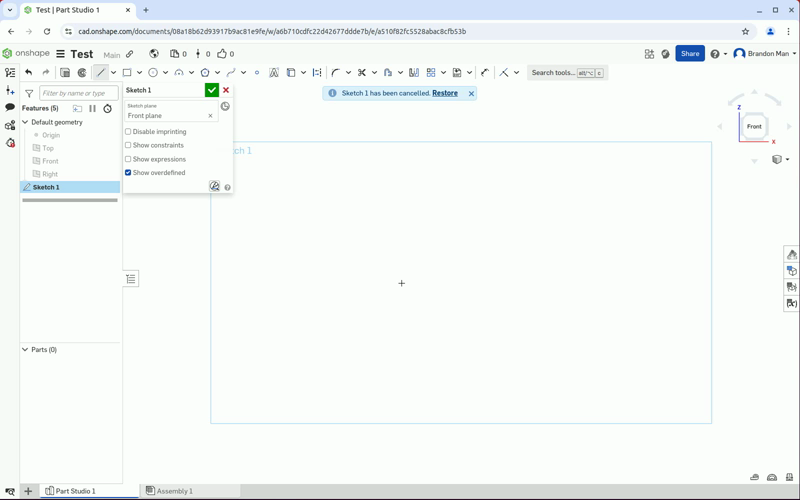
click(401, 282)
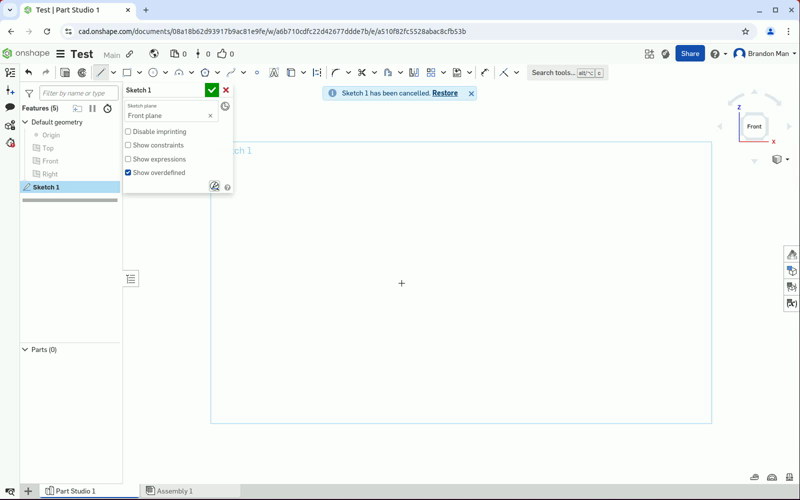
key_up(shift)
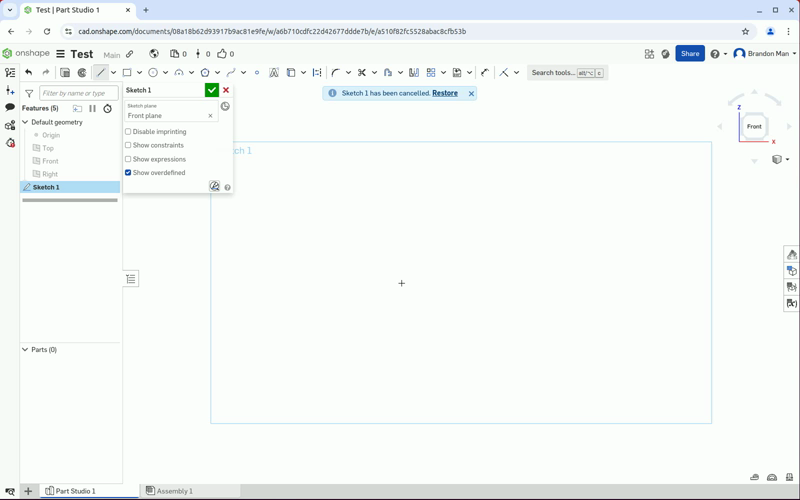
key_down(shift)
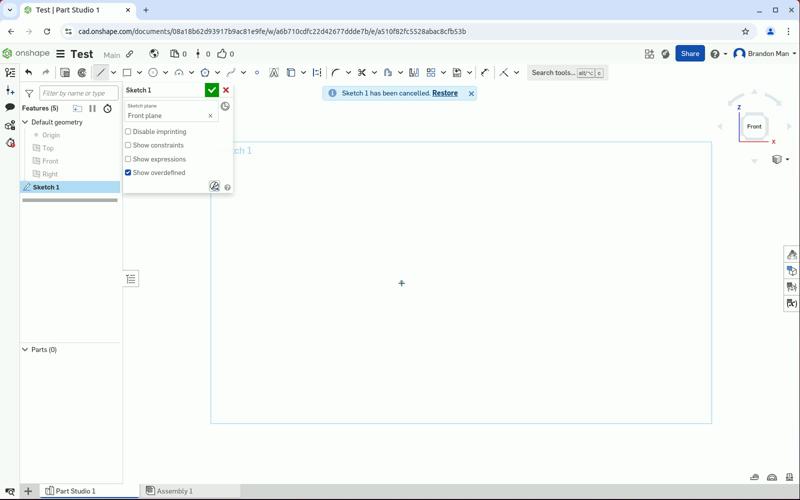
mouse_move(431, 282)
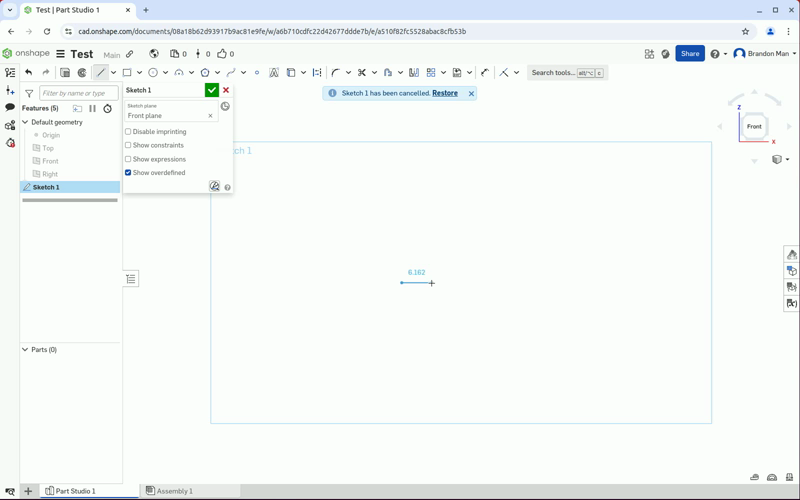
mouse_move(458, 282)
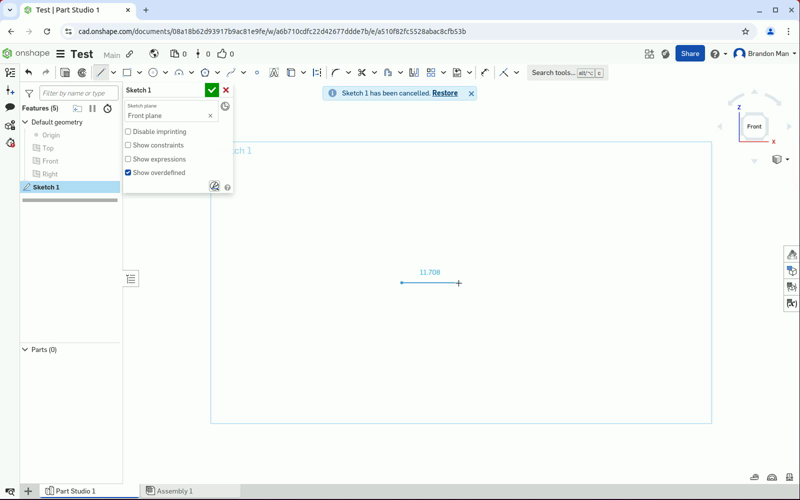
click(458, 282)
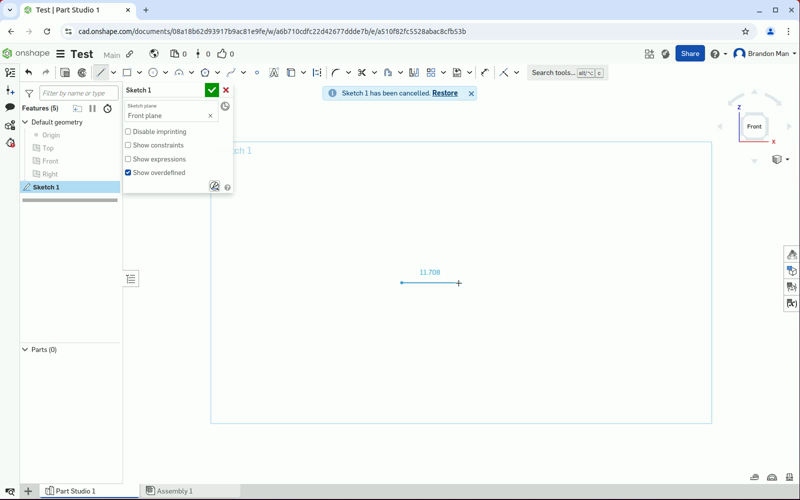
key_up(shift)
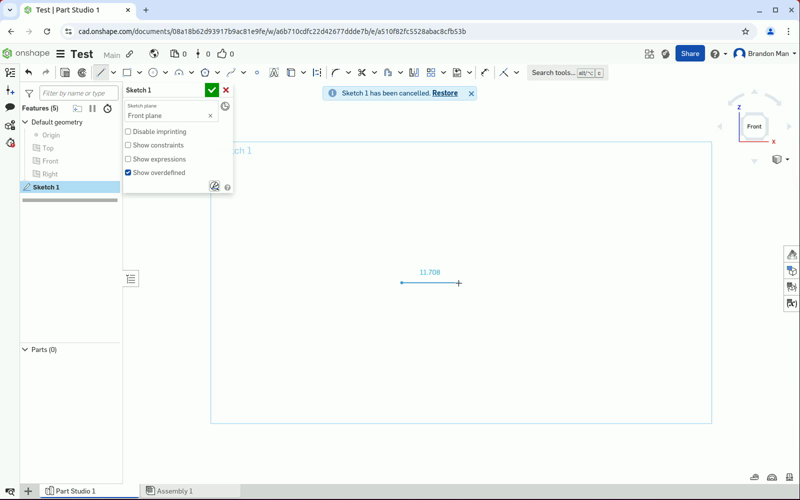
key_down(shift)
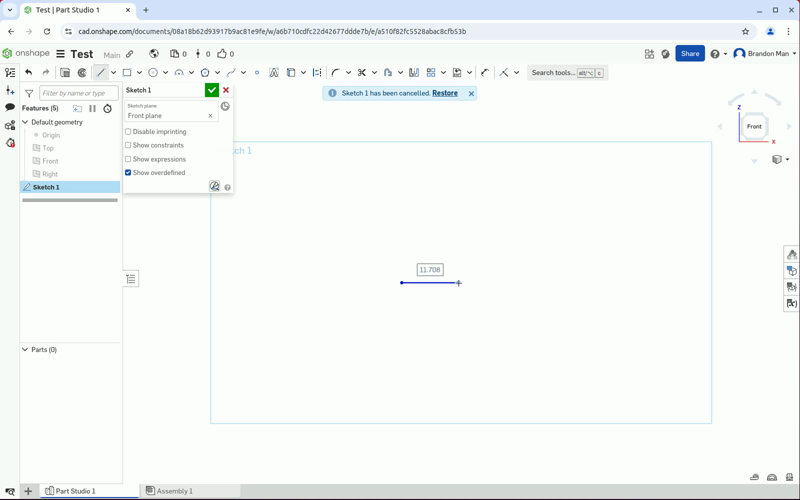
mouse_move(458, 170)
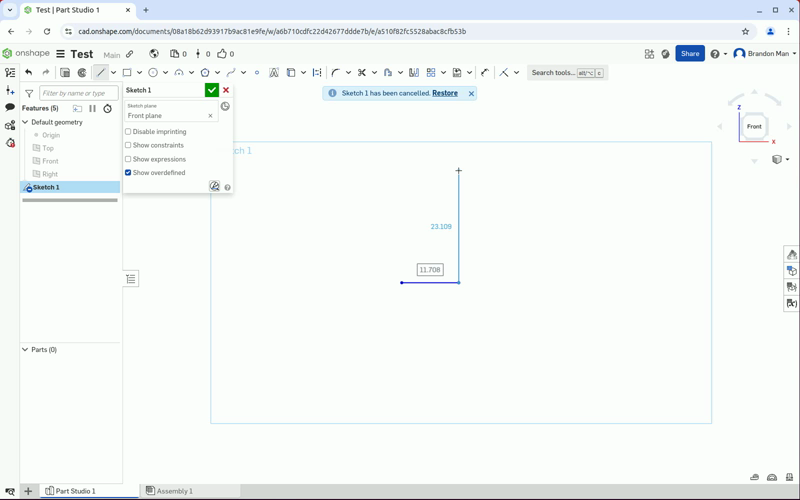
click(458, 170)
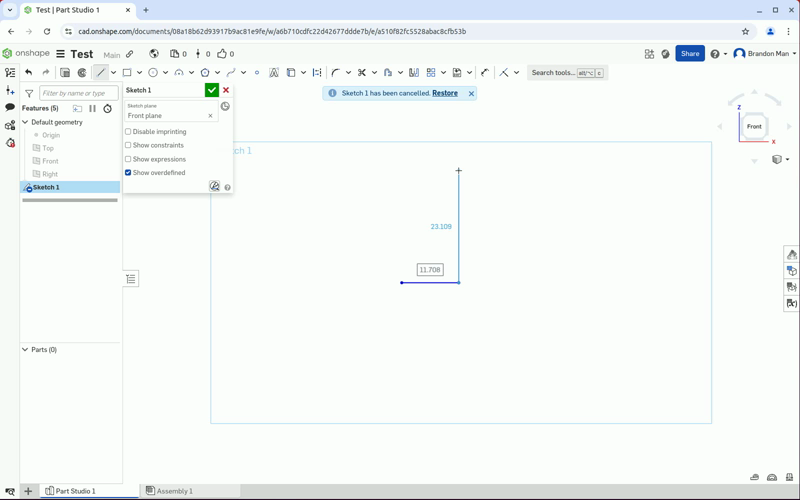
key_up(shift)
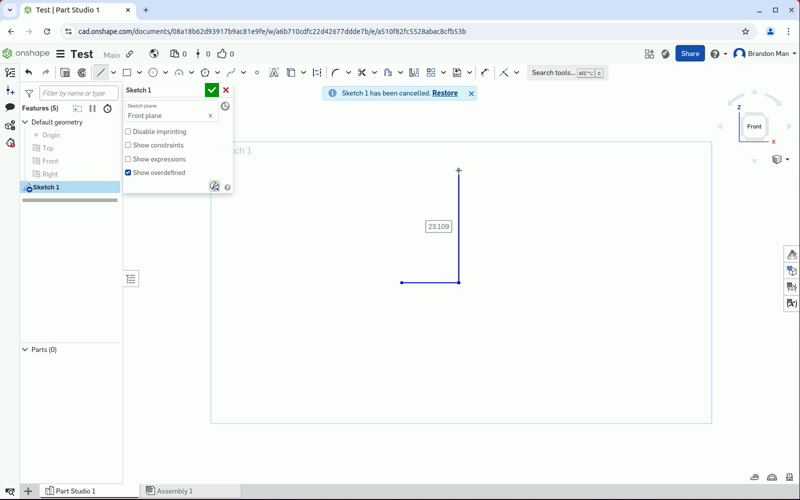
key_down(shift)
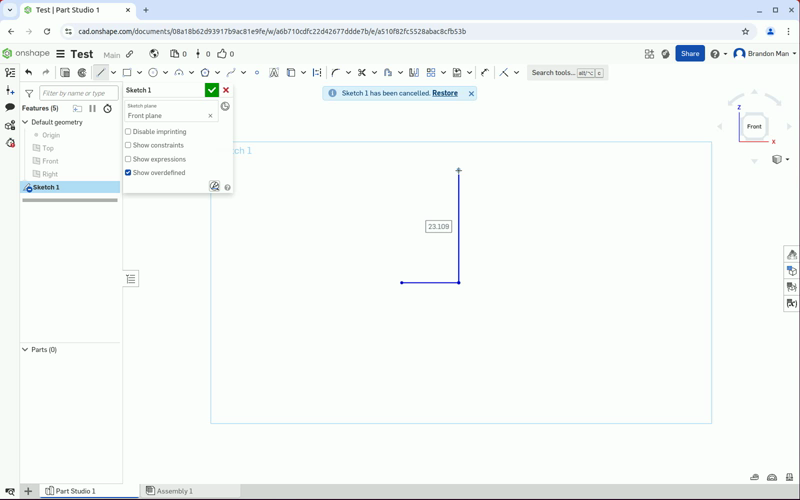
mouse_move(489, 170)
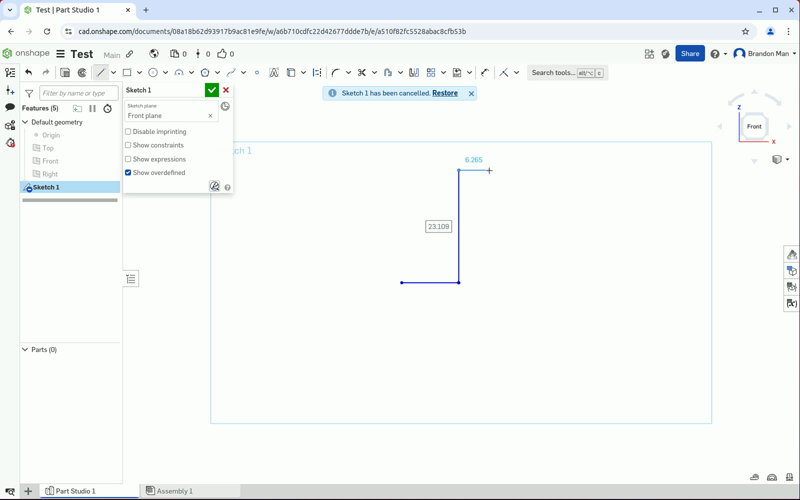
mouse_move(401, 170)
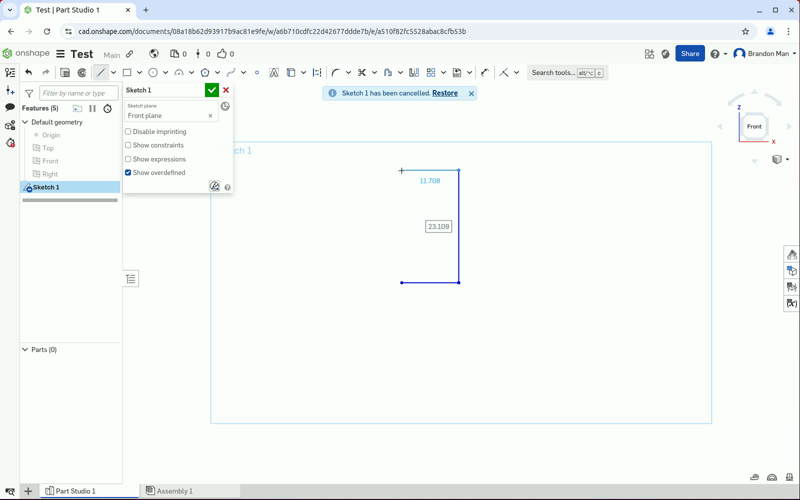
click(401, 170)
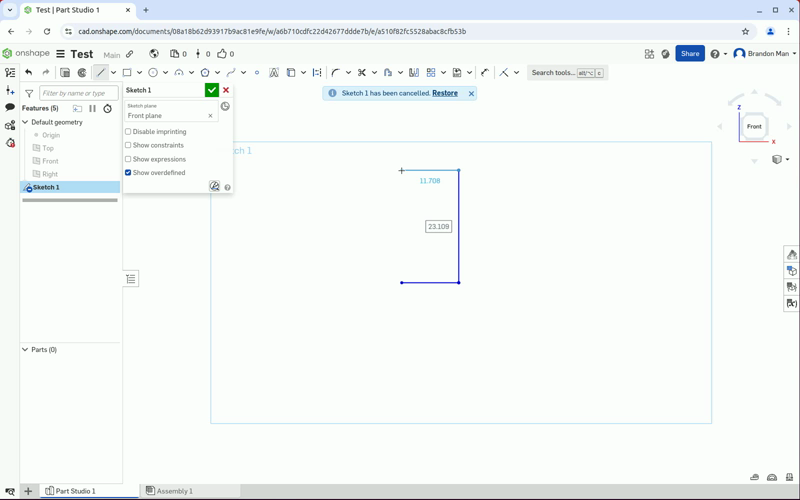
key_up(shift)
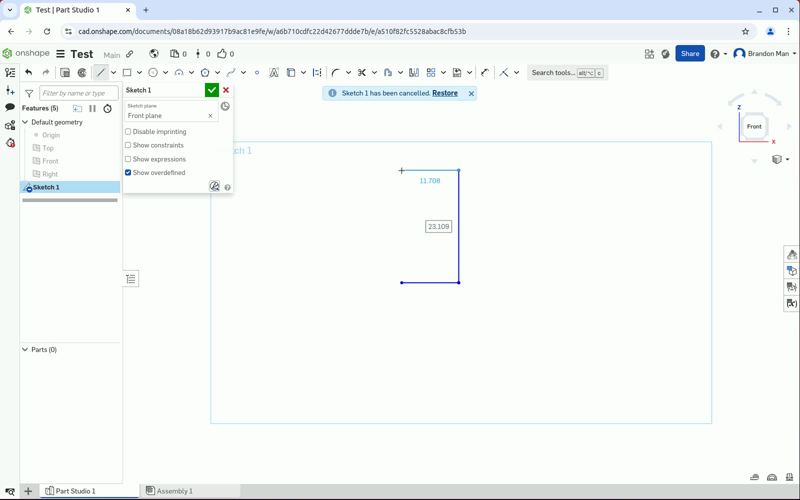
key_down(shift)
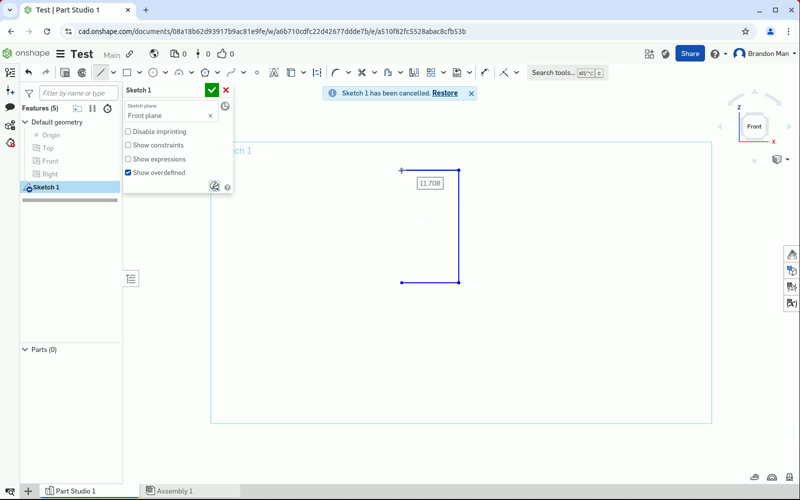
mouse_move(401, 282)
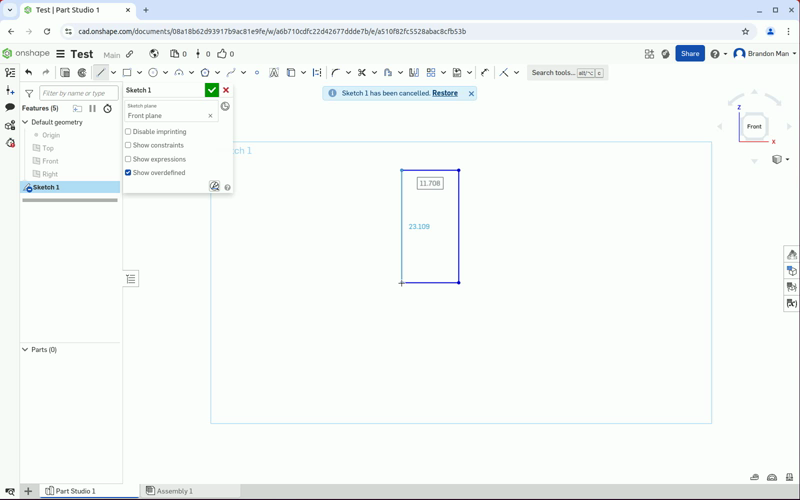
key_up(shift)
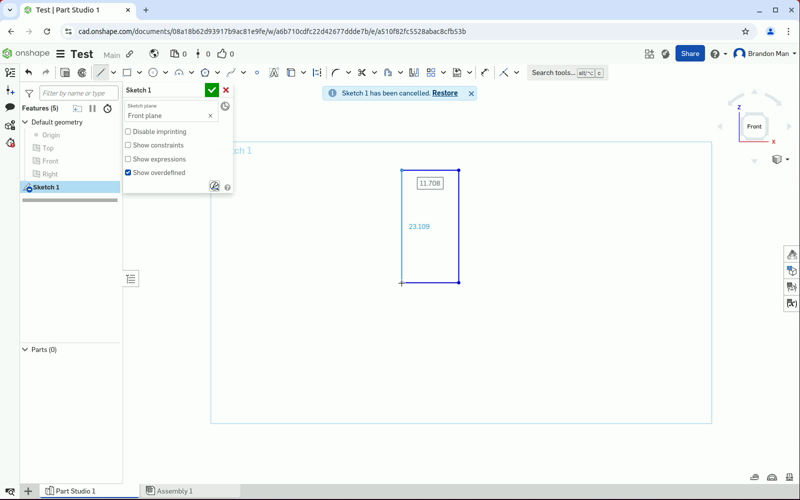
click(401, 282)
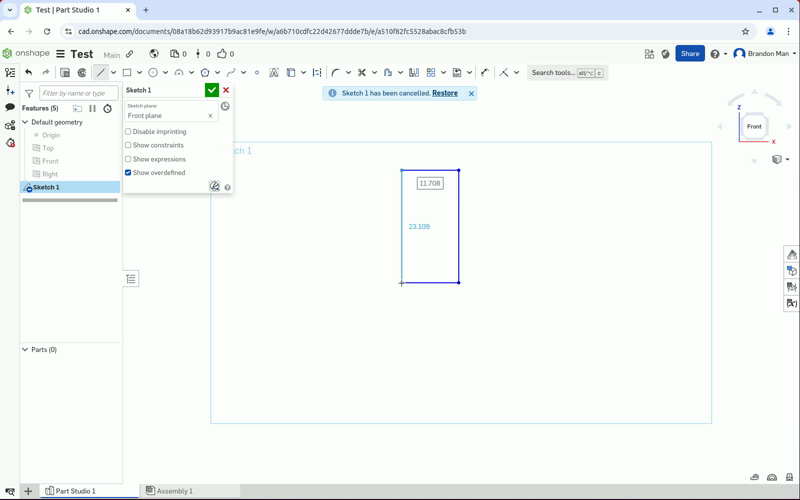
key(esc)
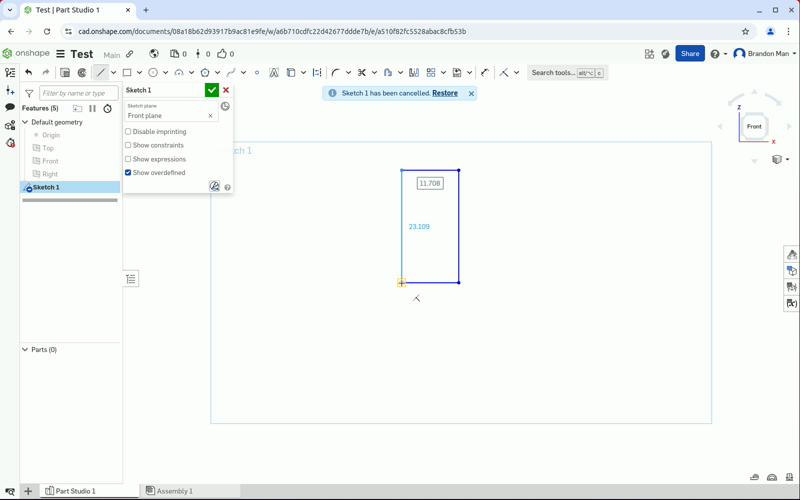
mouse_move(442, 220)
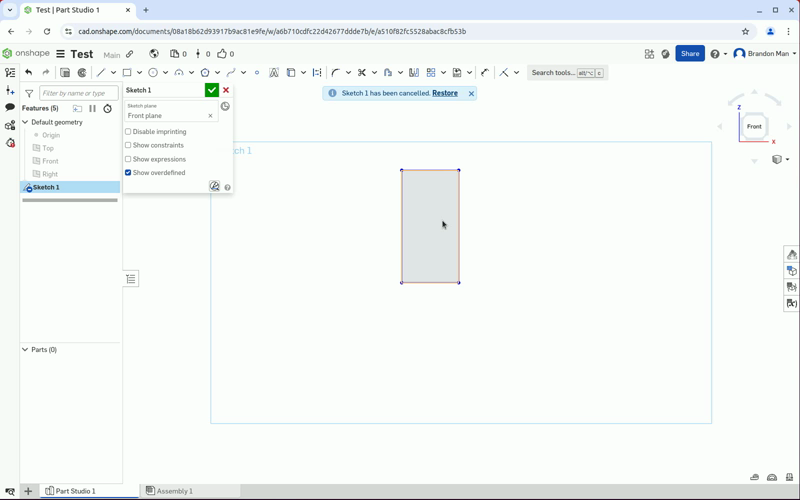
click(442, 220)
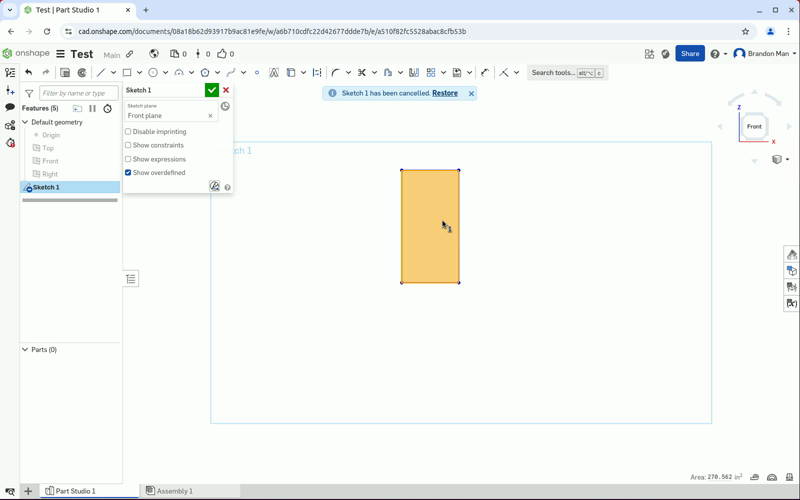
mouse_move(73, 352)
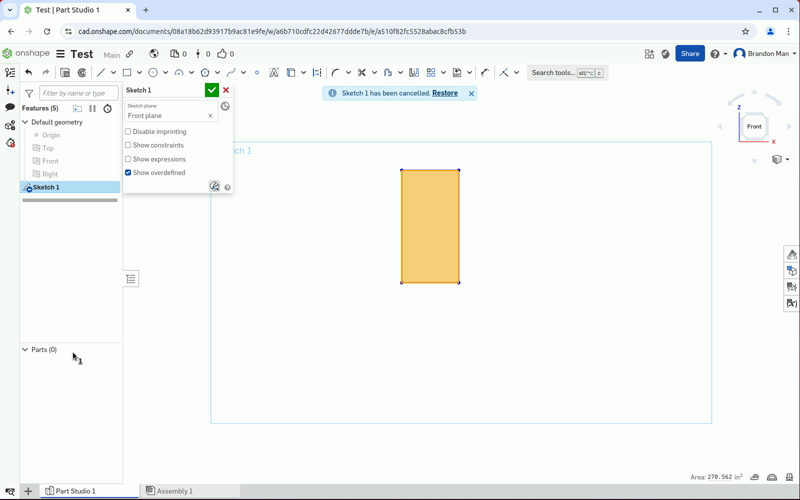
key(shift+y)
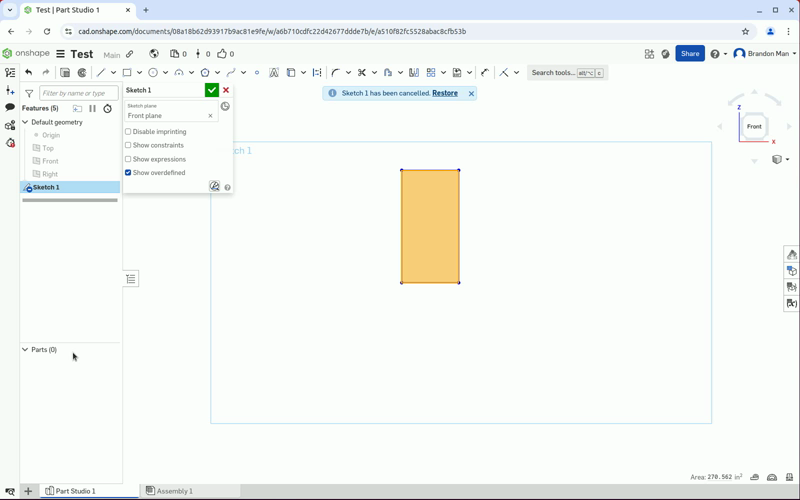
key(shift+e)
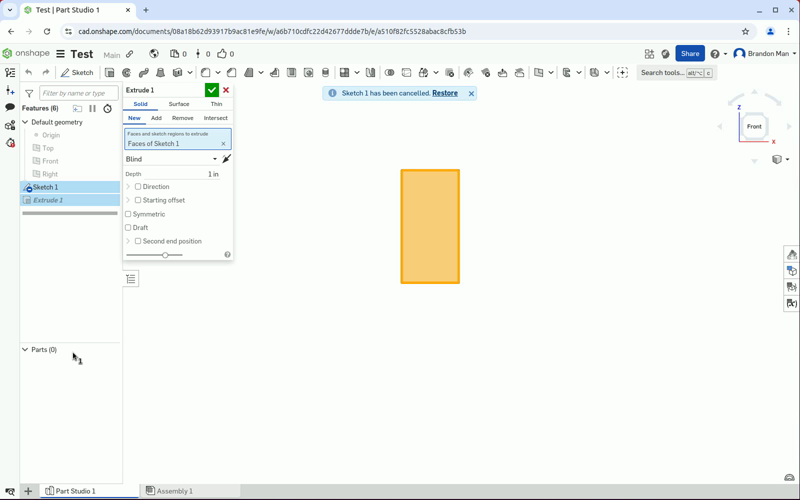
mouse_move(143, 106)
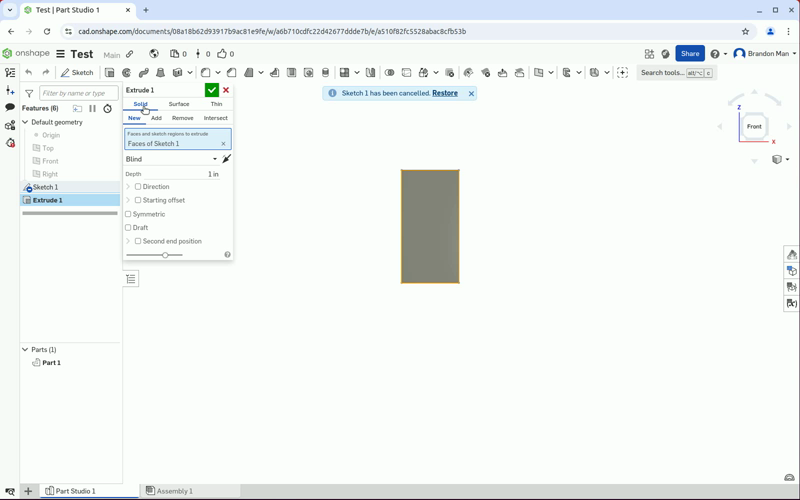
click(143, 106)
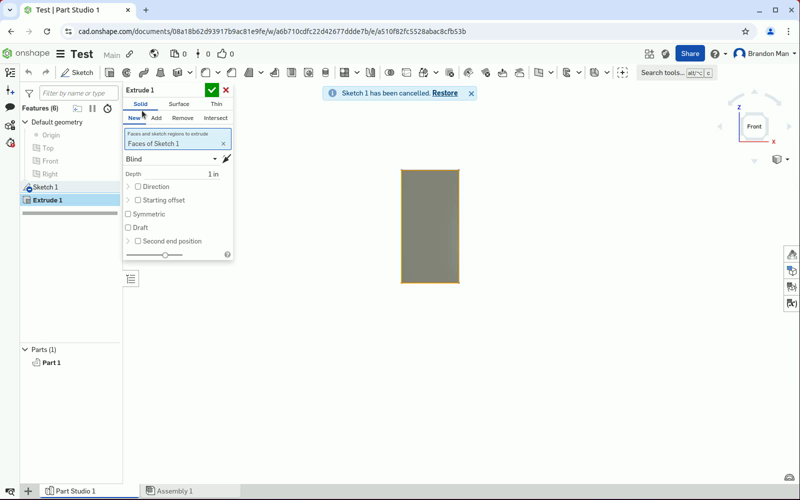
mouse_move(137, 120)
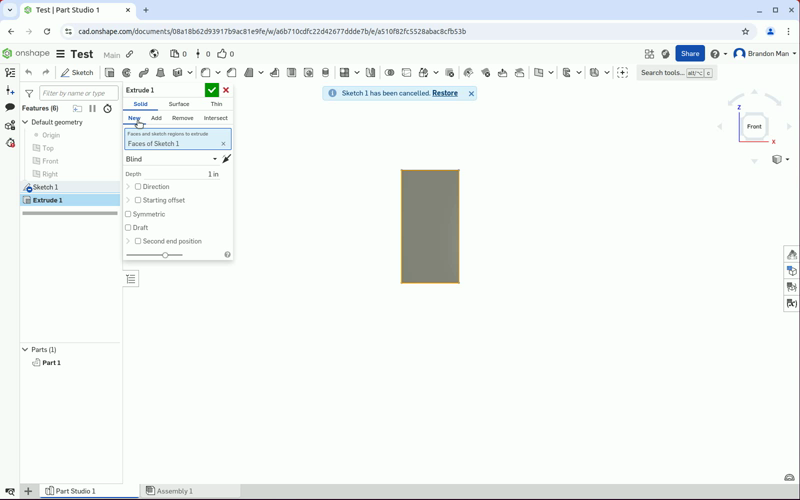
click(137, 120)
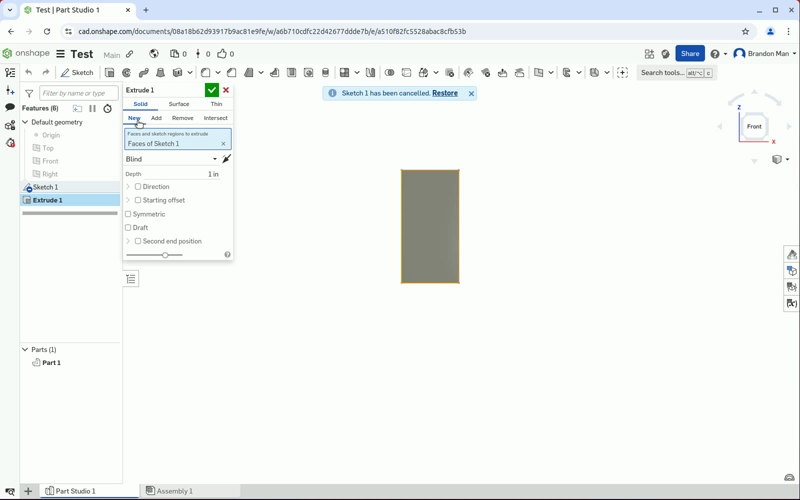
key(tab, 4)
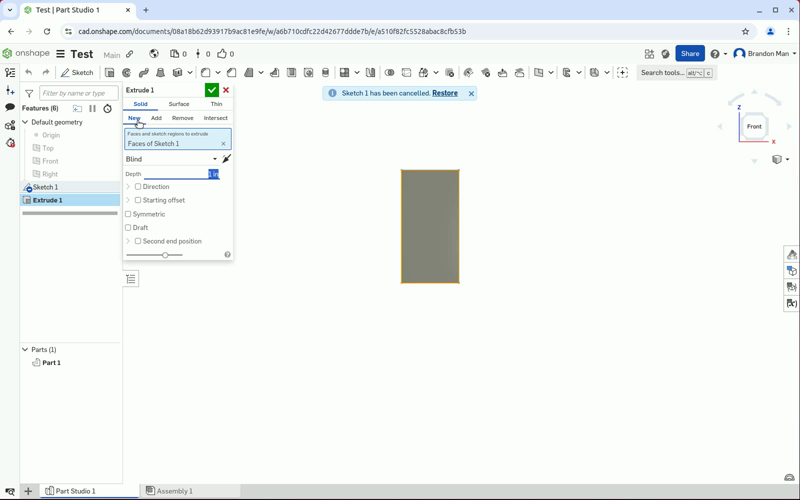
text(11.554)
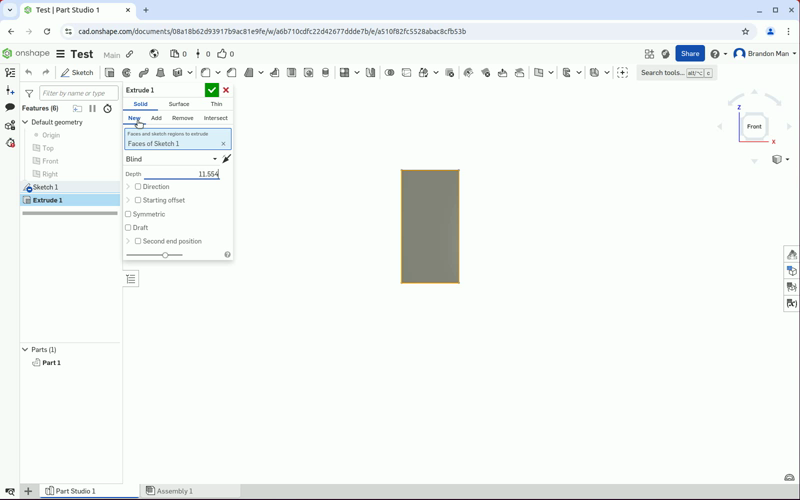
key(enter)
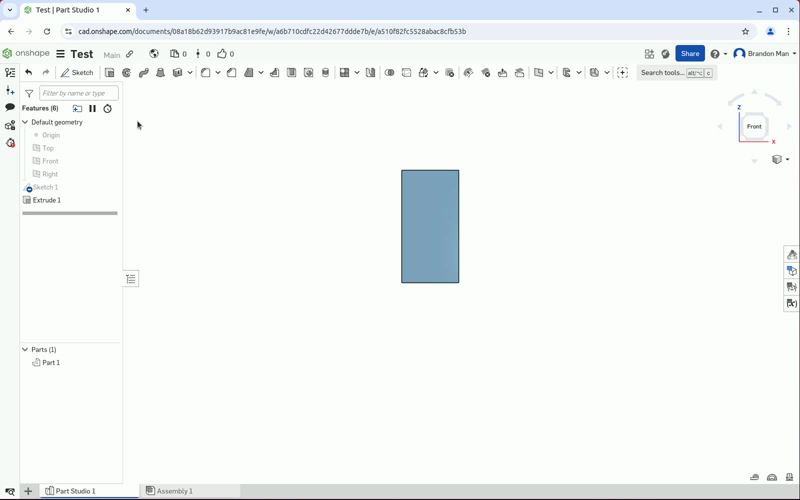
key(shift+h)
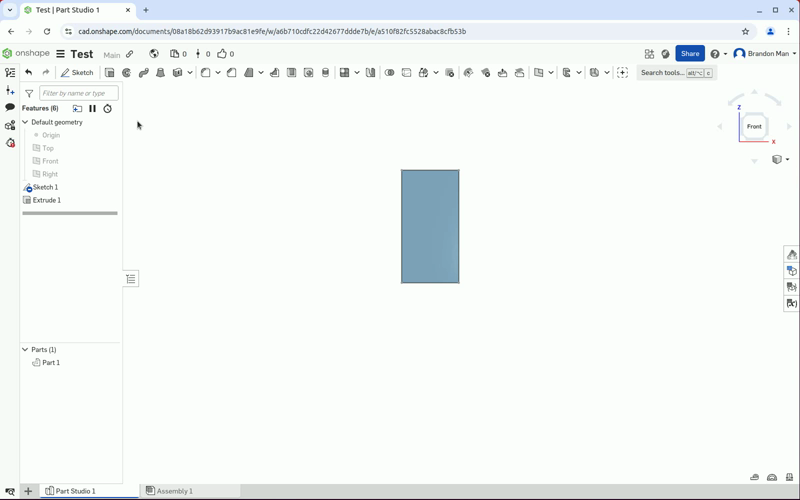
key(shift+h)
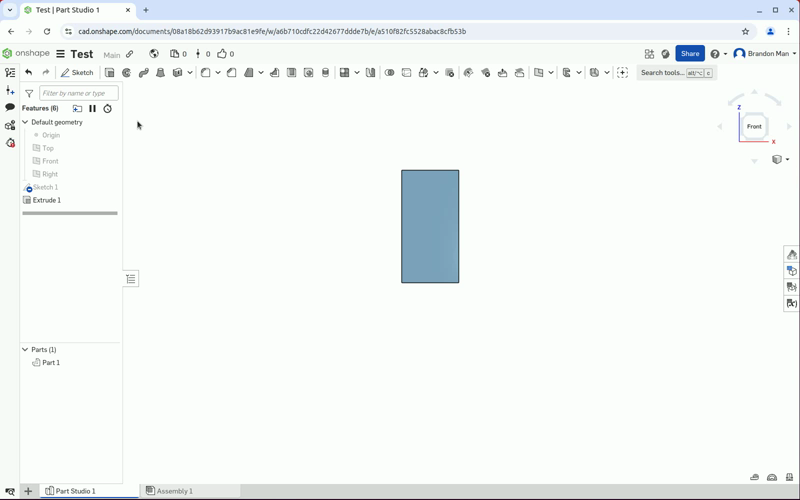
mouse_move(73, 189)
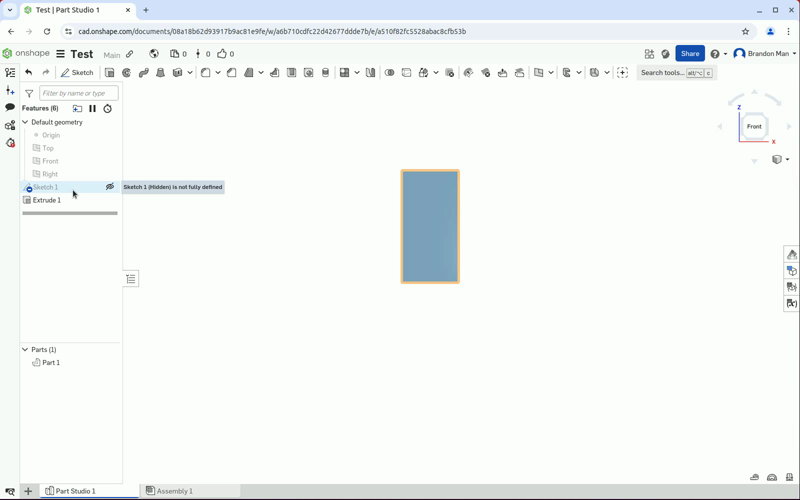
click(73, 189)
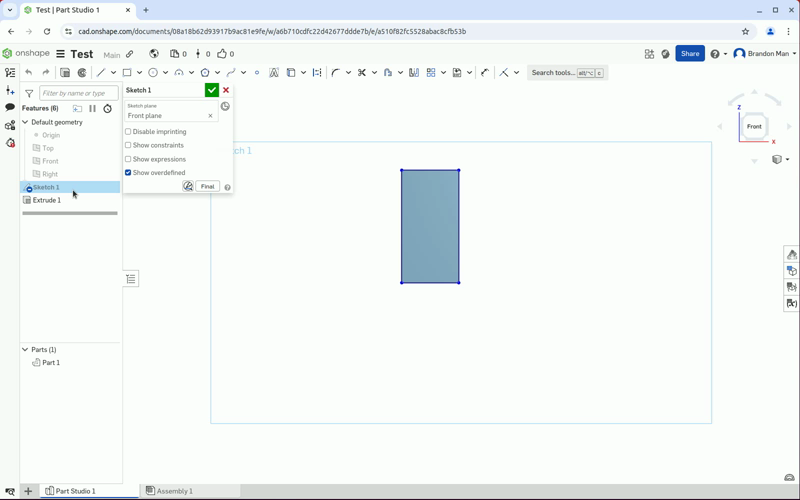
mouse_move(229, 92)
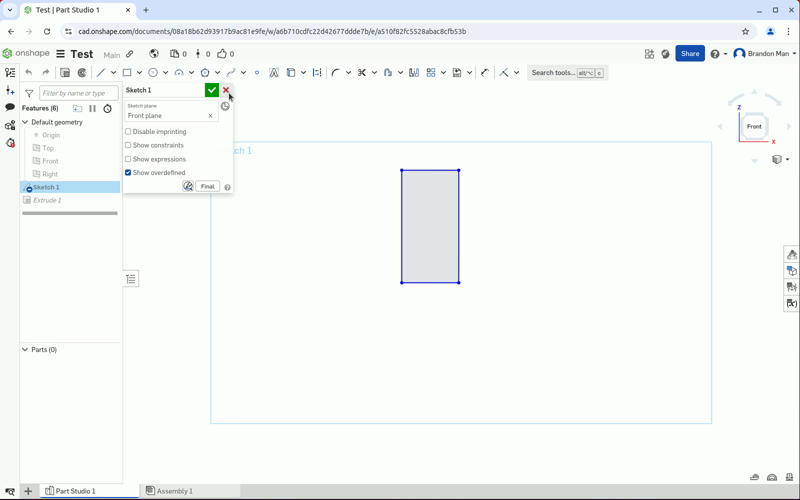
click(229, 92)
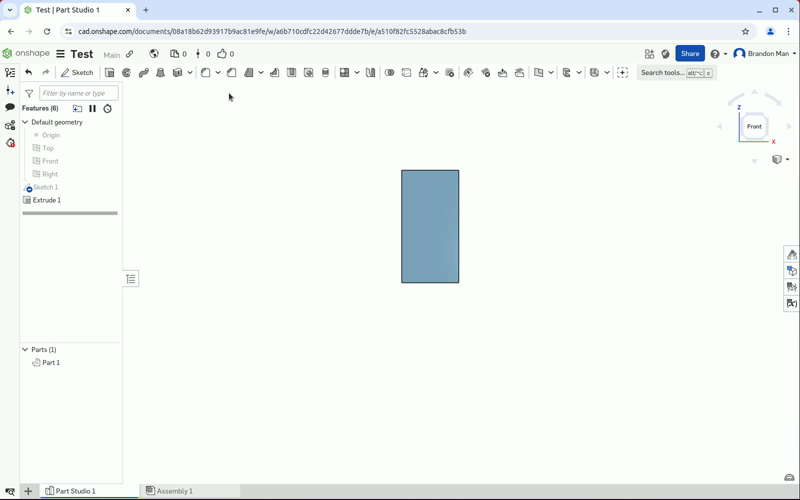
mouse_move(73, 352)
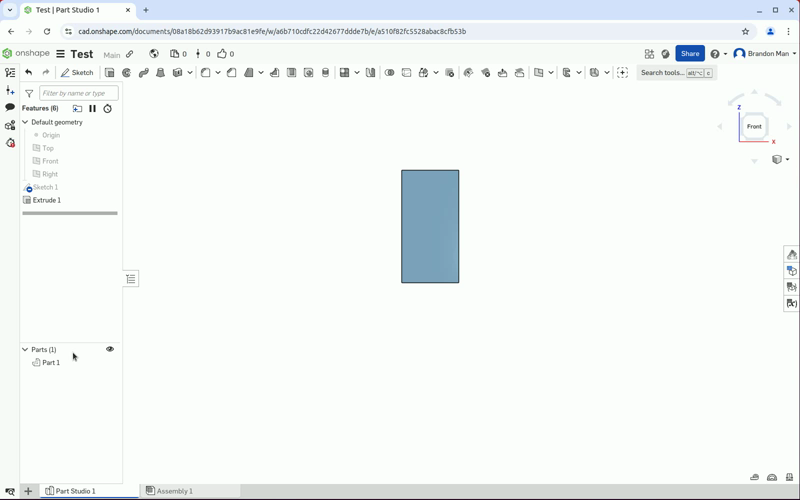
key(y)
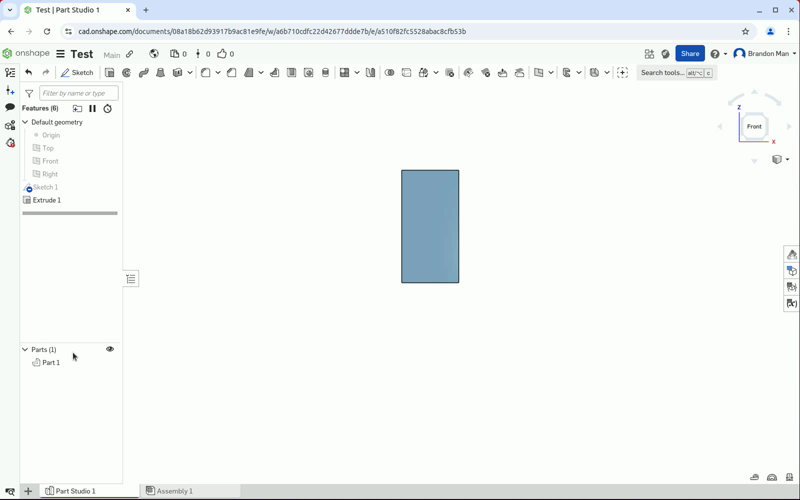
key(shift+p)
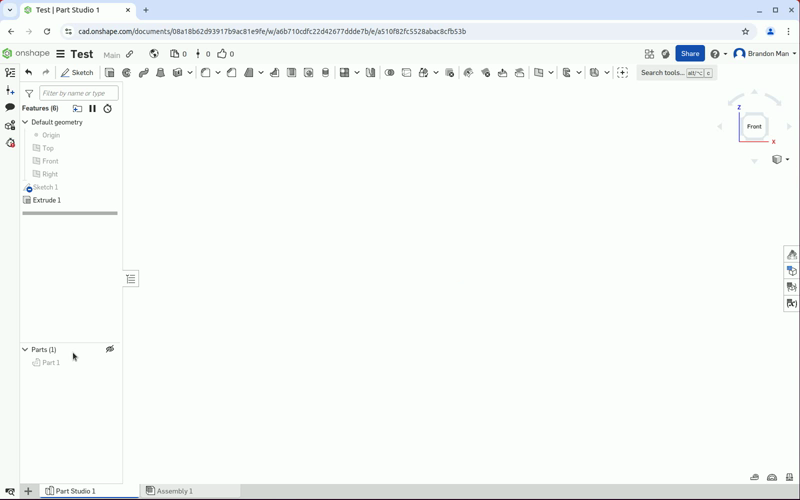
key(space)
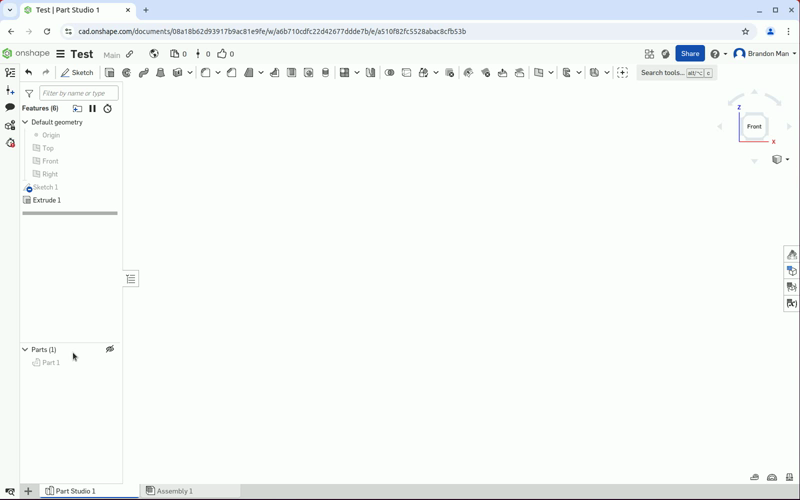
key_down(shift)
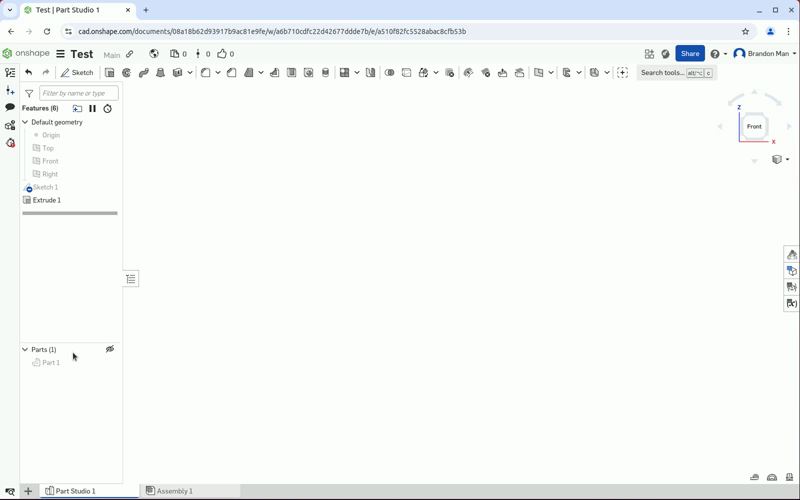
key(left)
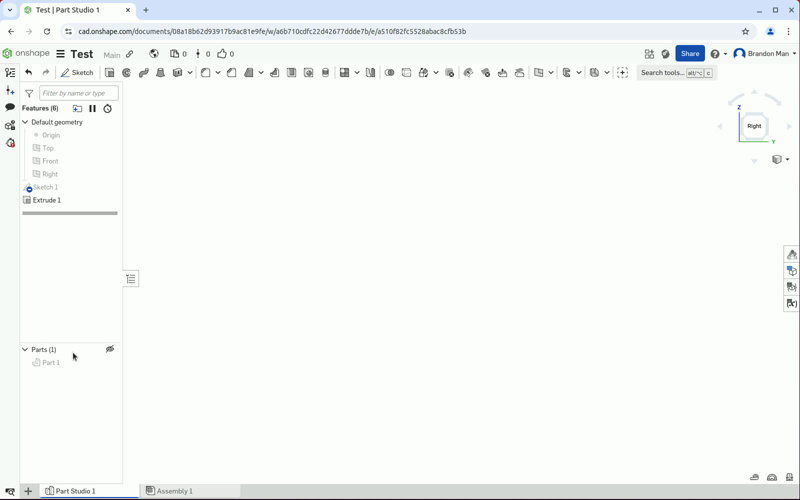
key_up(shift)
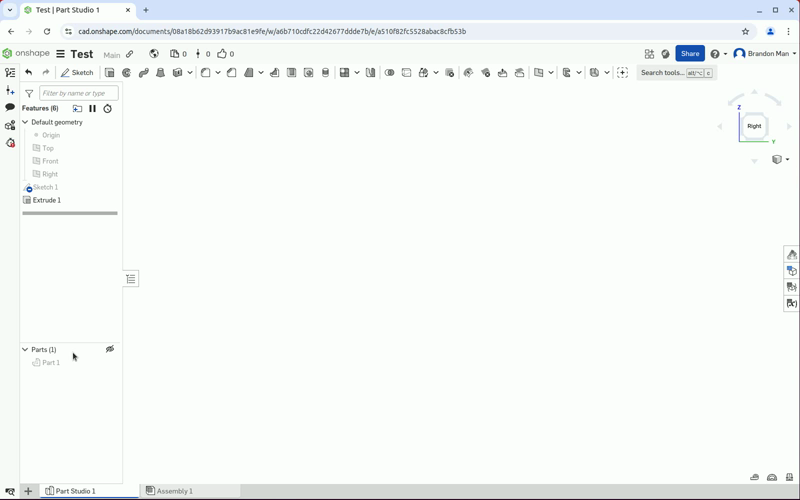
mouse_move(73, 352)
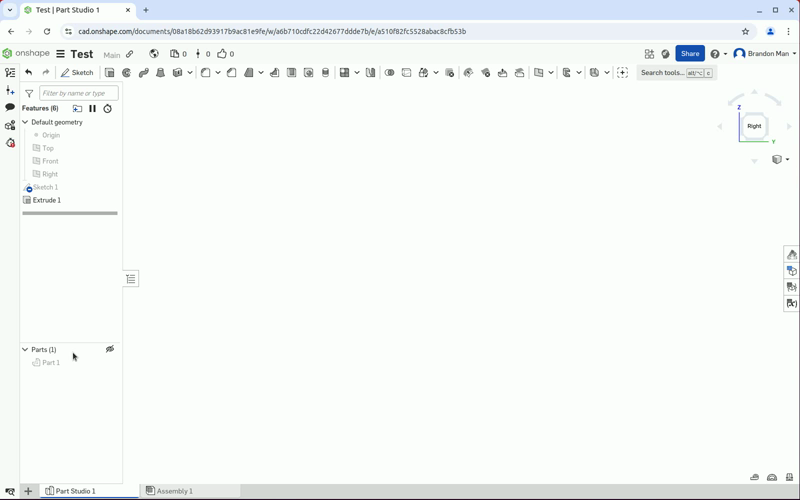
key(shift+y)
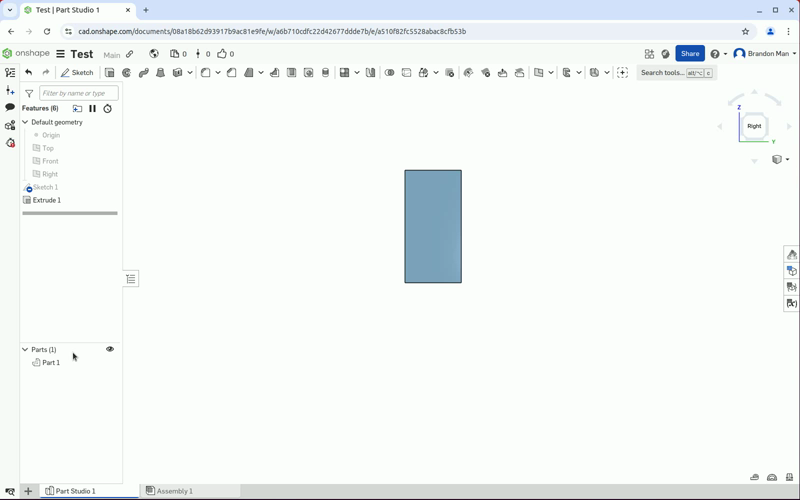
mouse_move(541, 75)
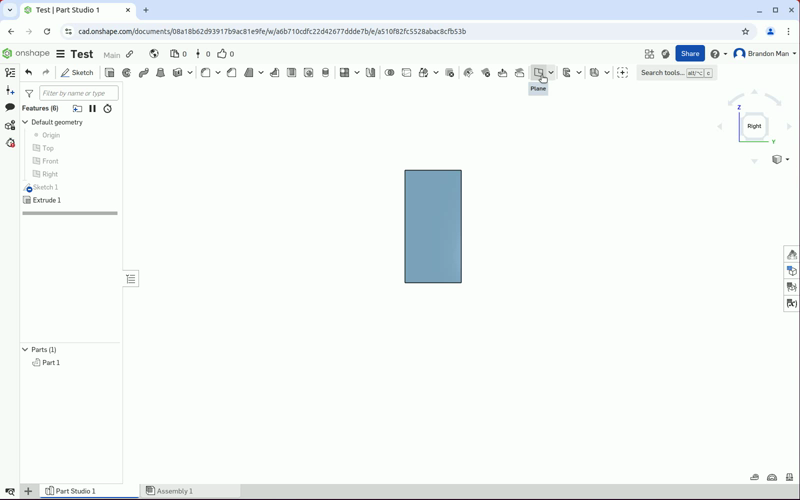
click(541, 75)
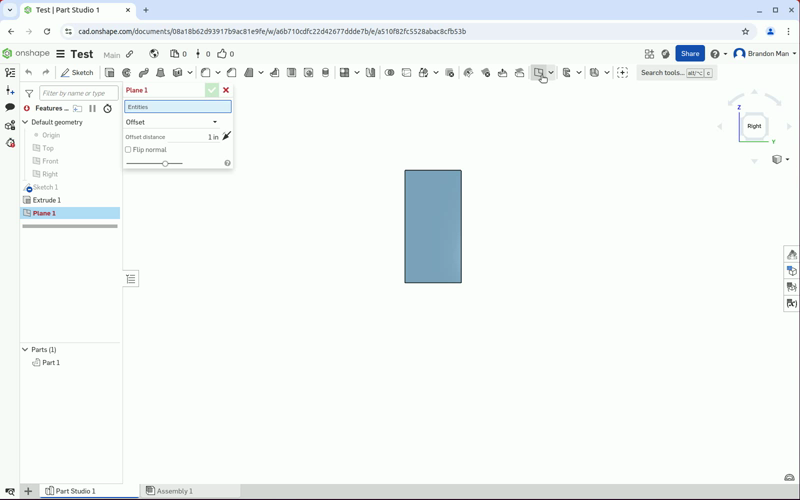
mouse_move(73, 176)
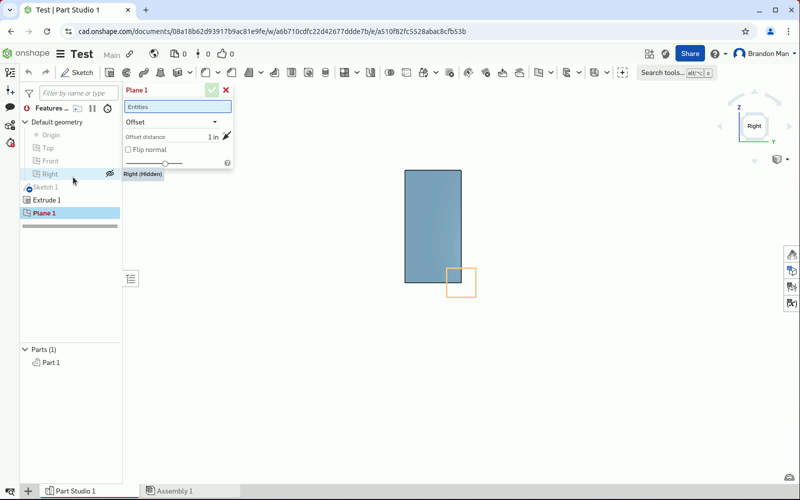
click(73, 176)
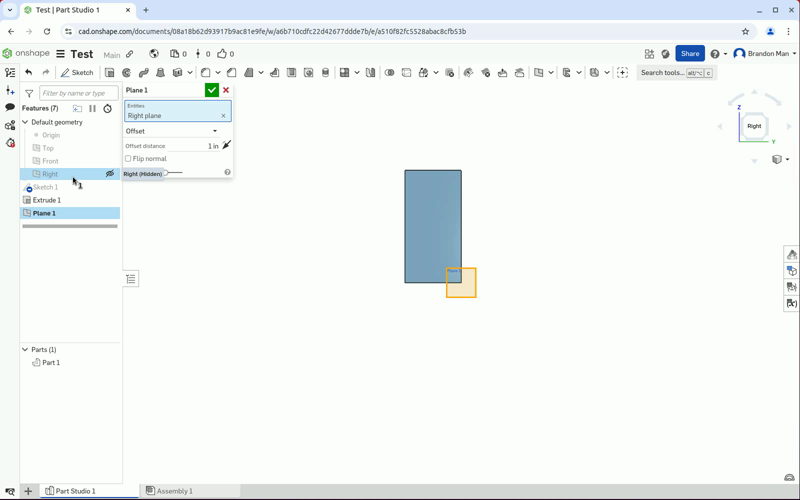
key(tab, 2)
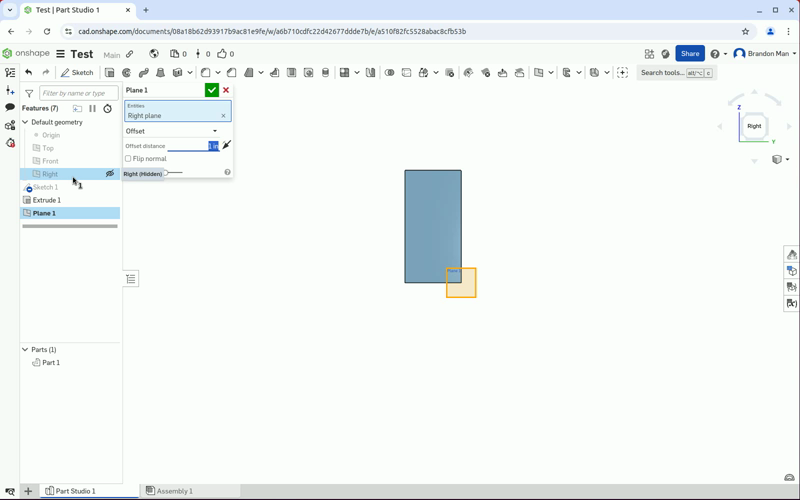
text(12.047)
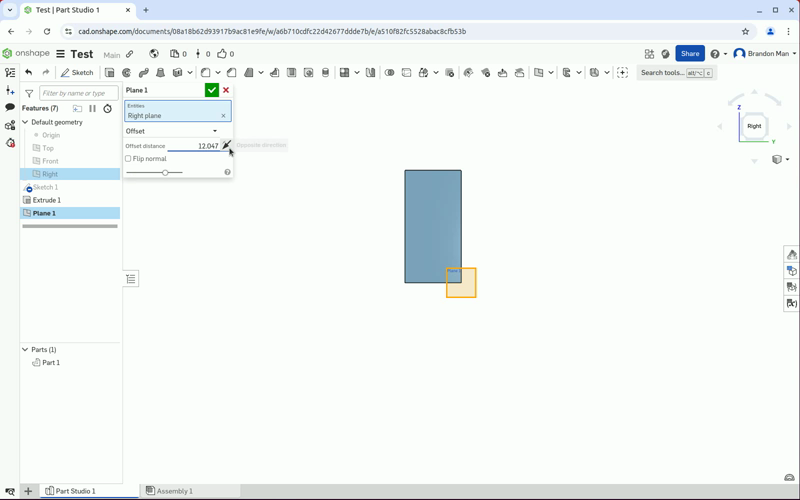
mouse_move(229, 147)
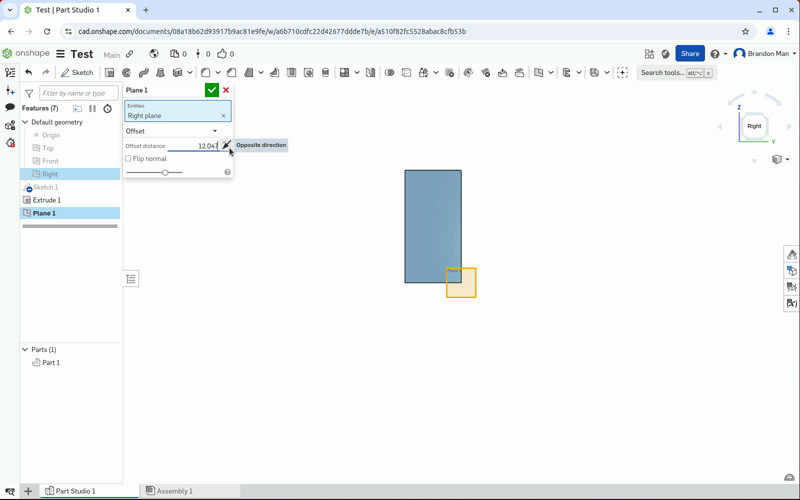
click(229, 147)
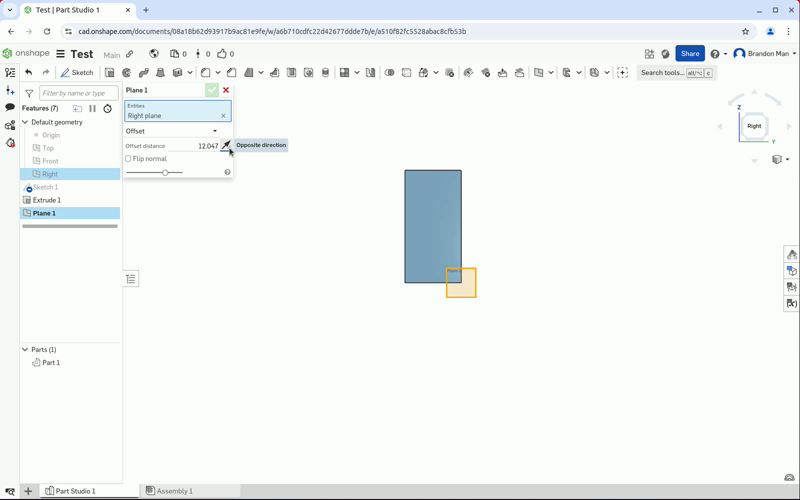
key(enter, 2)
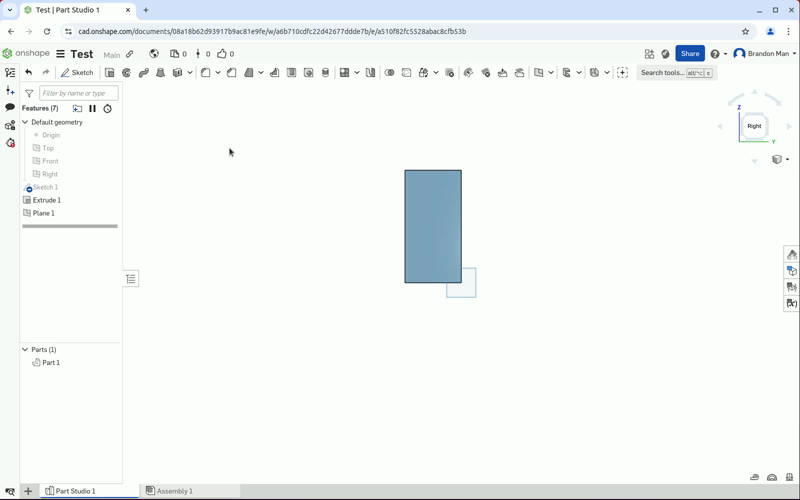
key(shift+s)
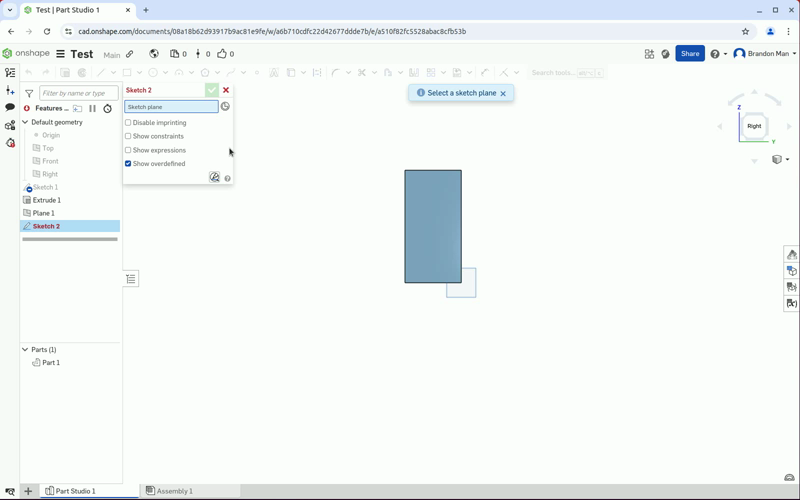
mouse_move(73, 215)
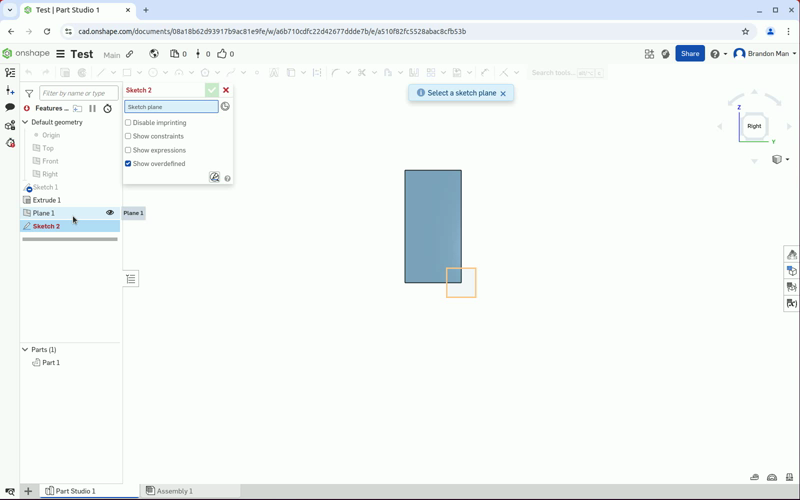
click(73, 215)
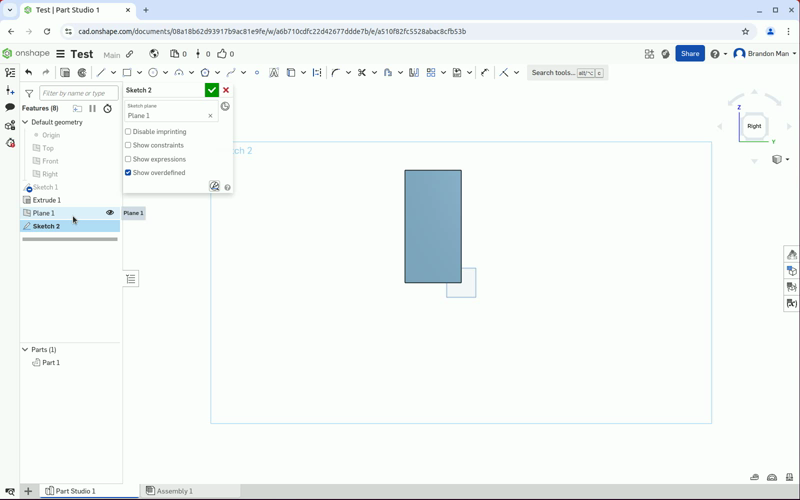
mouse_move(73, 352)
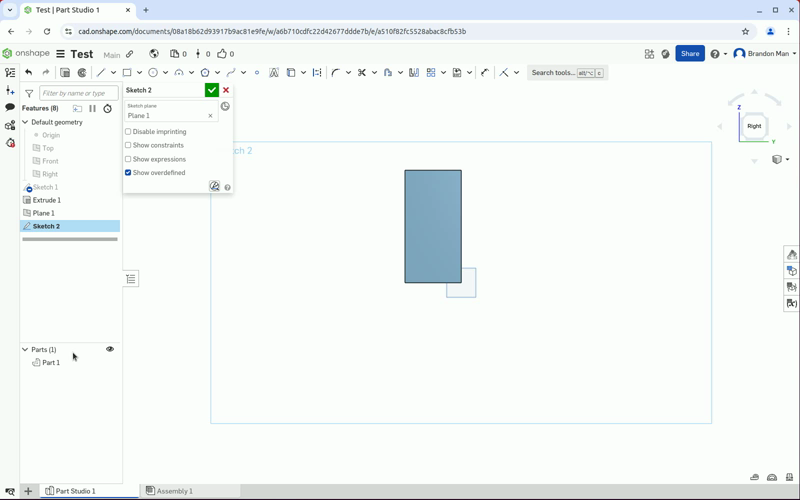
key(y)
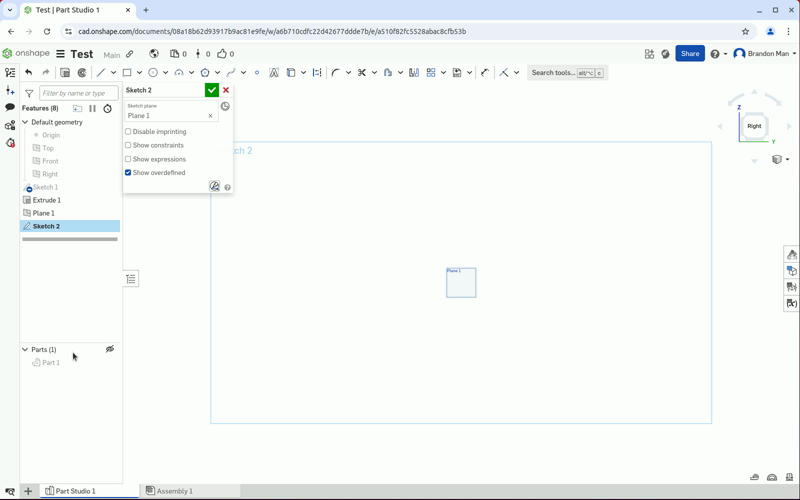
key(l)
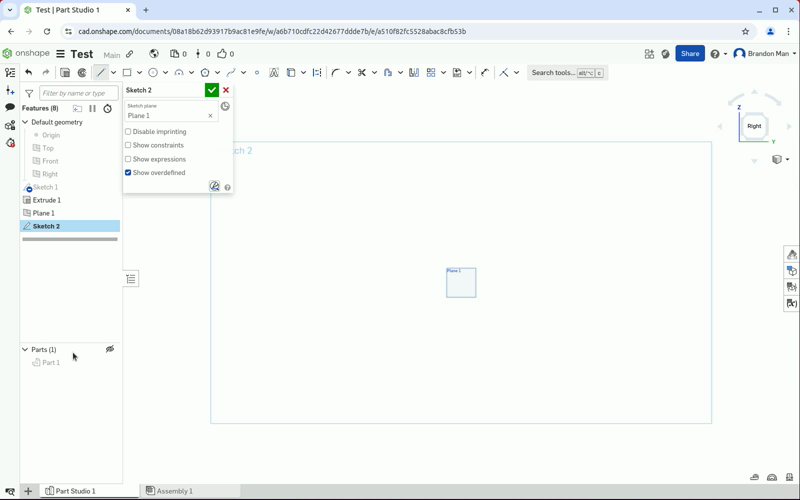
key_down(shift)
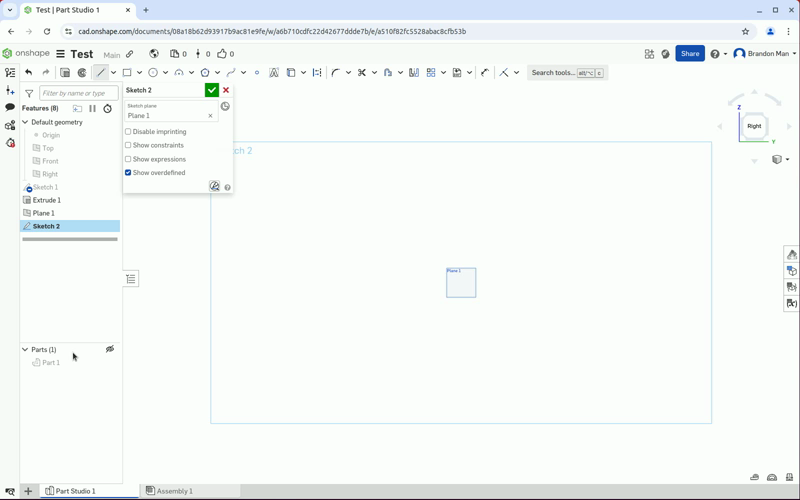
mouse_move(363, 260)
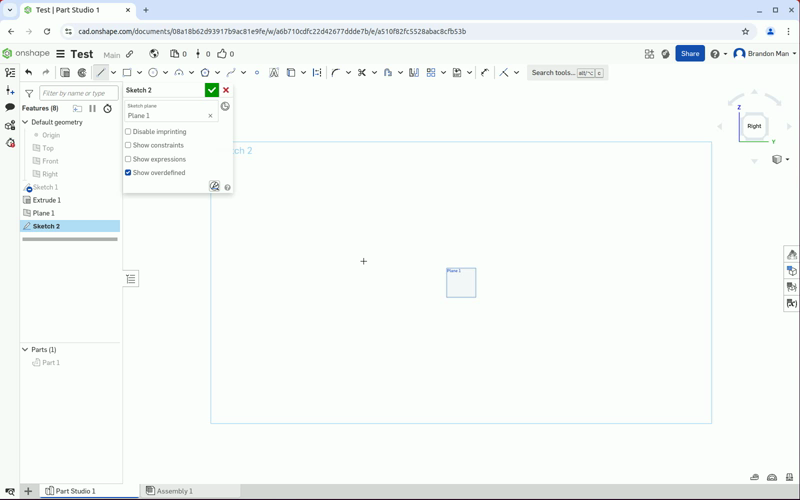
click(363, 260)
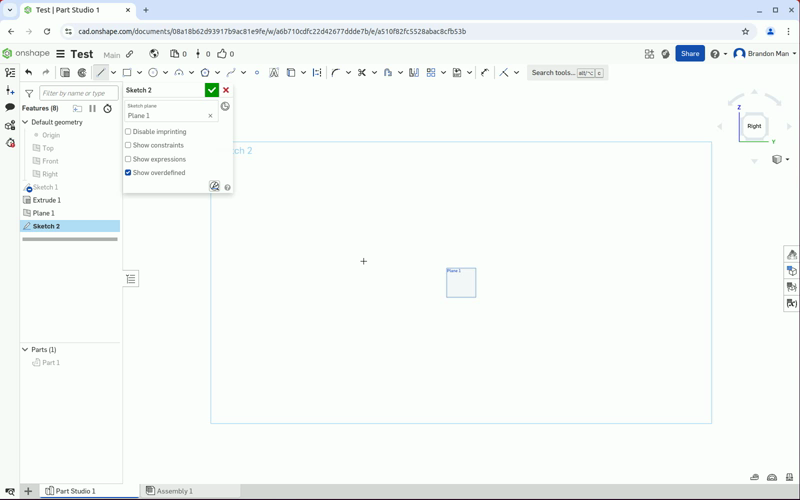
key_up(shift)
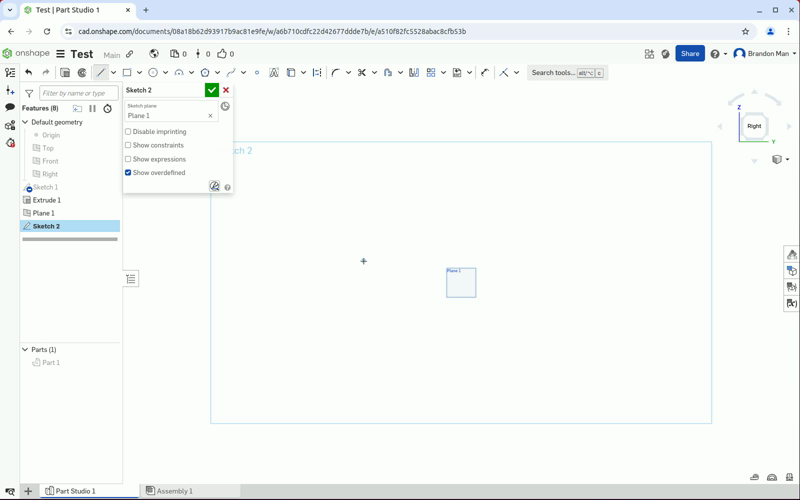
key_down(shift)
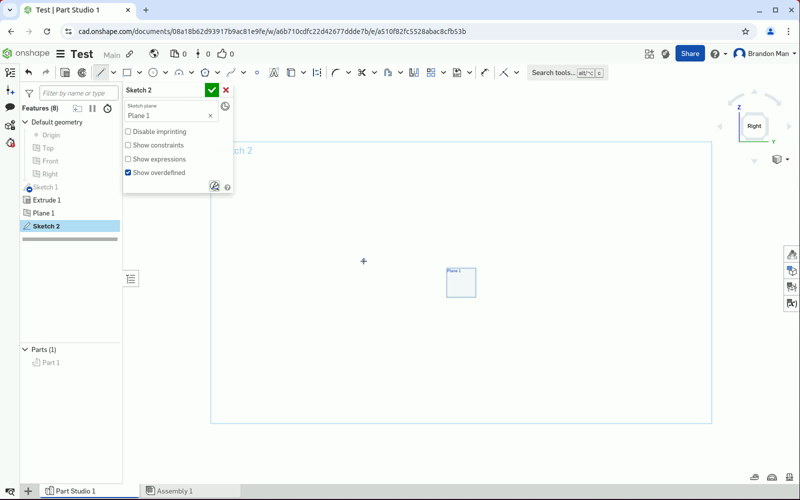
mouse_move(393, 260)
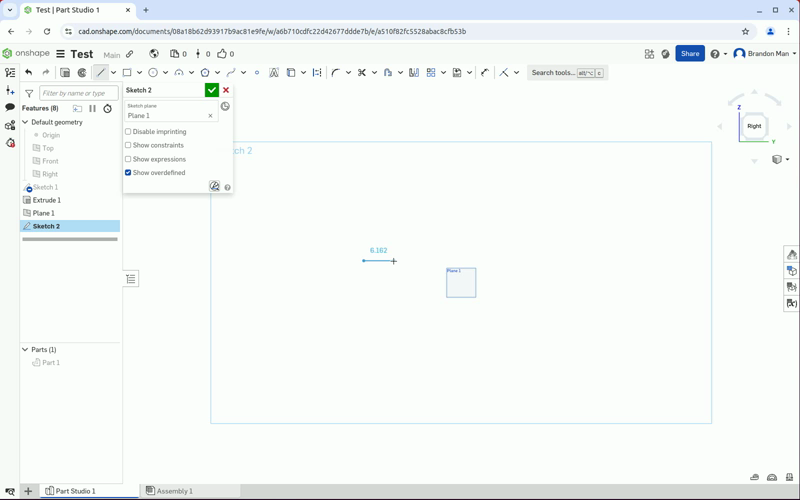
mouse_move(369, 317)
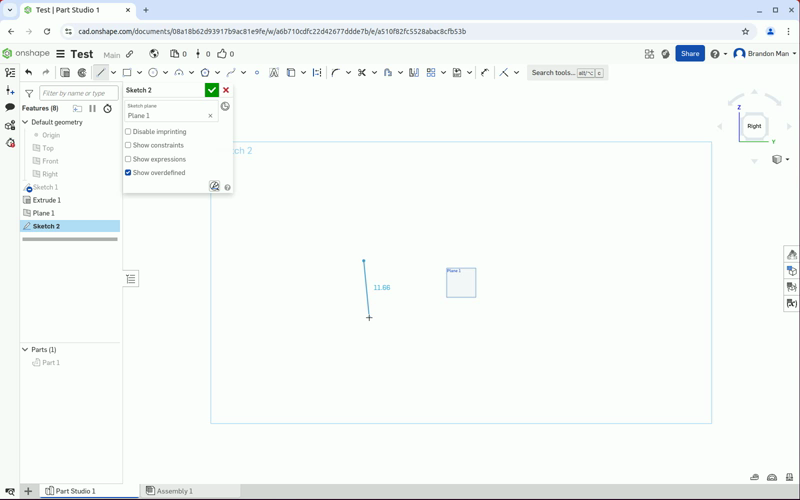
click(369, 317)
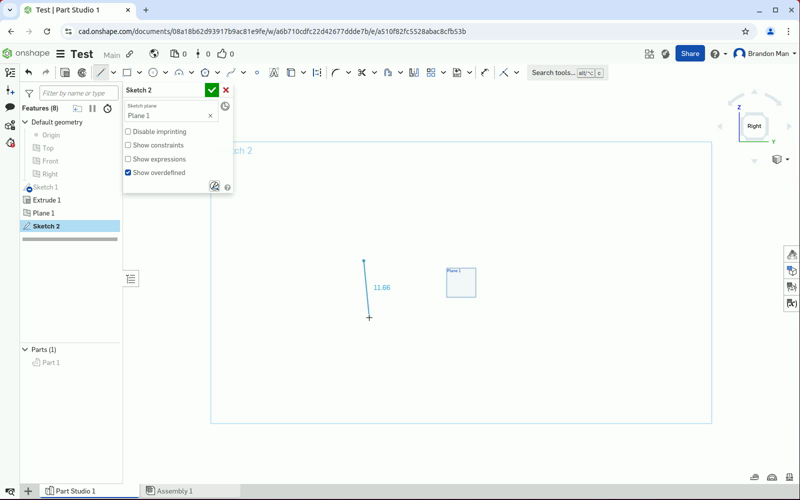
key_up(shift)
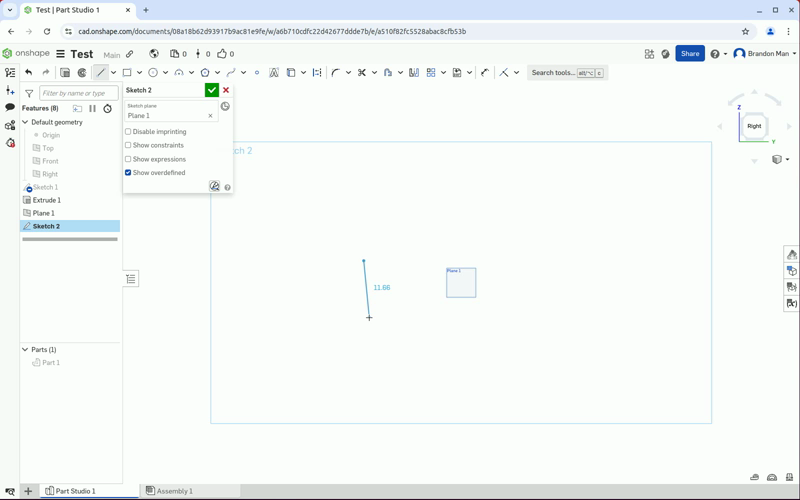
key_down(shift)
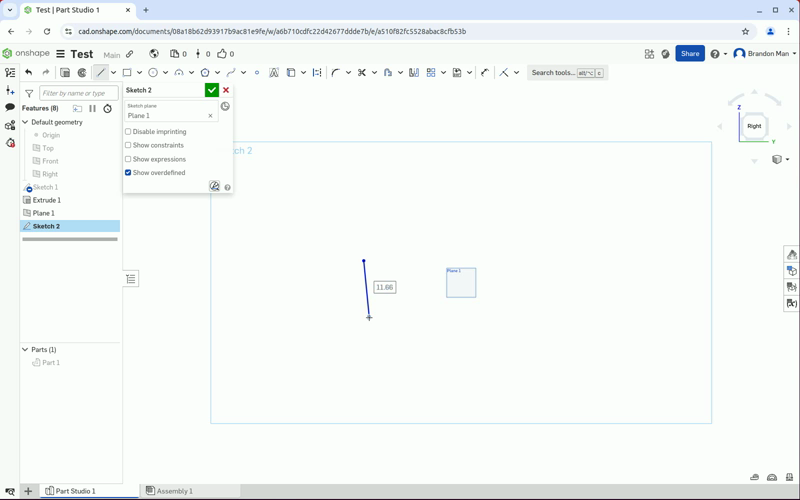
mouse_move(399, 317)
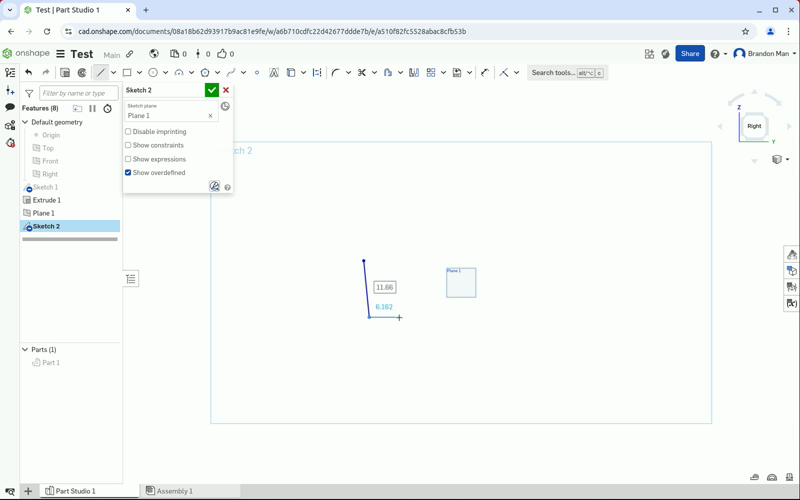
mouse_move(425, 307)
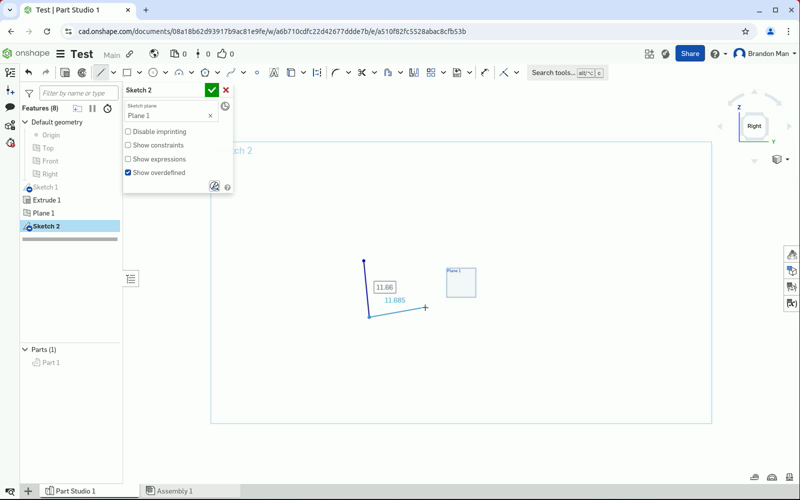
click(425, 307)
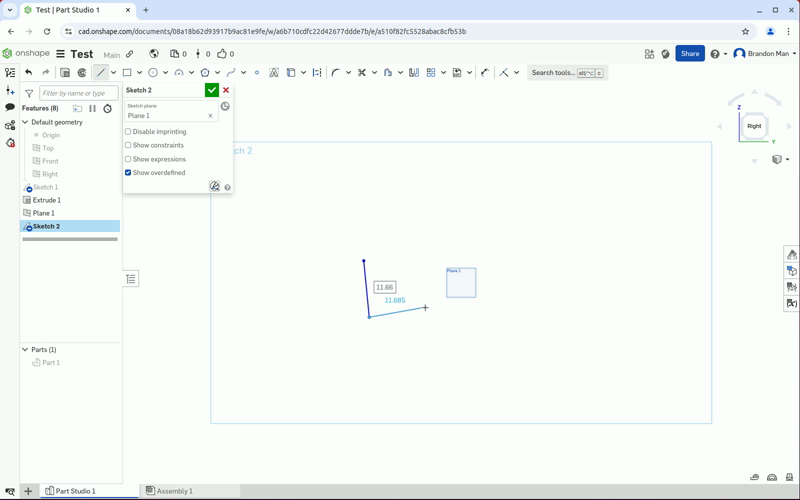
key_up(shift)
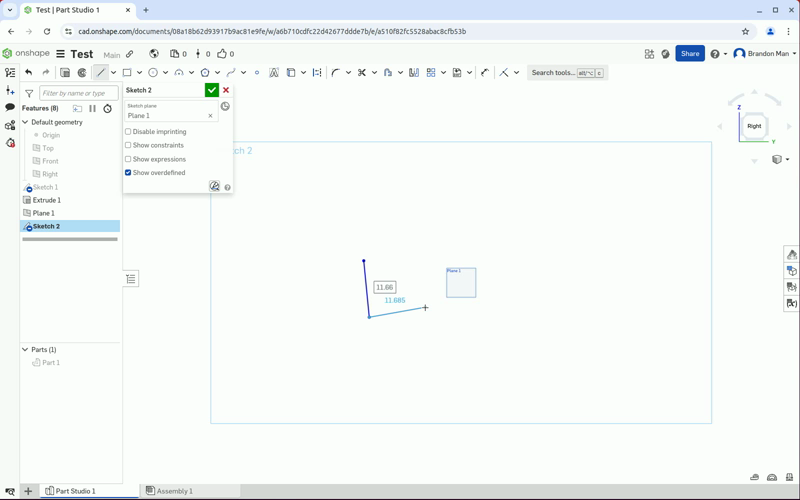
key_down(shift)
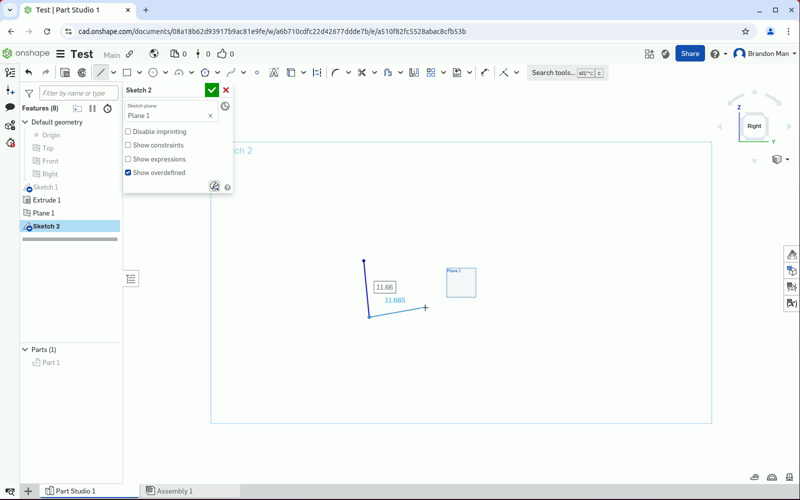
mouse_move(455, 307)
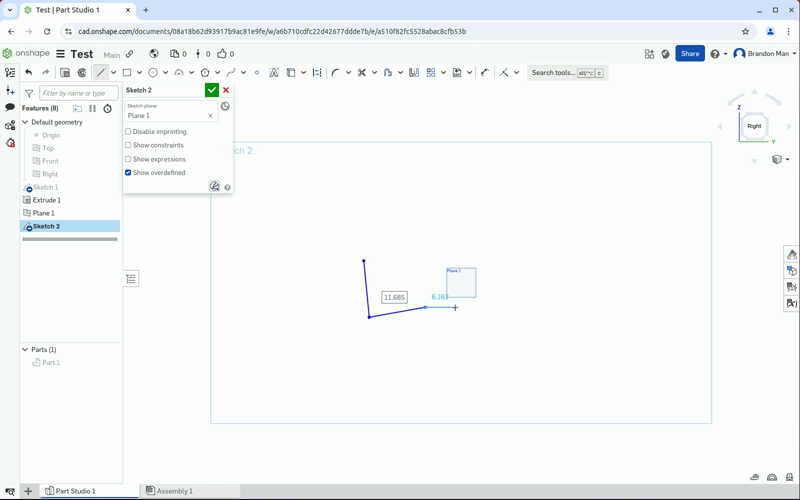
mouse_move(422, 283)
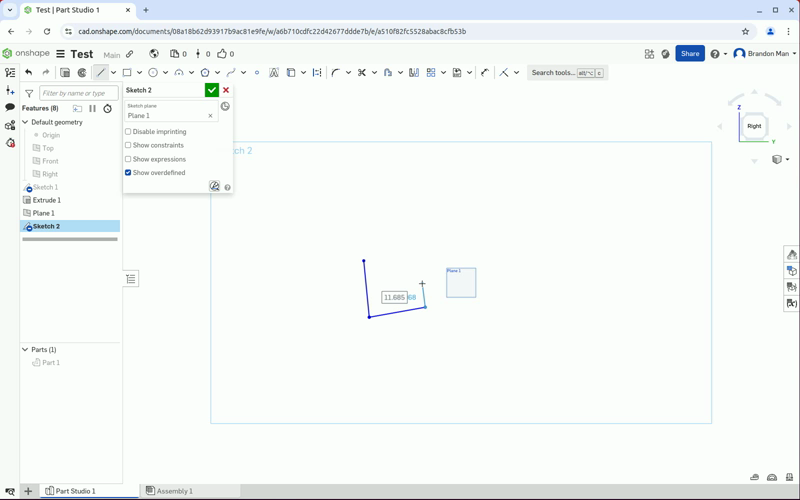
click(422, 283)
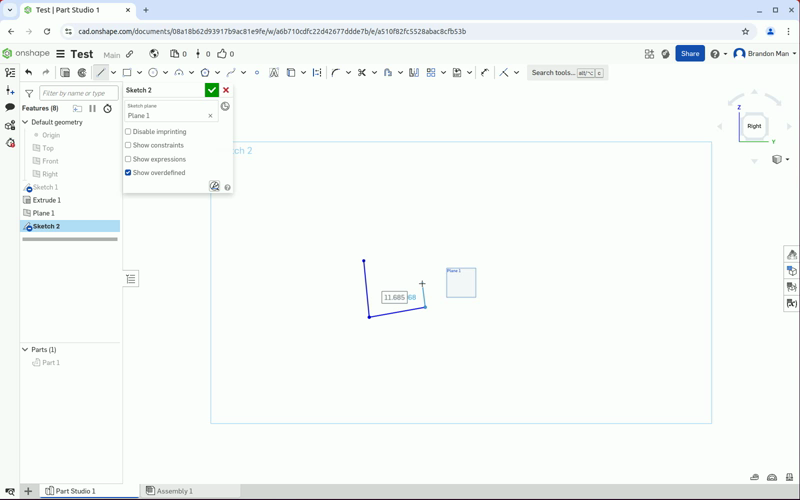
key_up(shift)
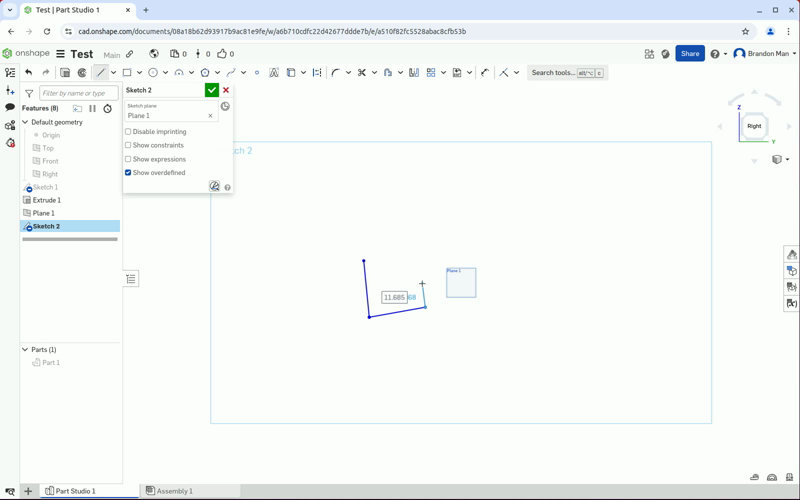
key_down(shift)
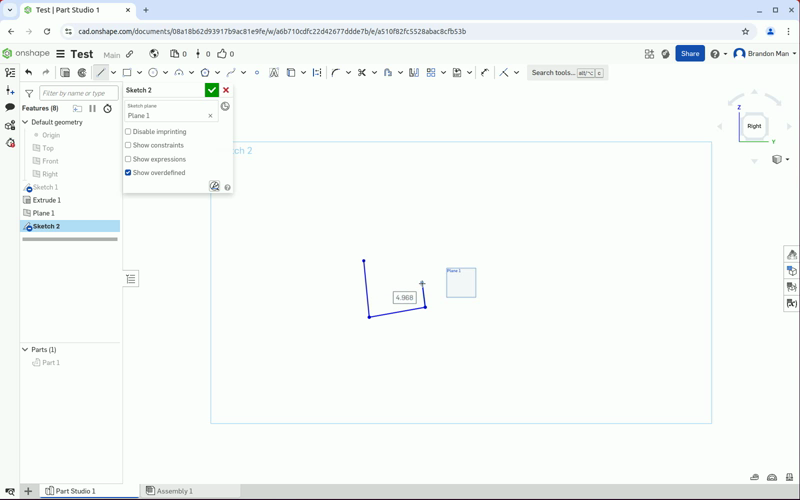
mouse_move(452, 283)
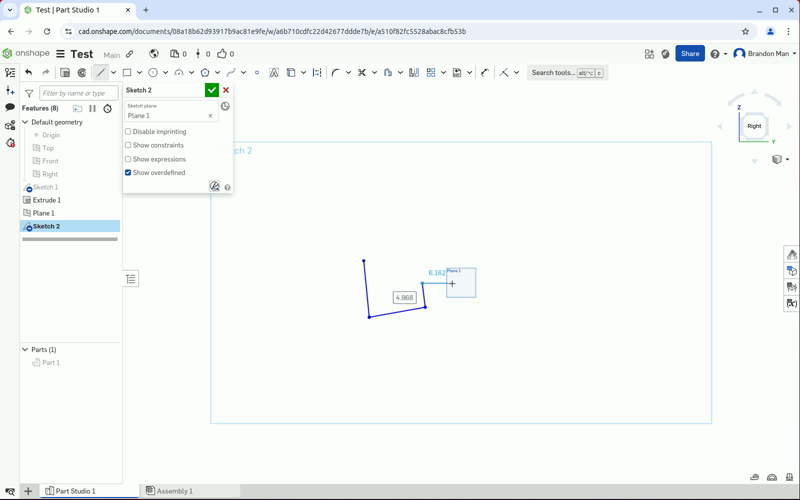
mouse_move(404, 283)
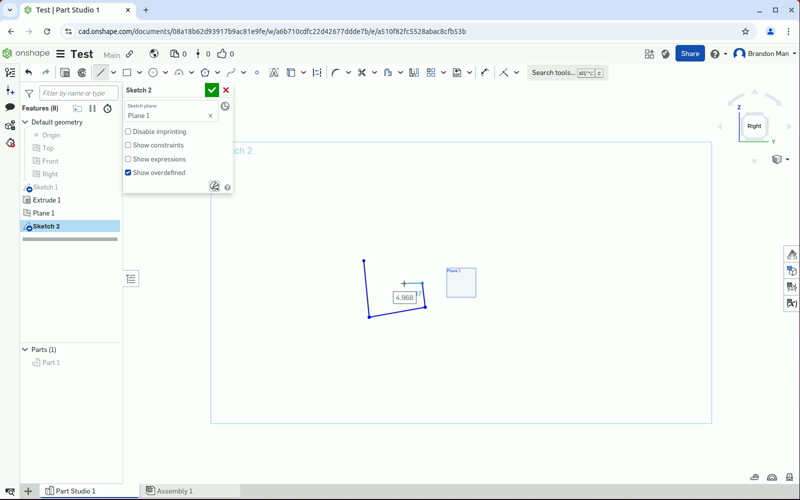
click(404, 283)
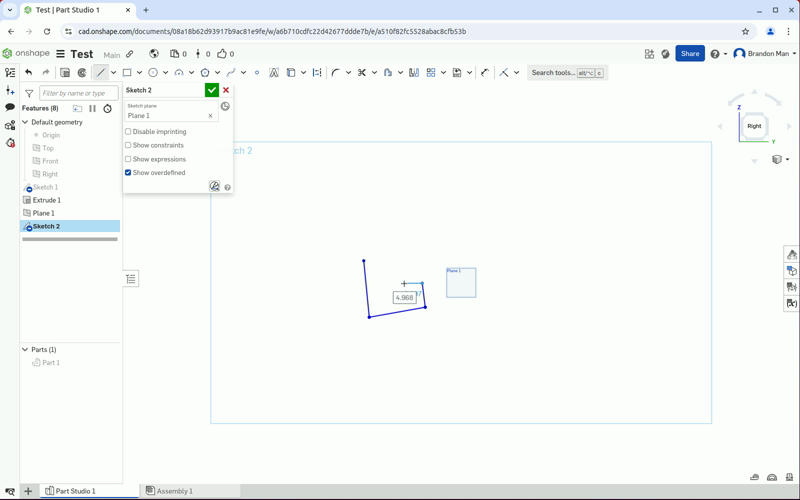
key_up(shift)
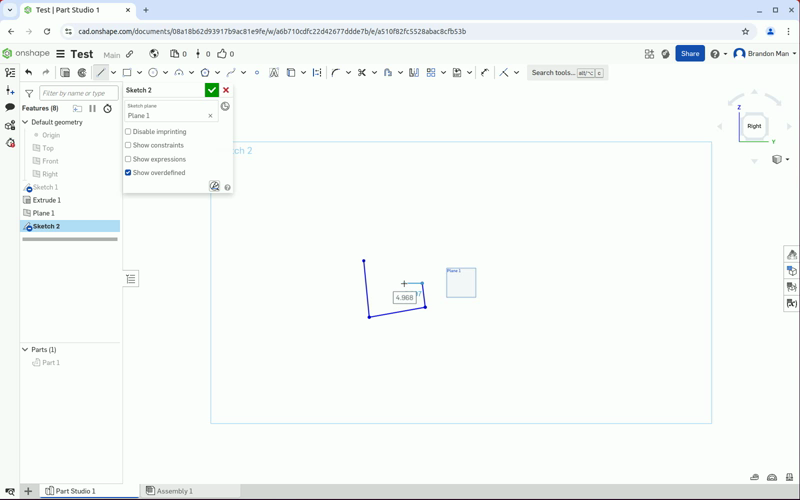
key_down(shift)
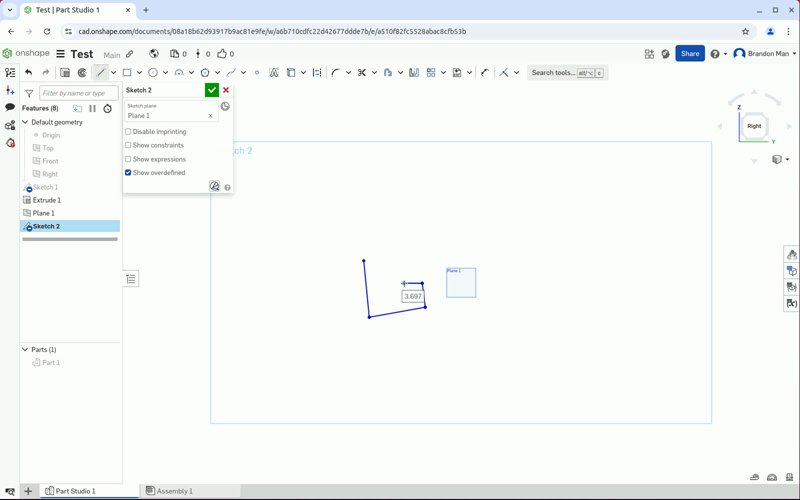
mouse_move(434, 283)
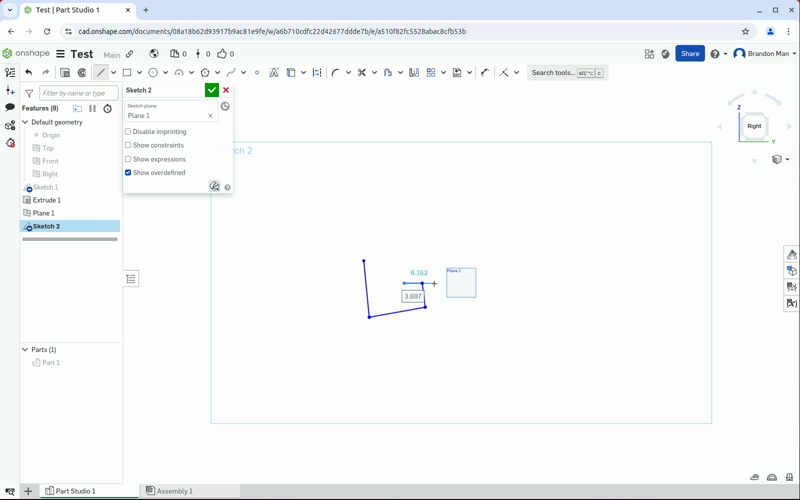
mouse_move(404, 256)
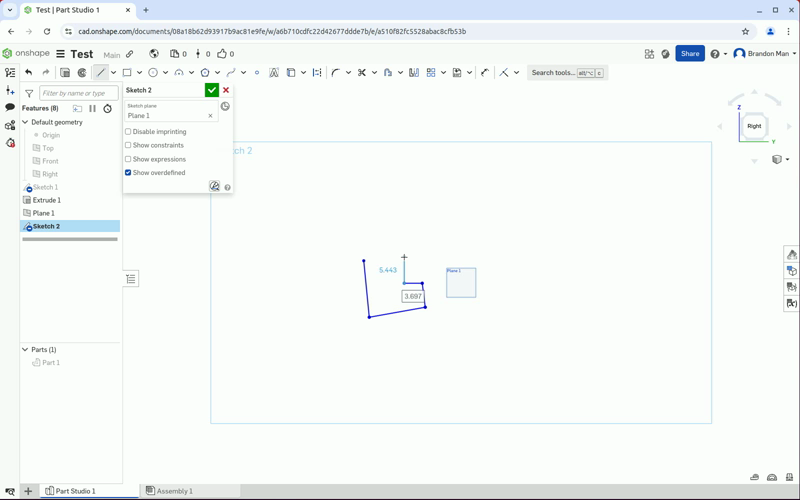
click(404, 256)
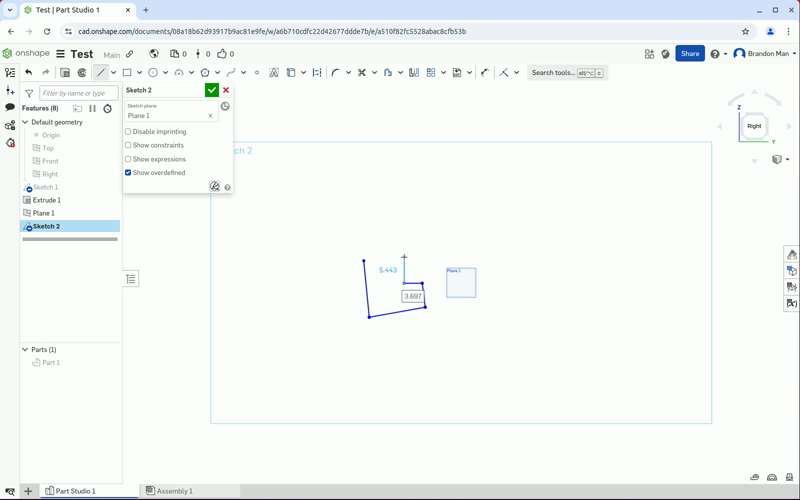
key_up(shift)
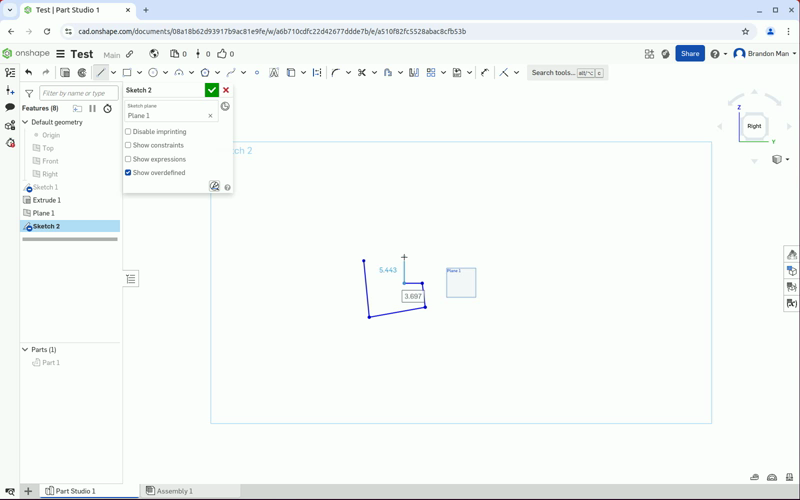
mouse_move(434, 256)
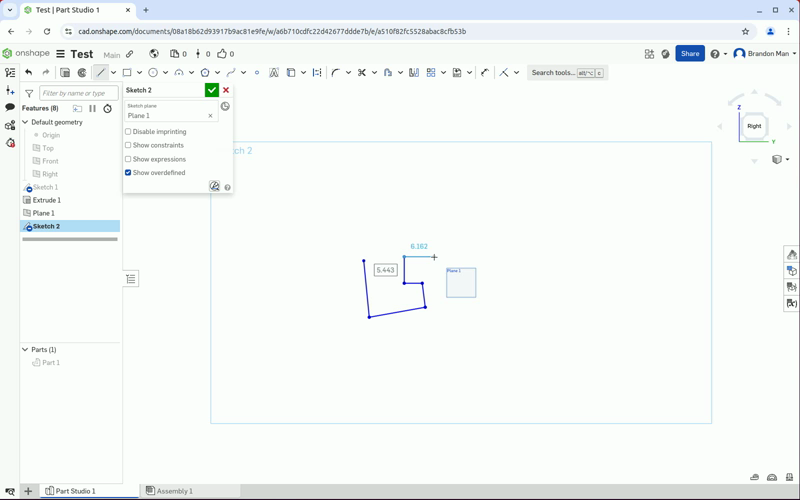
key_down(shift)
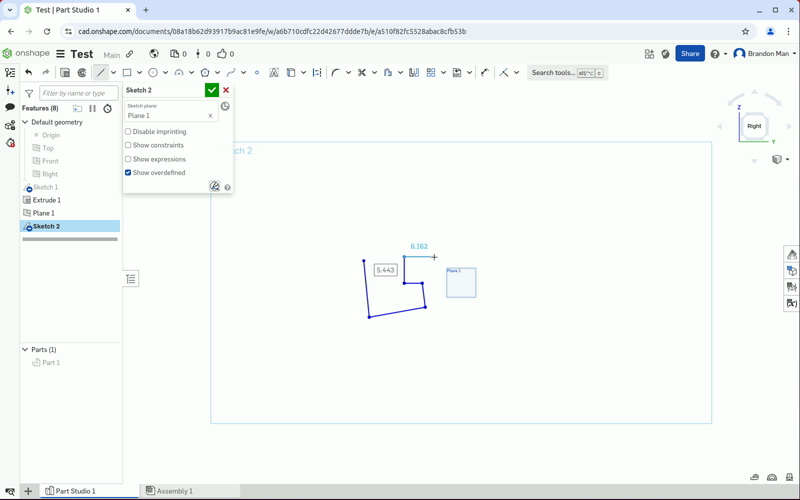
mouse_move(363, 260)
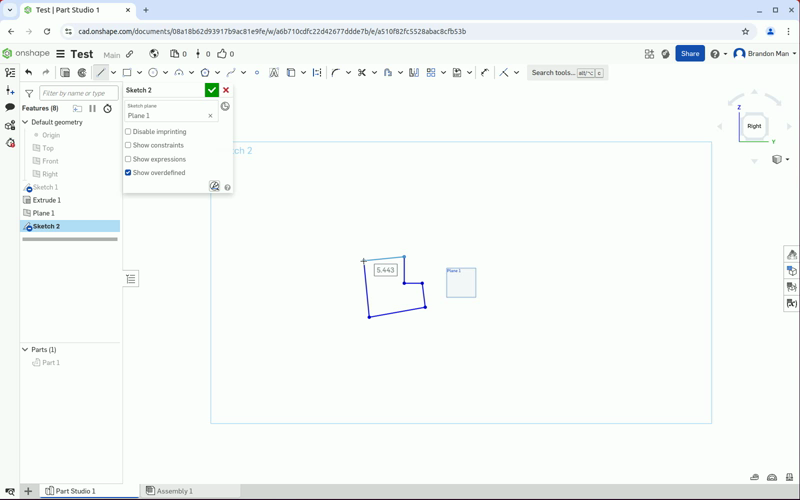
key_up(shift)
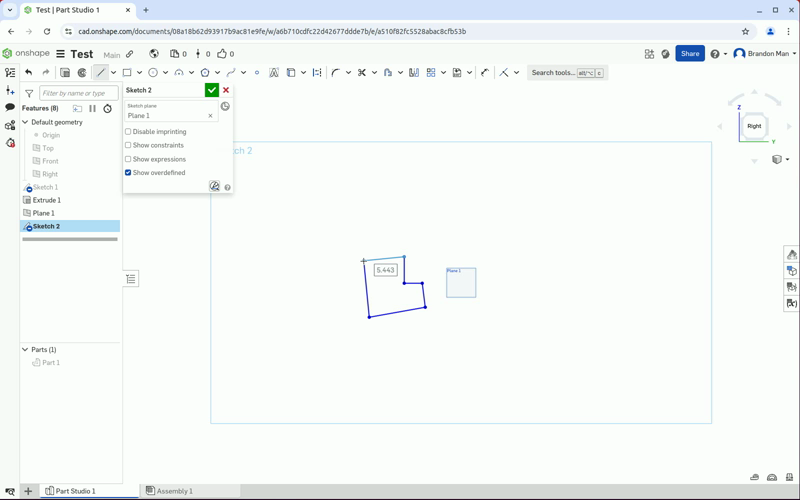
click(363, 260)
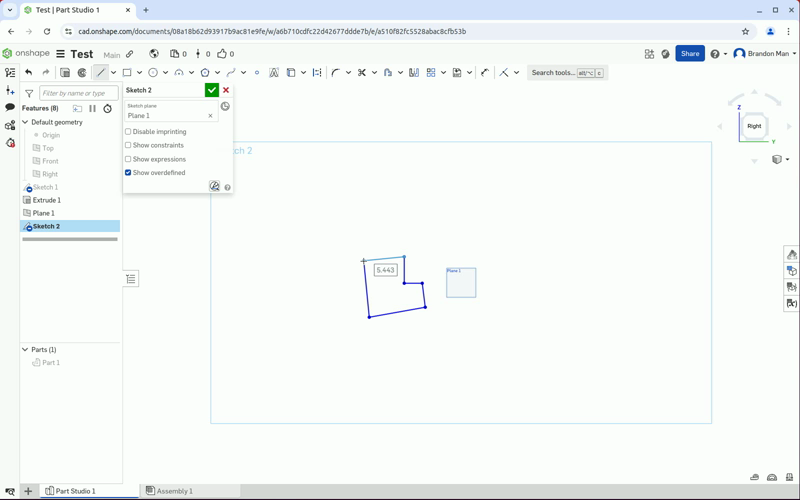
key(esc)
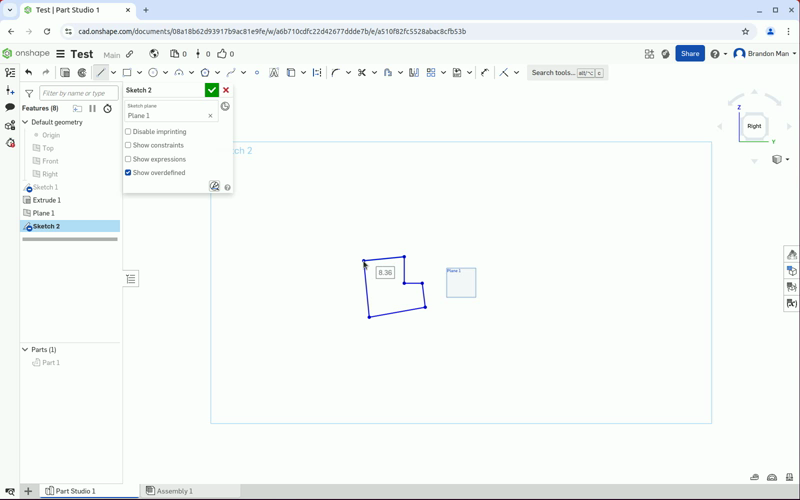
mouse_move(368, 291)
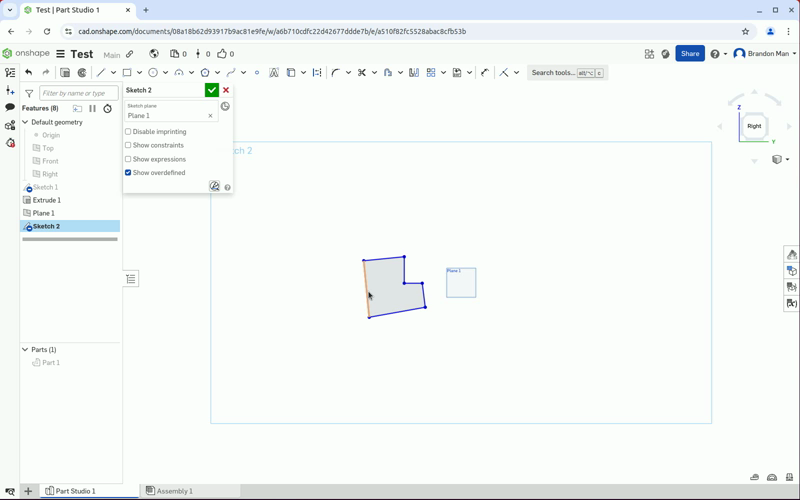
click(368, 291)
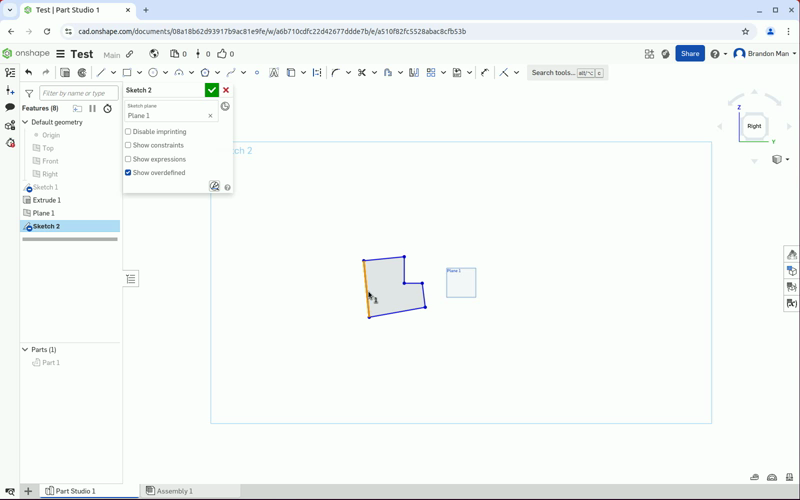
mouse_move(73, 352)
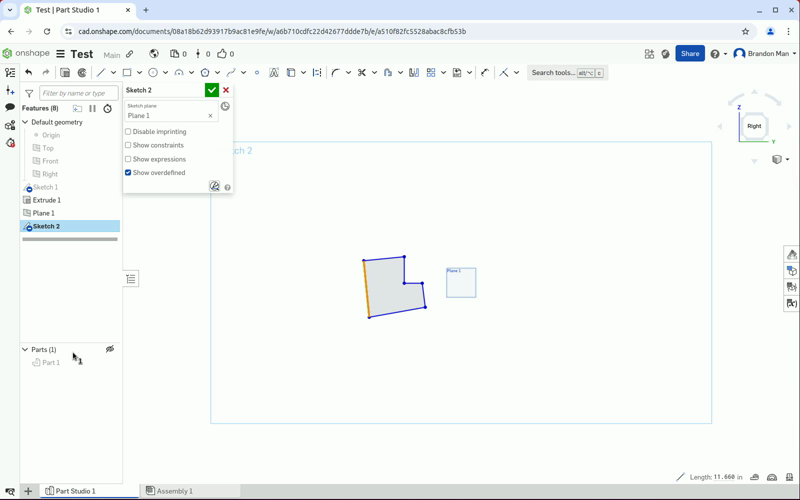
key(shift+y)
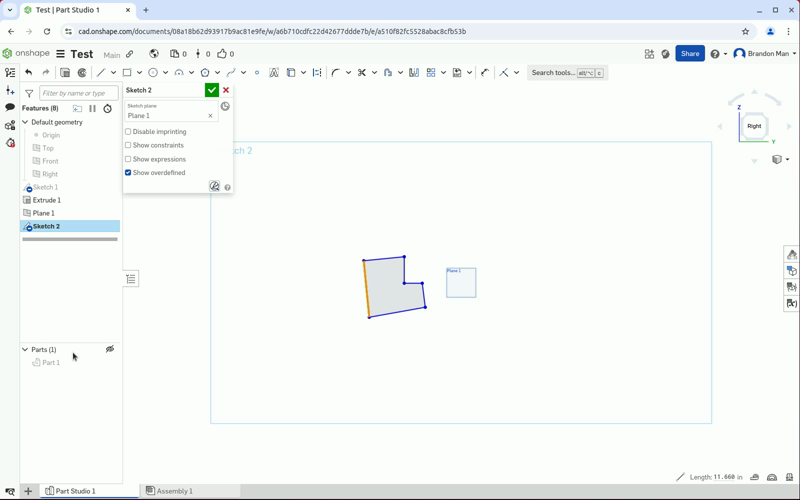
key(shift+e)
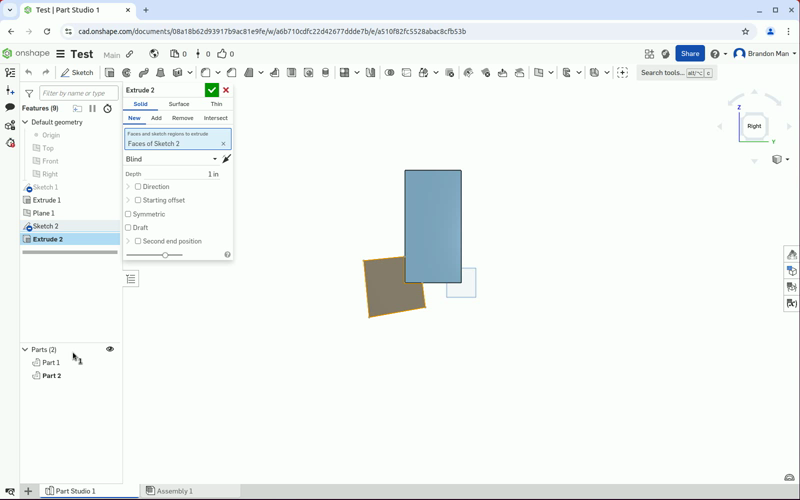
mouse_move(143, 106)
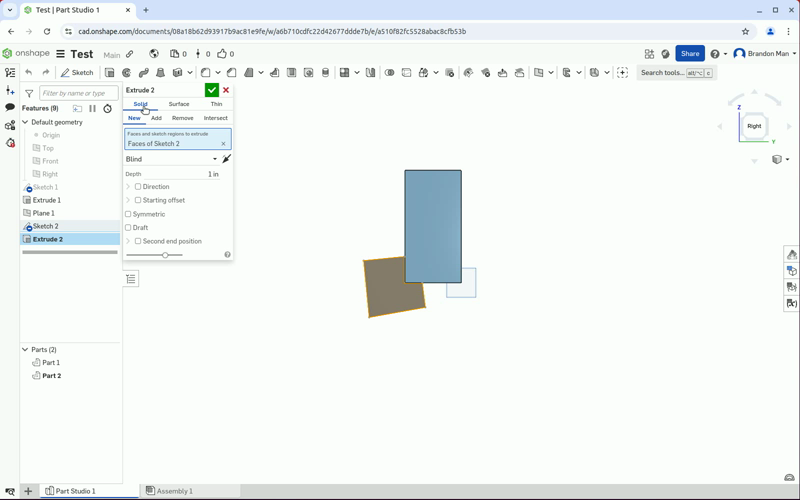
click(143, 106)
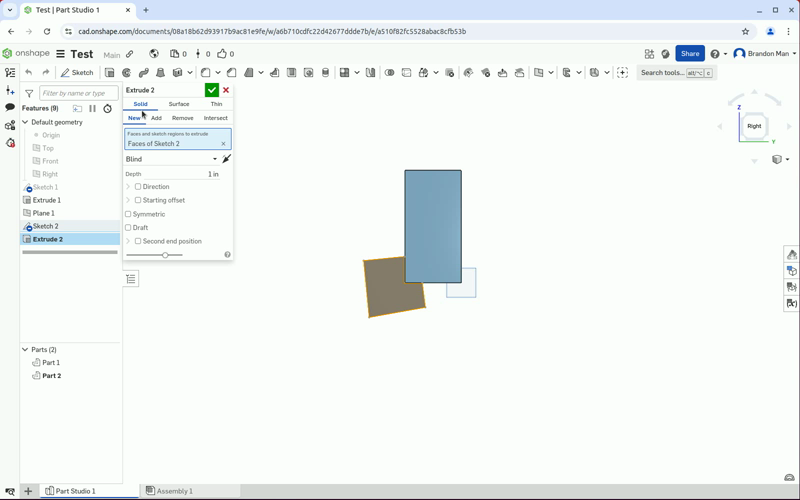
mouse_move(137, 120)
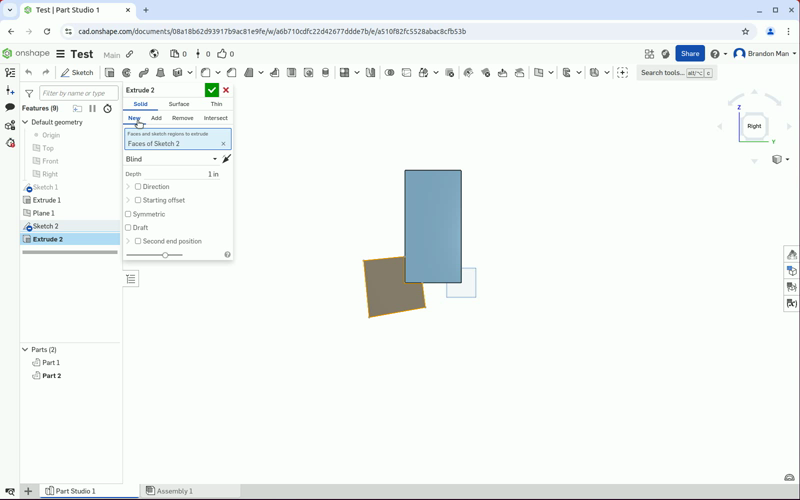
click(137, 120)
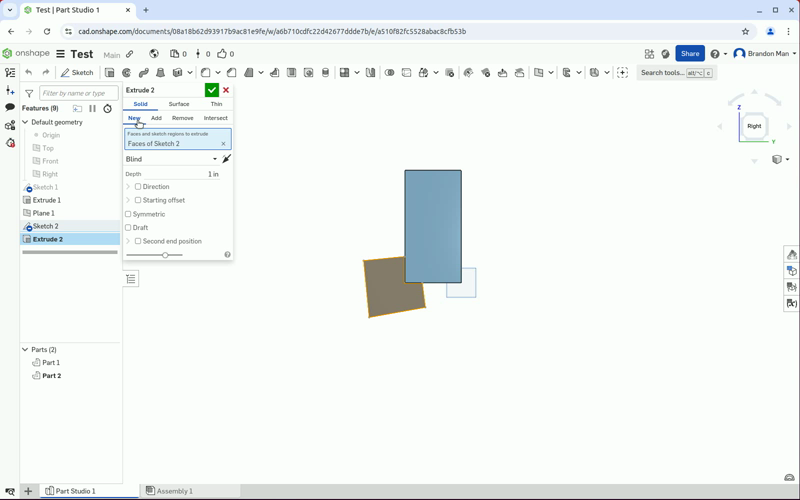
key(tab, 4)
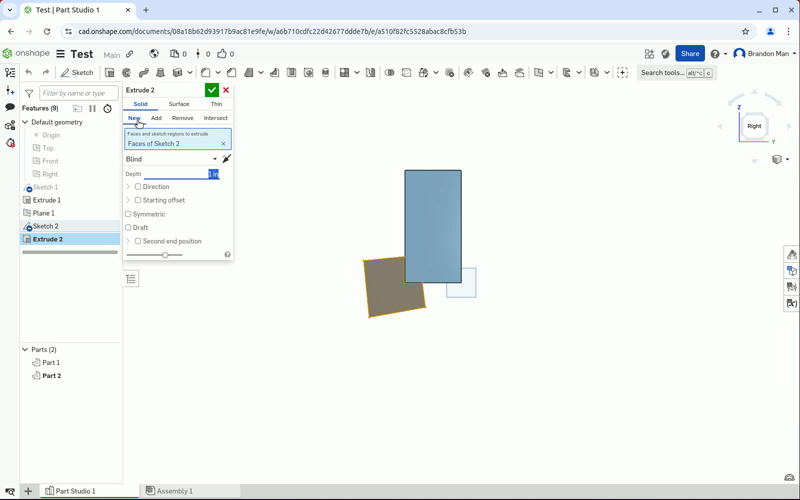
text(5.777)
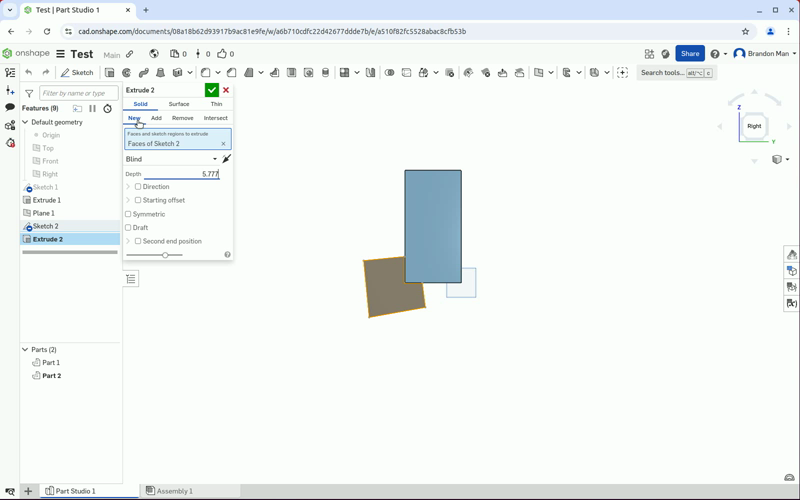
key(enter)
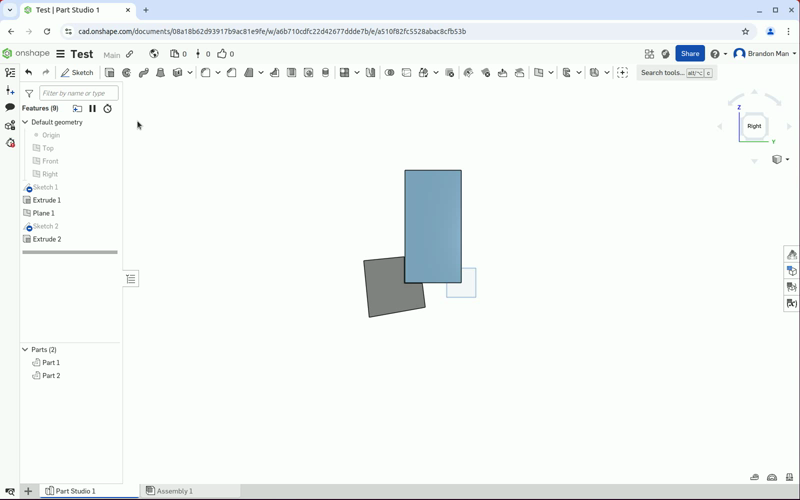
key(shift+h)
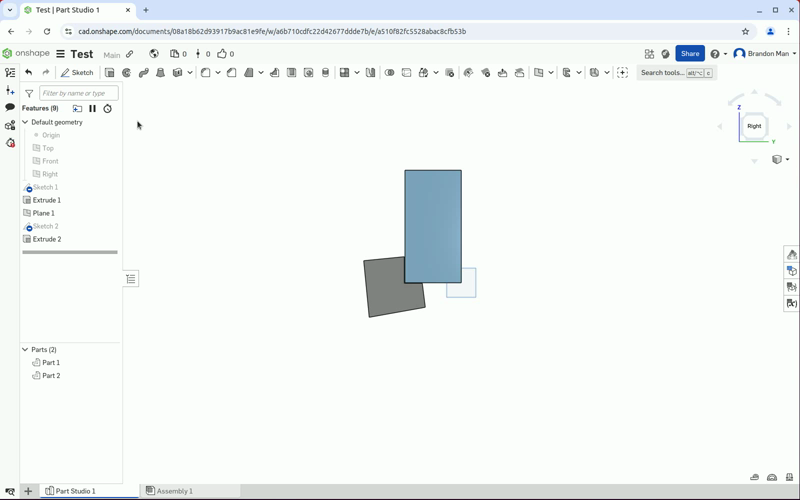
key(shift+h)
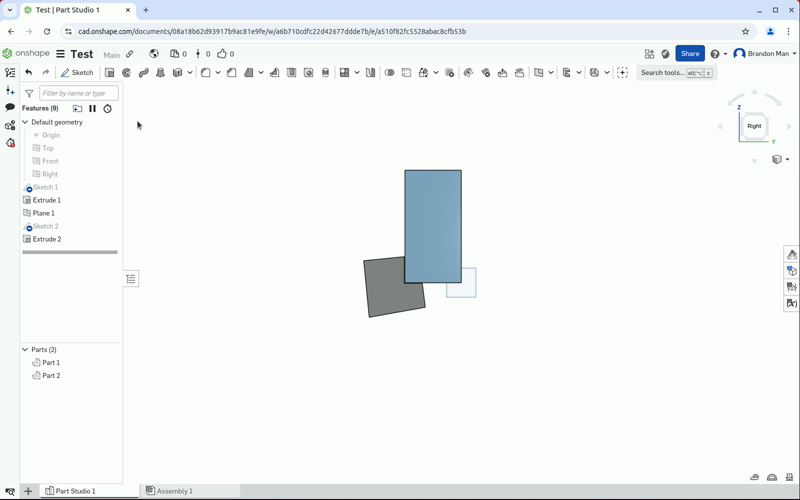
mouse_move(73, 189)
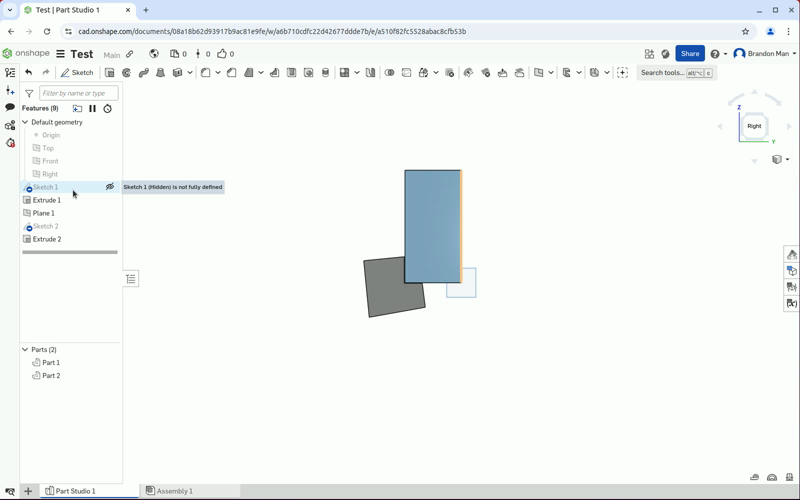
click(73, 189)
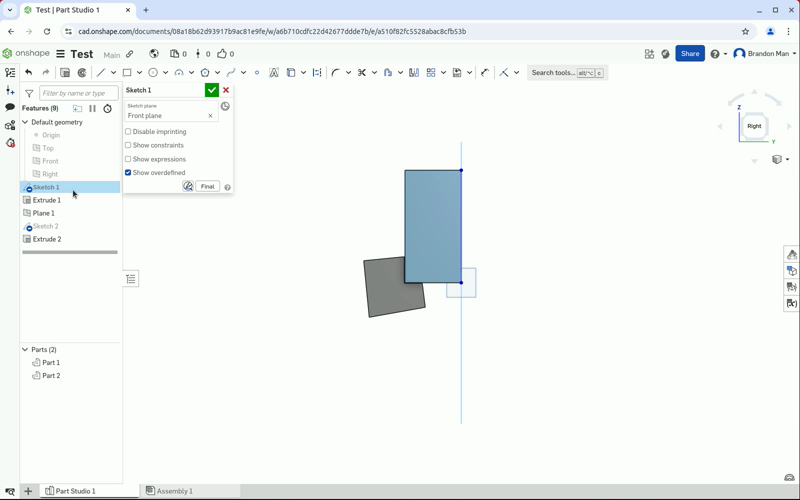
mouse_move(229, 92)
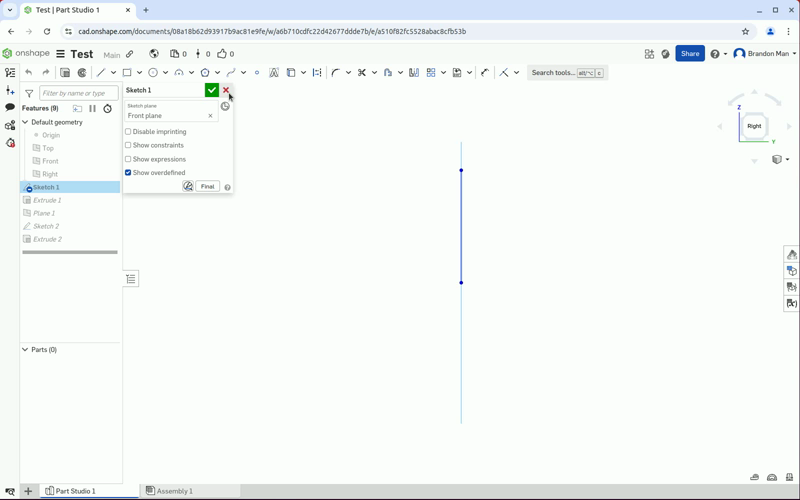
click(229, 92)
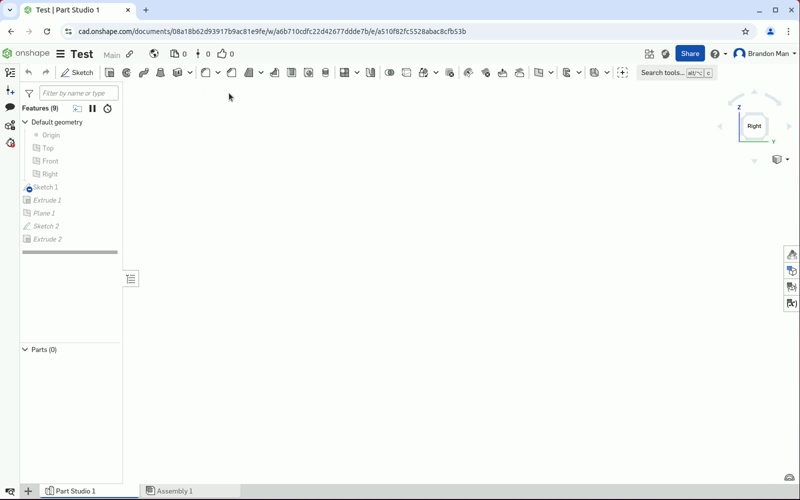
key(shift+s)
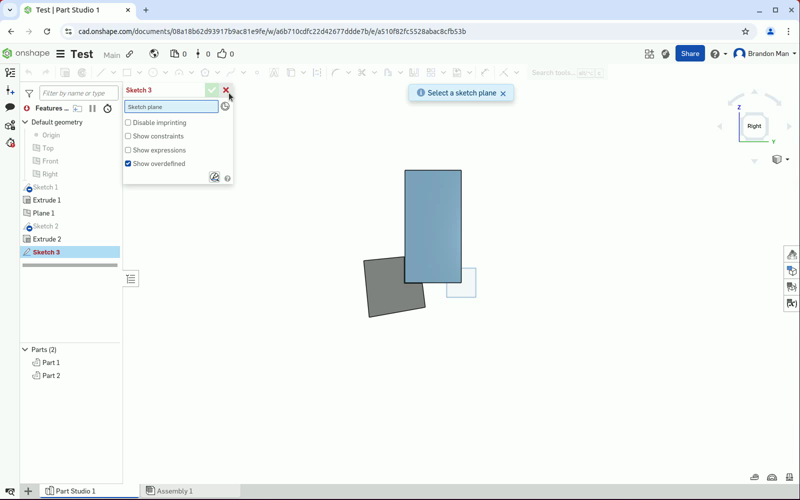
mouse_move(73, 215)
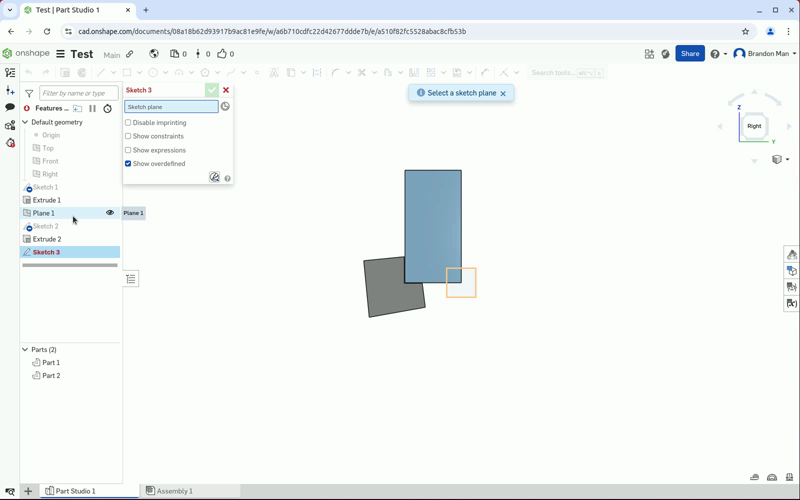
click(73, 215)
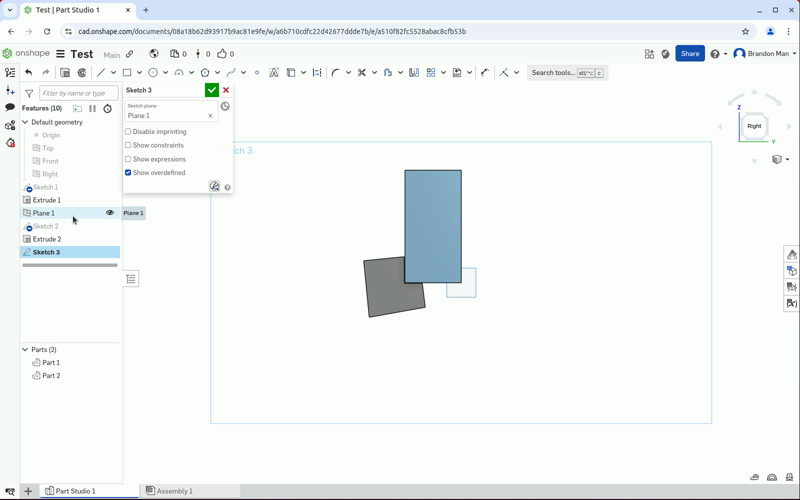
mouse_move(73, 352)
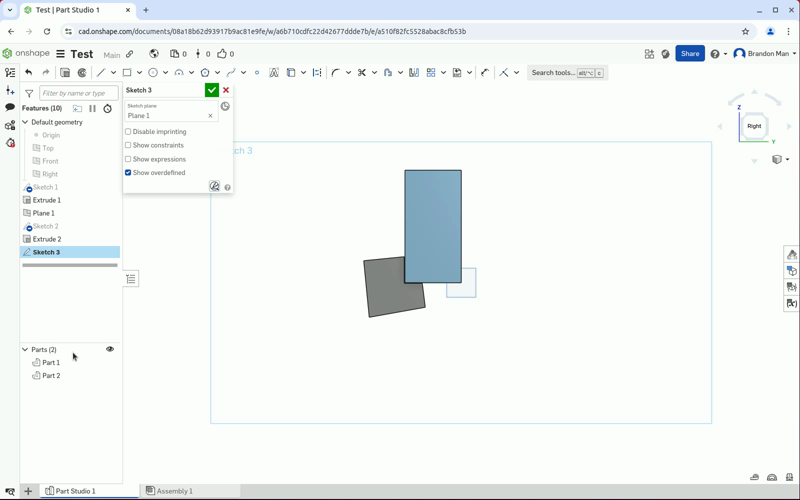
key(y)
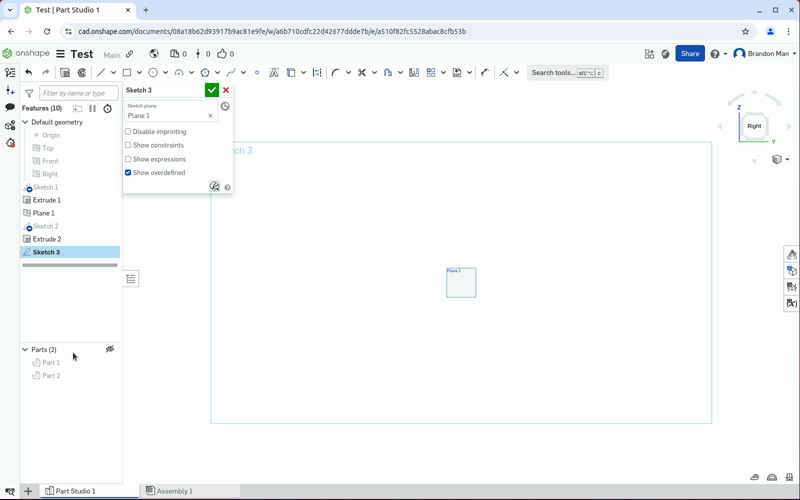
key(l)
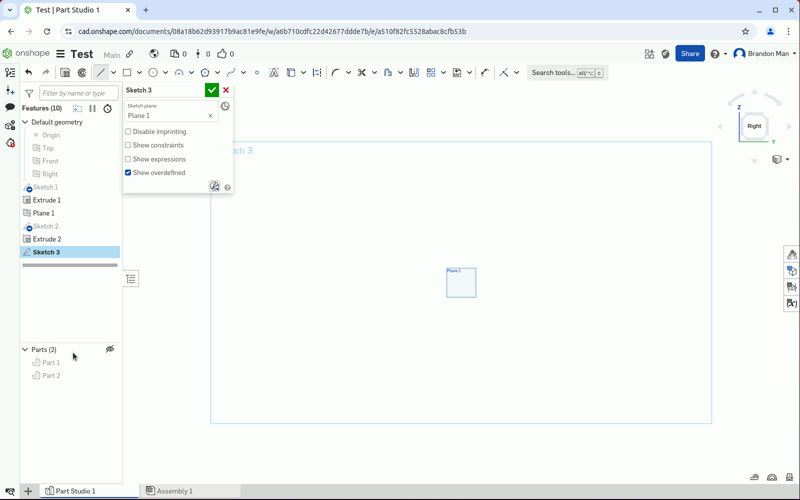
key_down(shift)
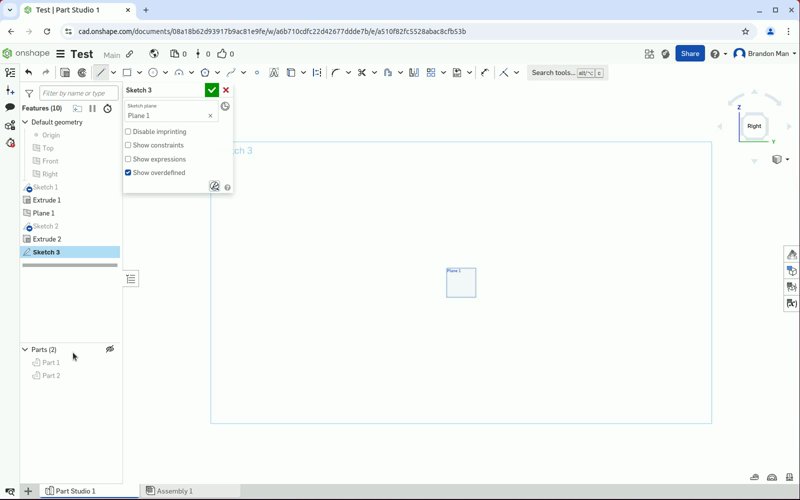
mouse_move(404, 282)
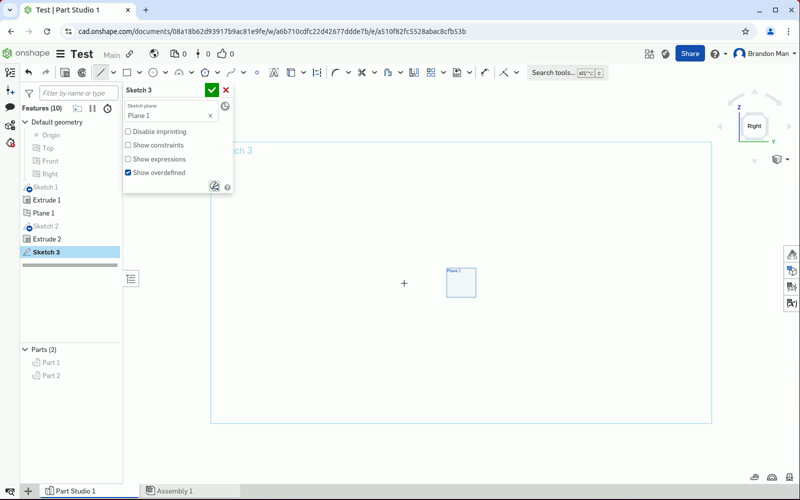
click(404, 282)
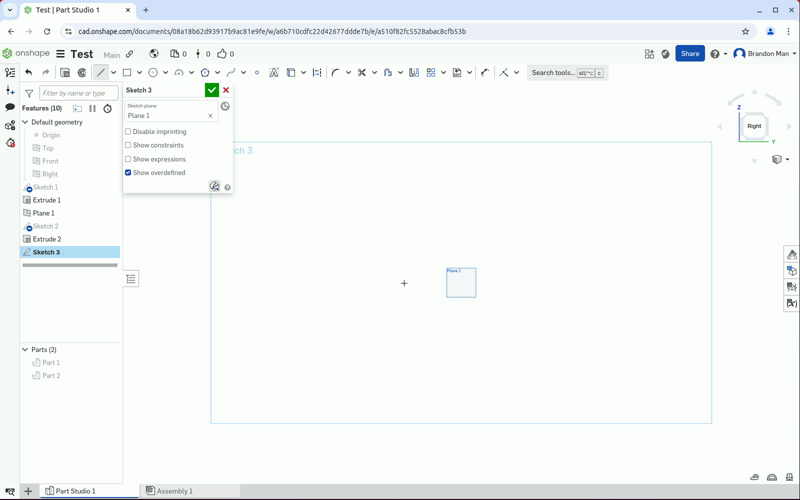
key_up(shift)
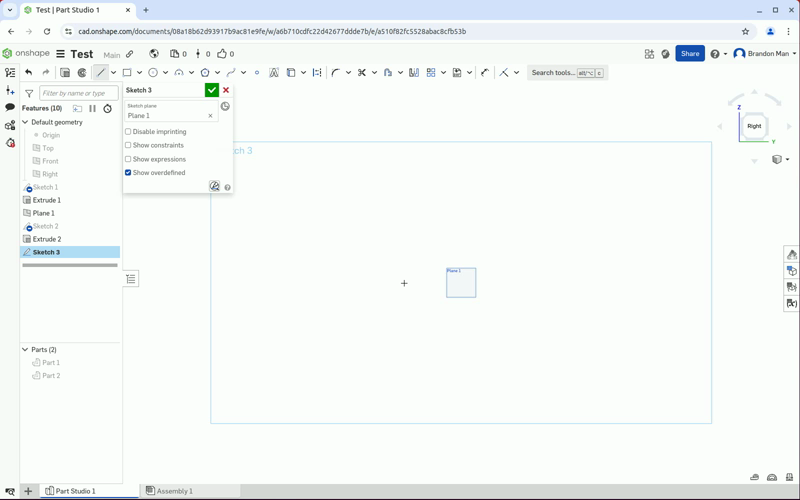
key_down(shift)
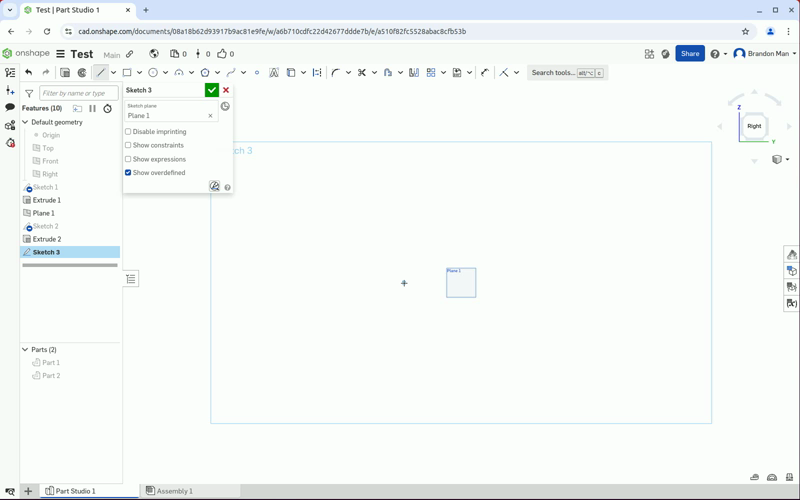
mouse_move(434, 282)
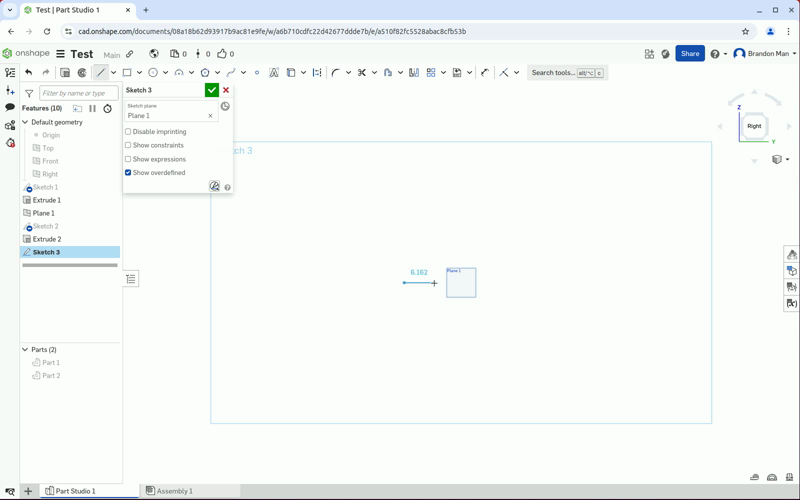
mouse_move(423, 282)
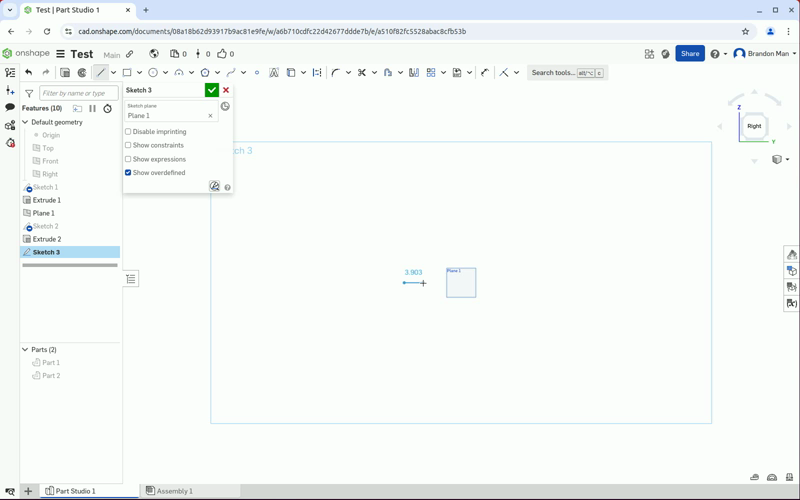
click(423, 282)
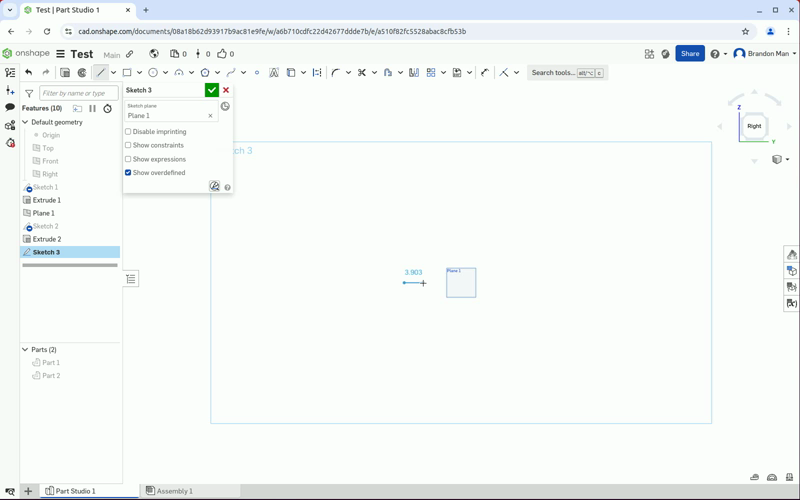
key_up(shift)
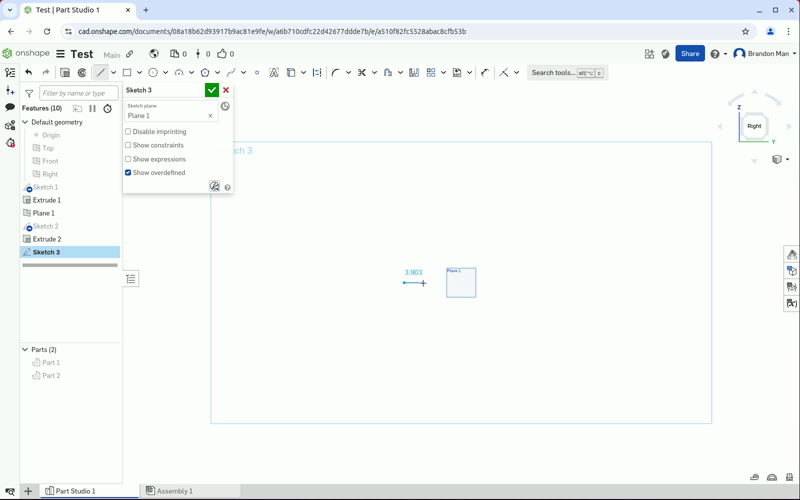
key_down(shift)
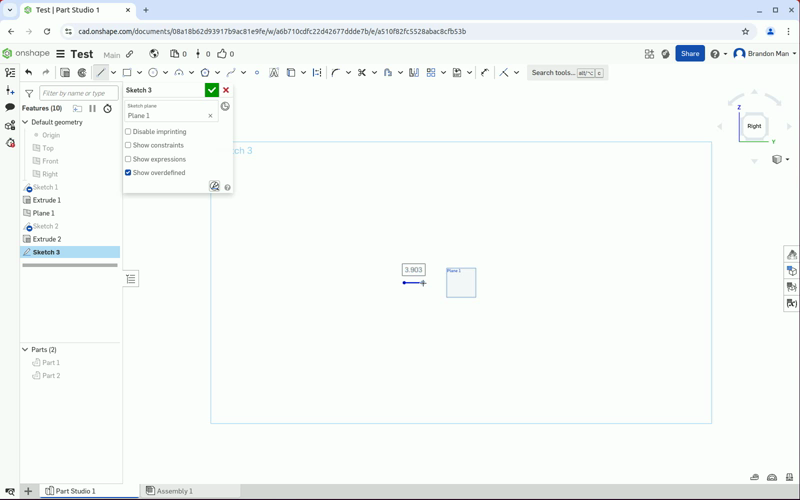
mouse_move(453, 282)
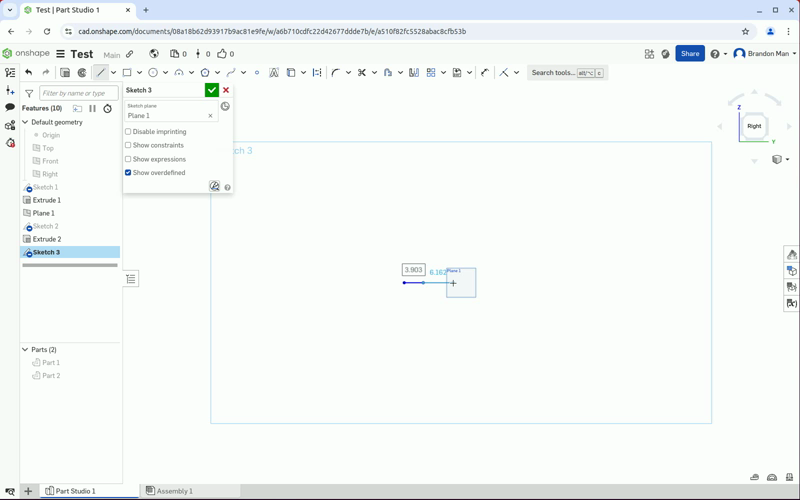
mouse_move(420, 253)
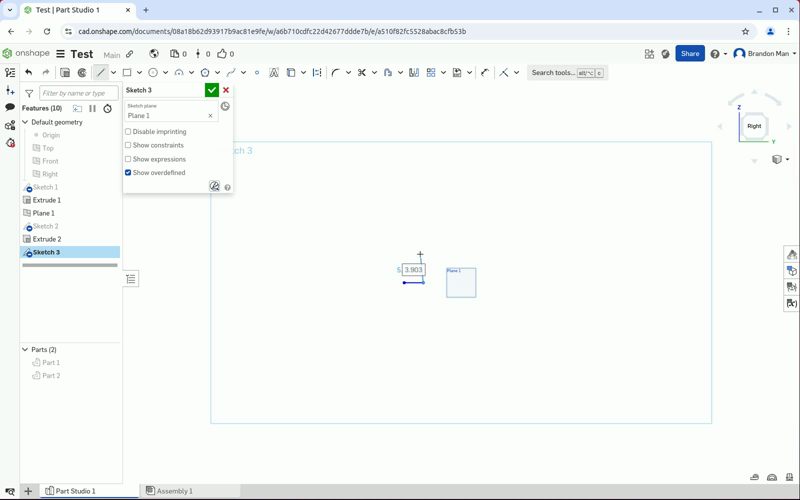
click(420, 253)
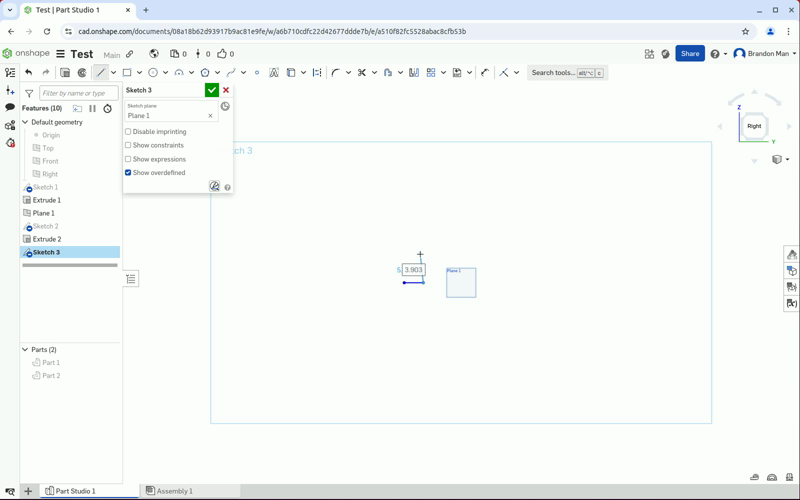
key_up(shift)
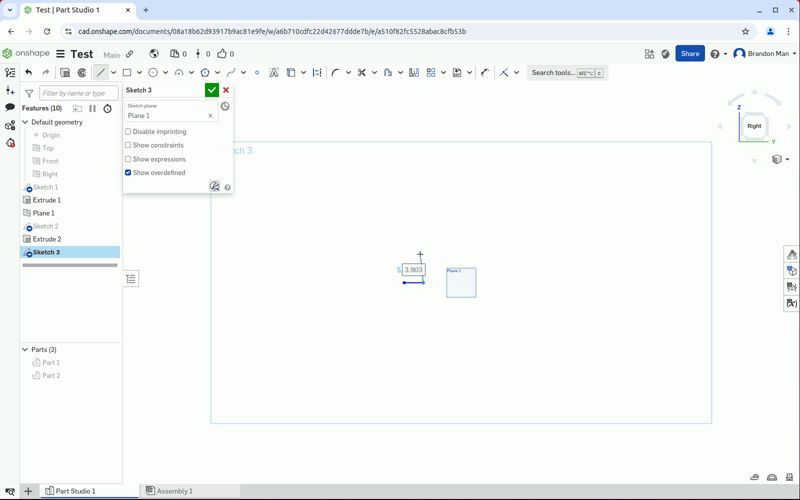
key_down(shift)
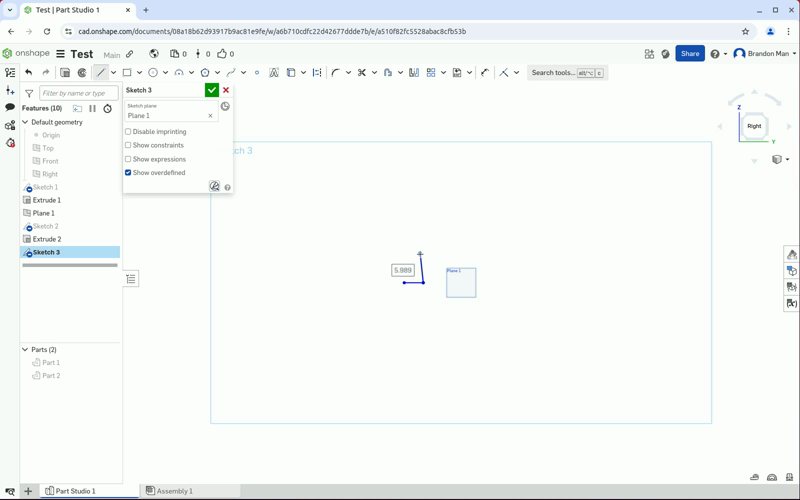
mouse_move(450, 253)
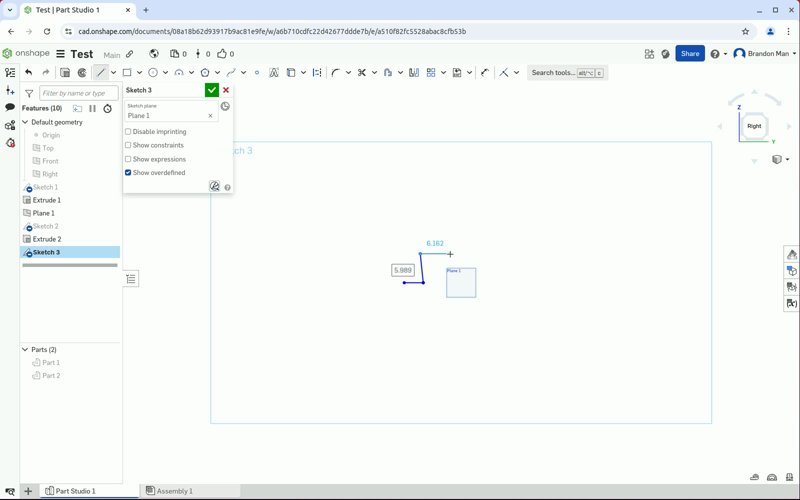
mouse_move(404, 255)
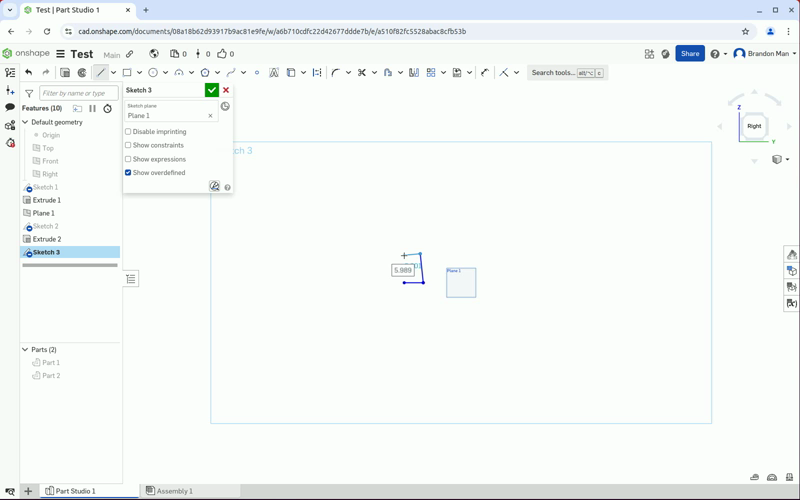
click(404, 255)
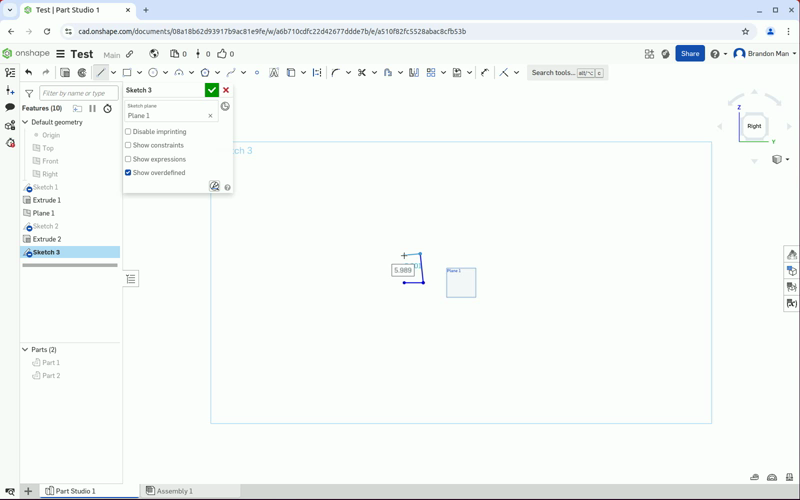
key_up(shift)
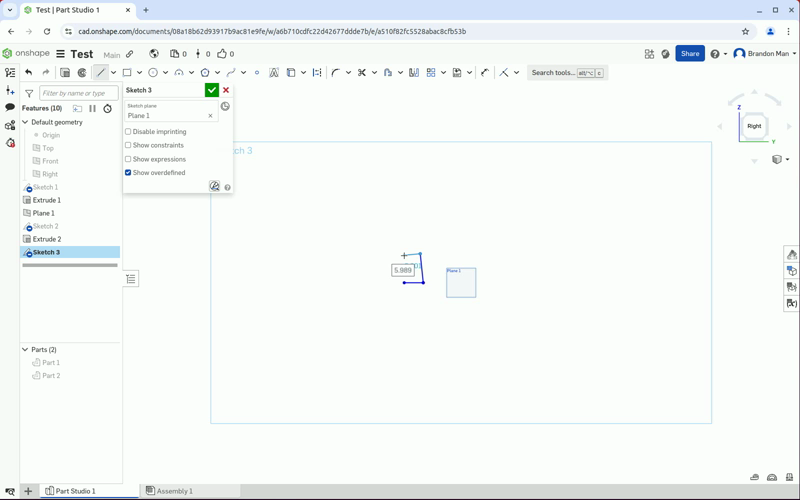
mouse_move(434, 255)
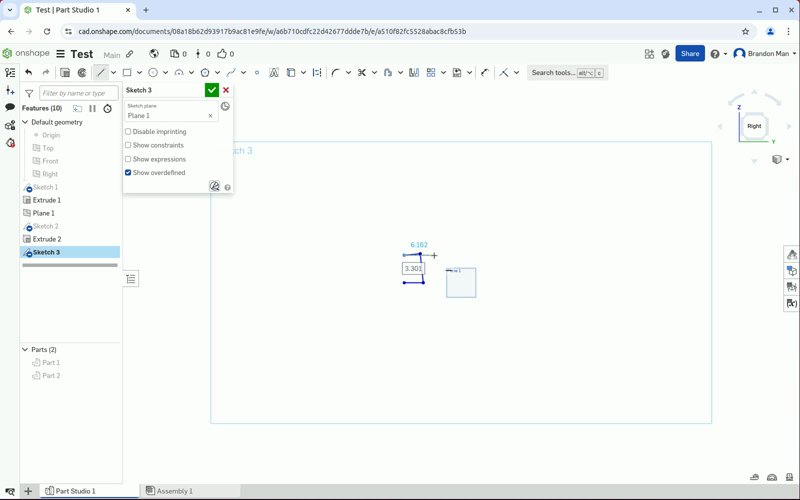
key_down(shift)
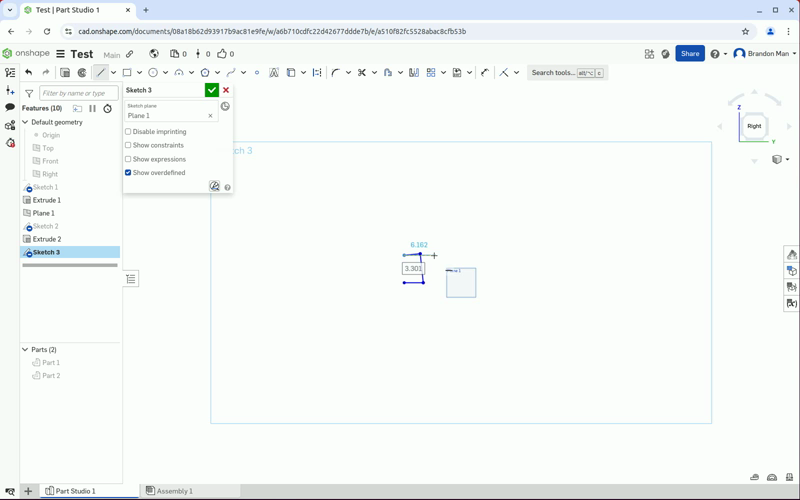
mouse_move(404, 282)
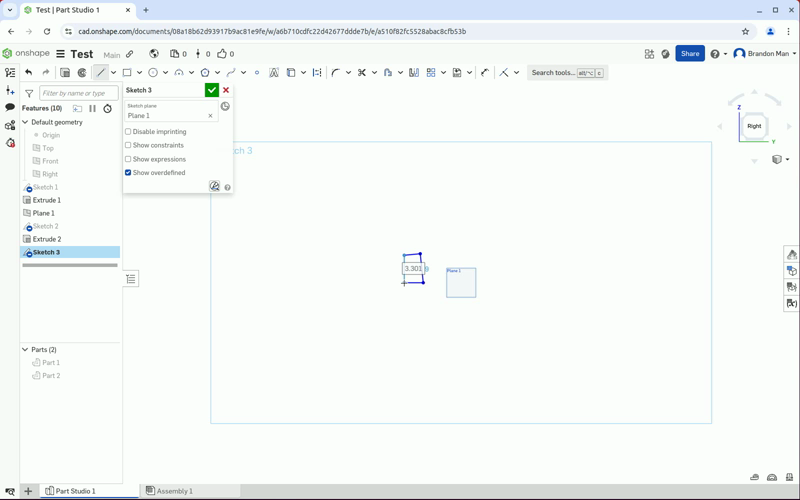
key_up(shift)
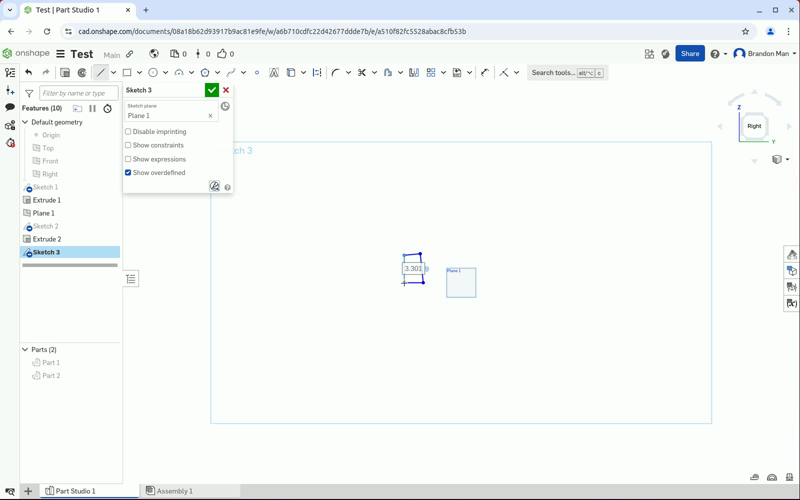
click(404, 282)
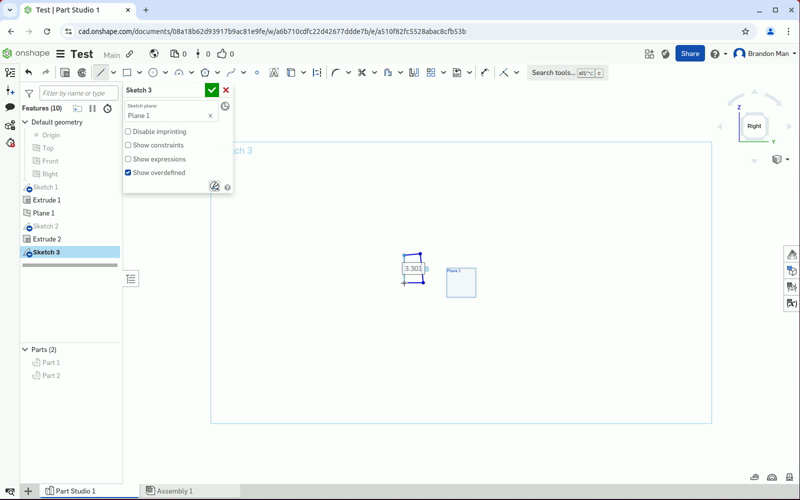
key(esc)
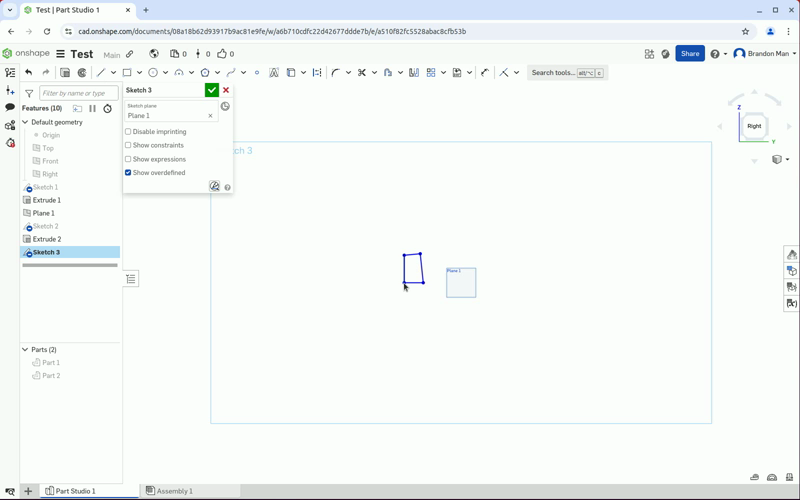
mouse_move(404, 264)
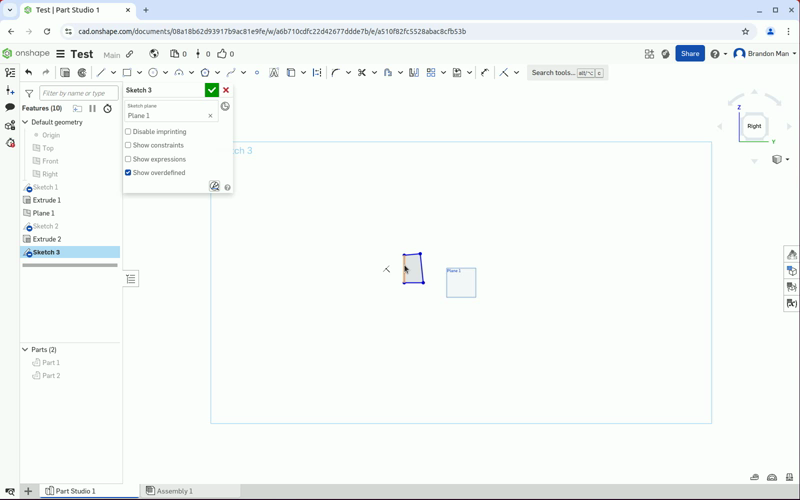
scroll(6)
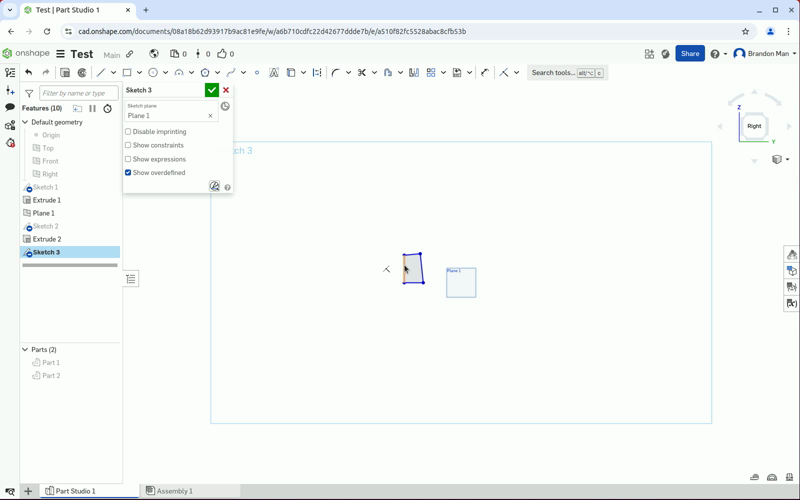
scroll(6)
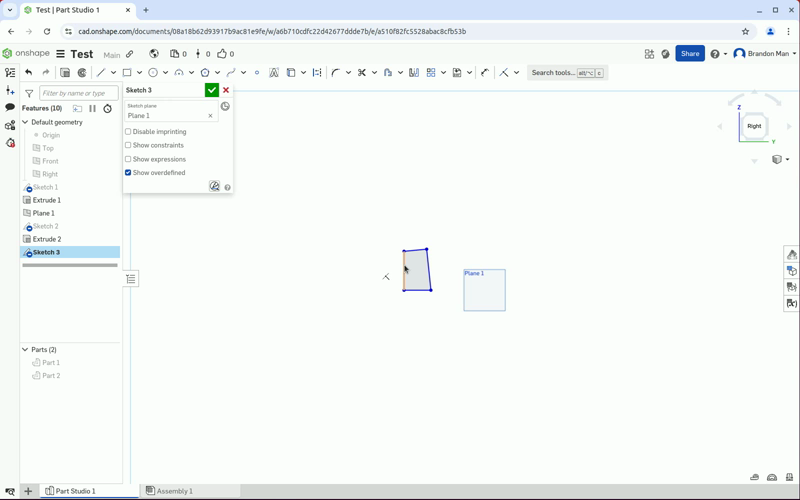
scroll(6)
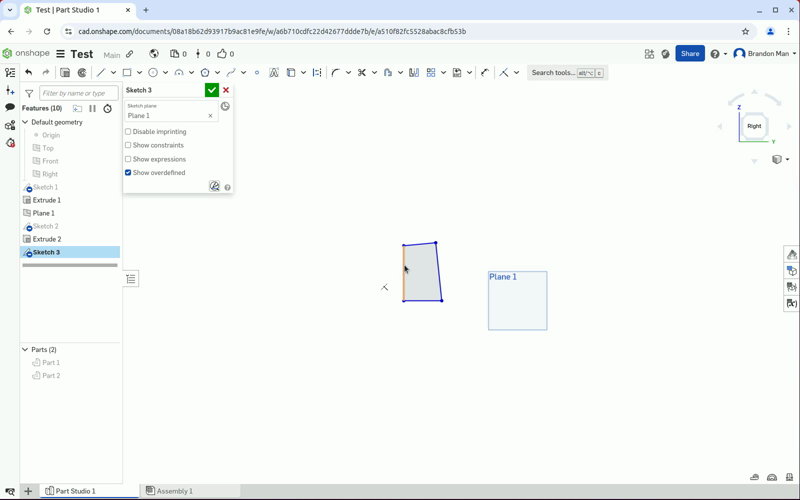
scroll(6)
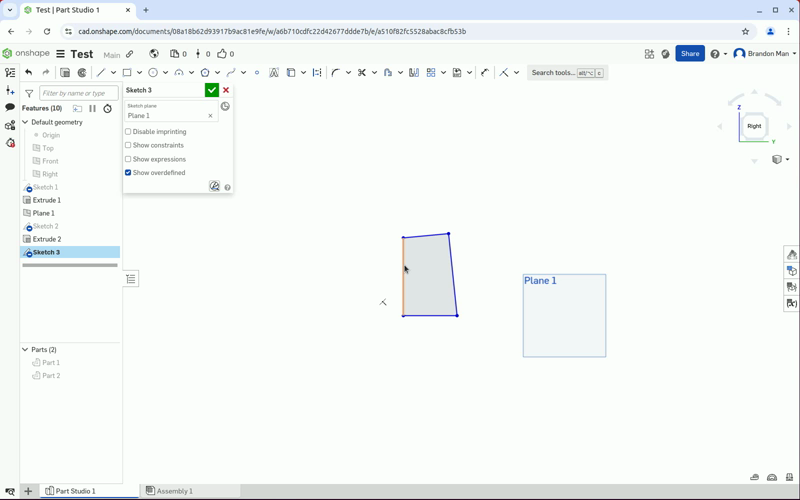
scroll(6)
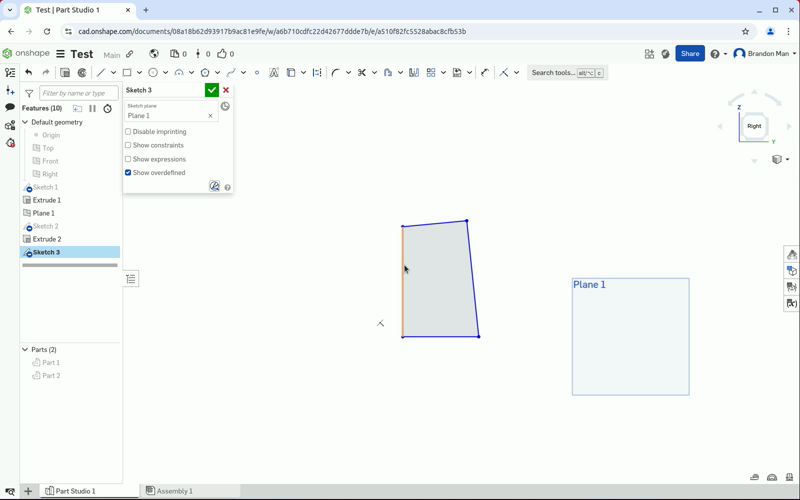
scroll(6)
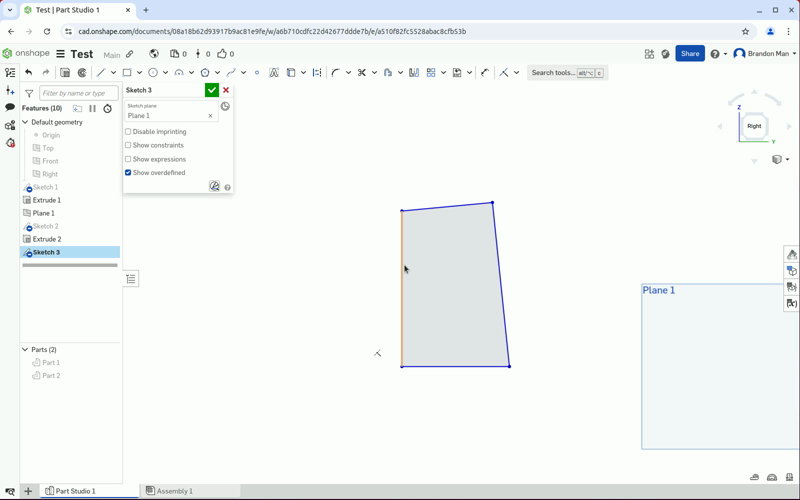
scroll(6)
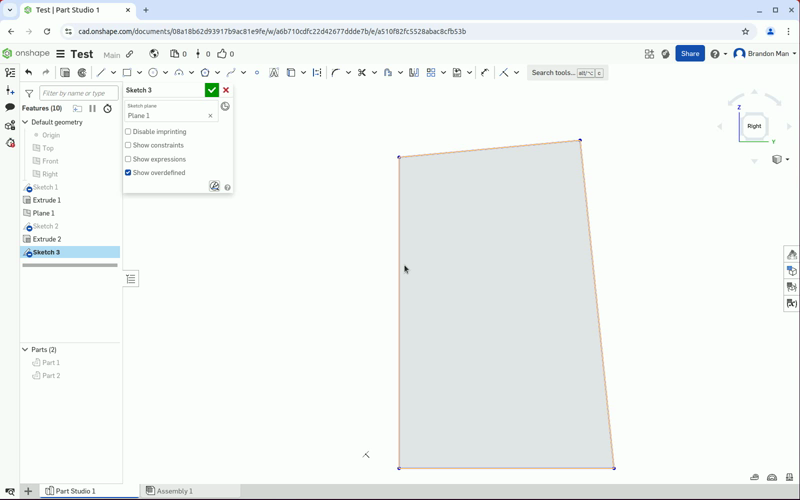
click(404, 264)
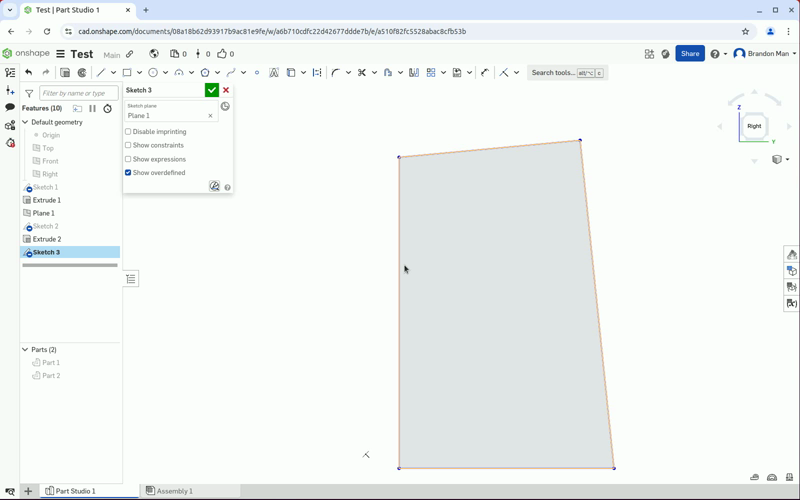
scroll(-6)
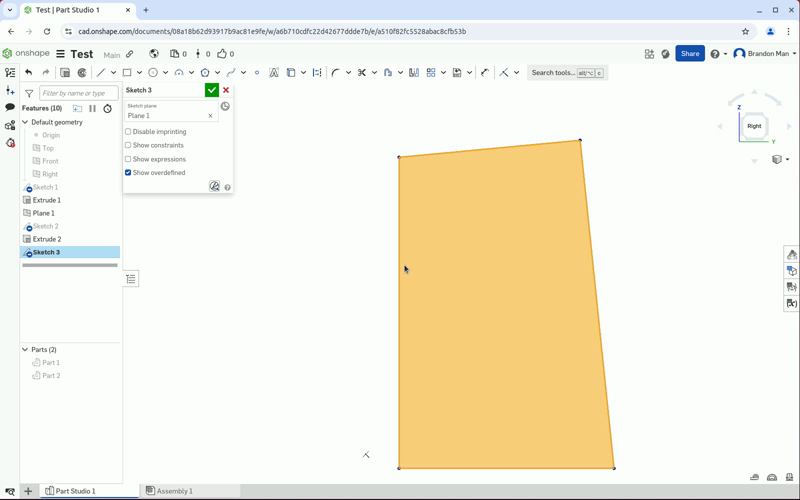
scroll(-6)
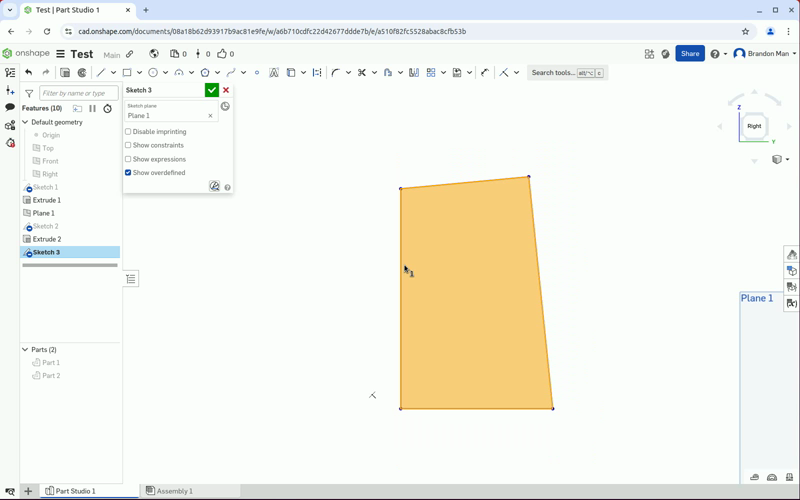
scroll(-6)
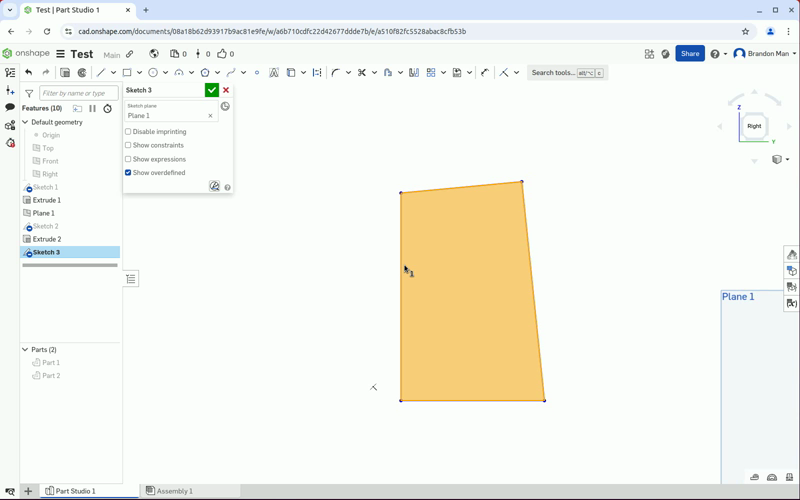
scroll(-6)
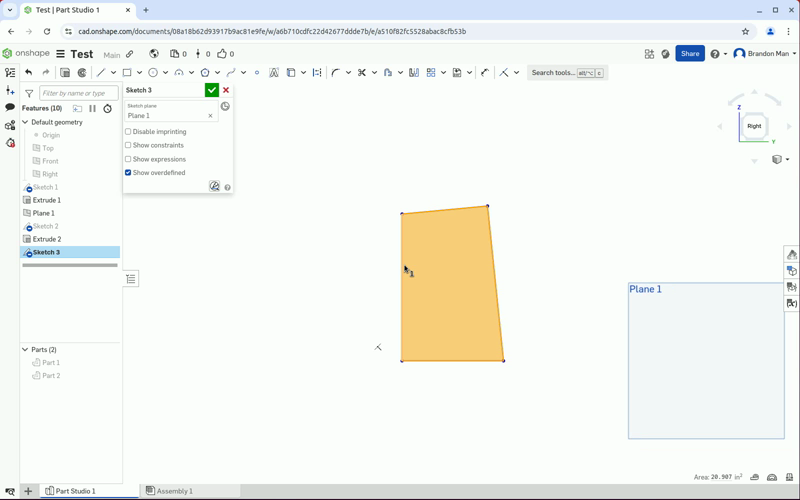
scroll(-6)
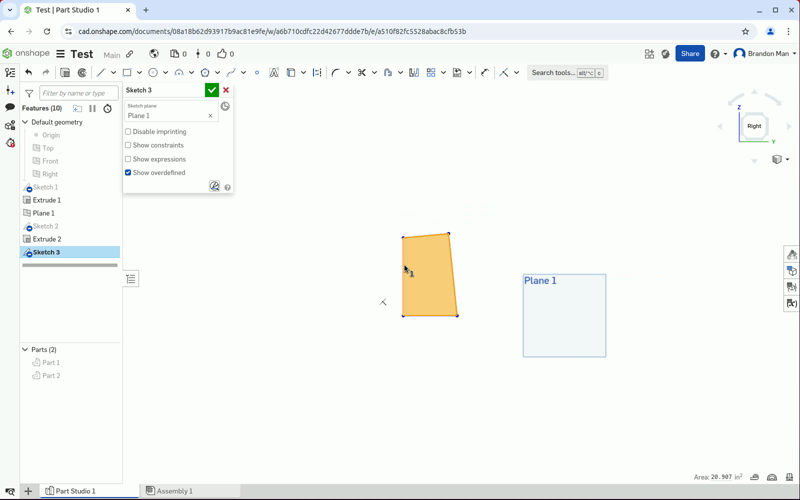
scroll(-6)
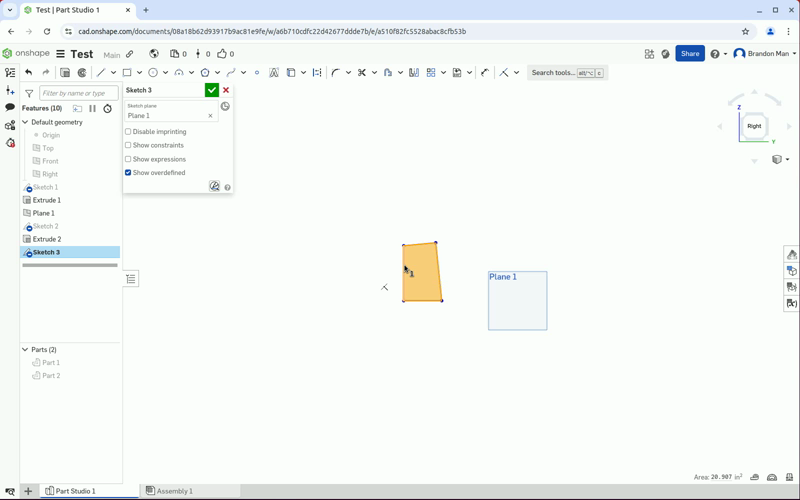
scroll(-6)
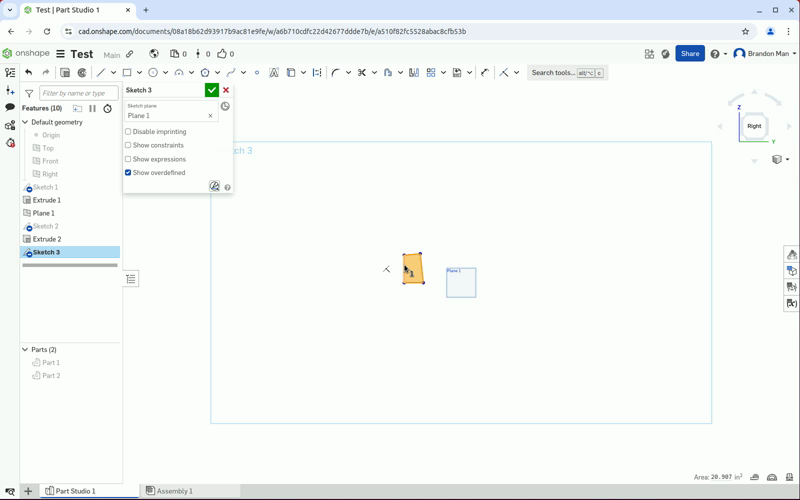
mouse_move(73, 352)
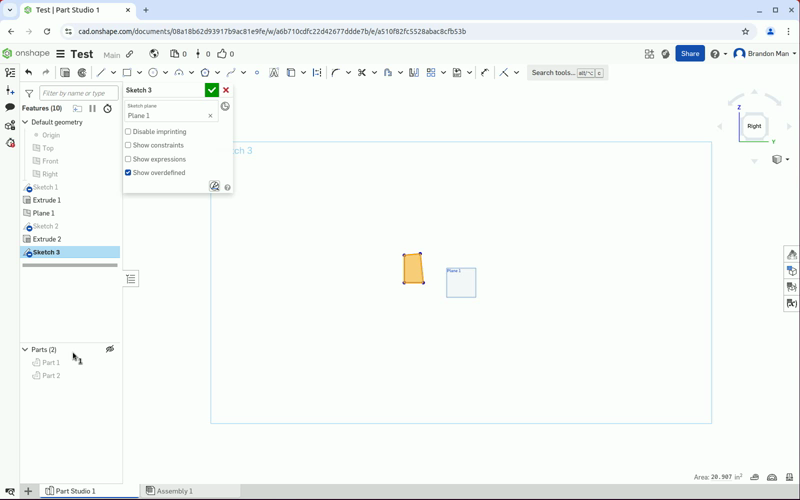
key(shift+y)
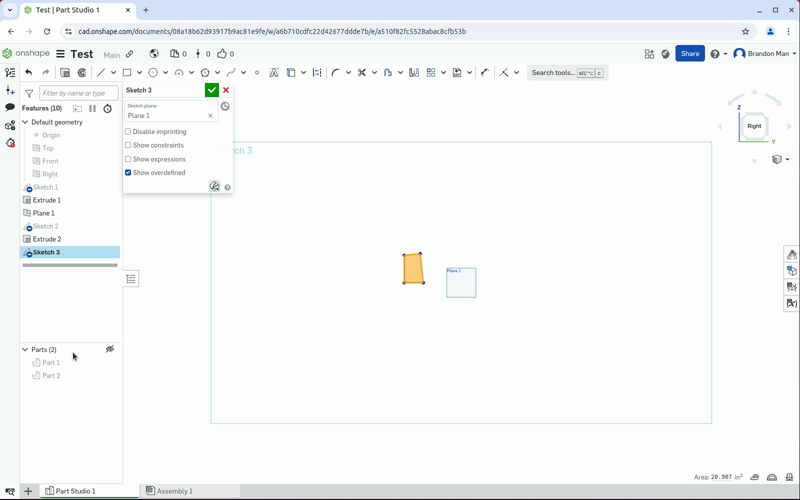
key(shift+e)
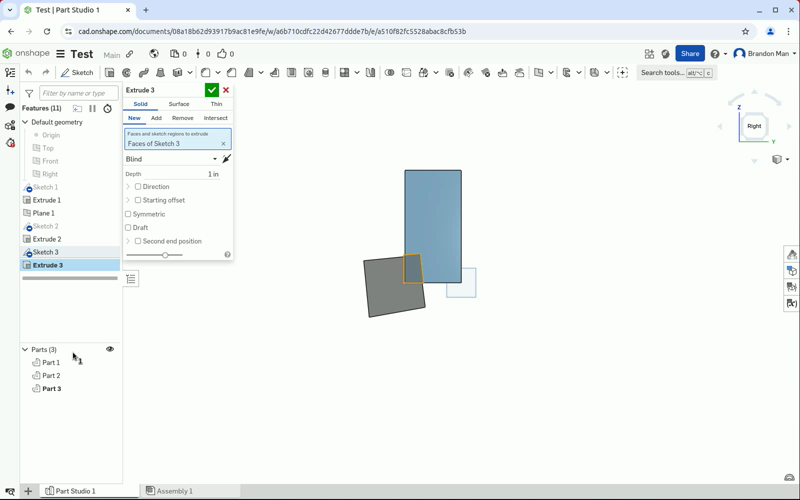
mouse_move(143, 106)
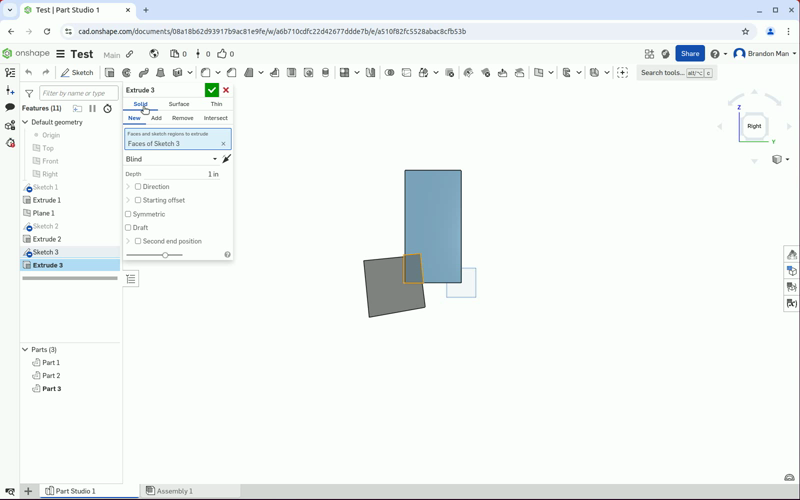
click(143, 106)
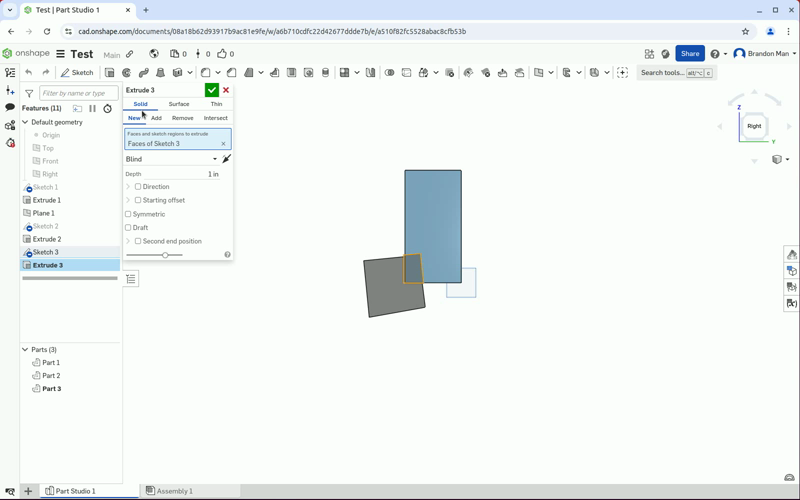
mouse_move(137, 120)
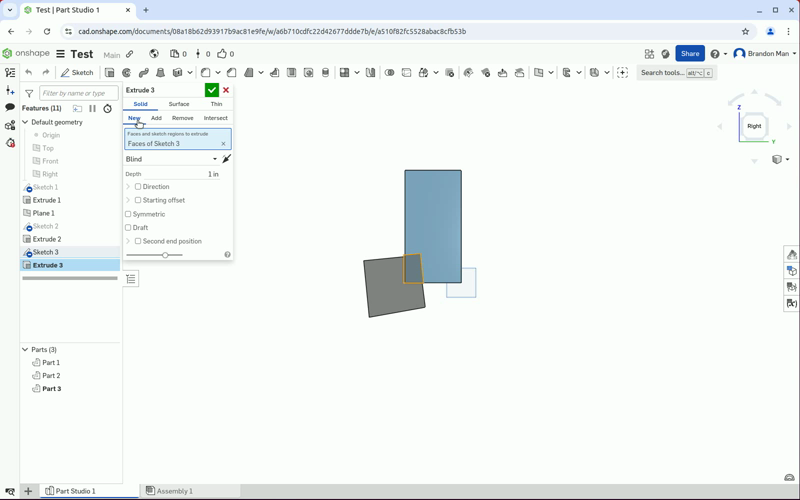
click(137, 120)
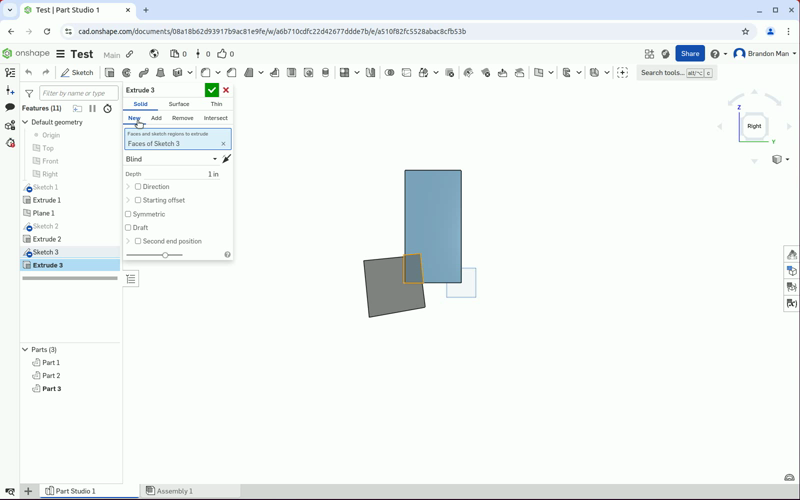
key(tab, 4)
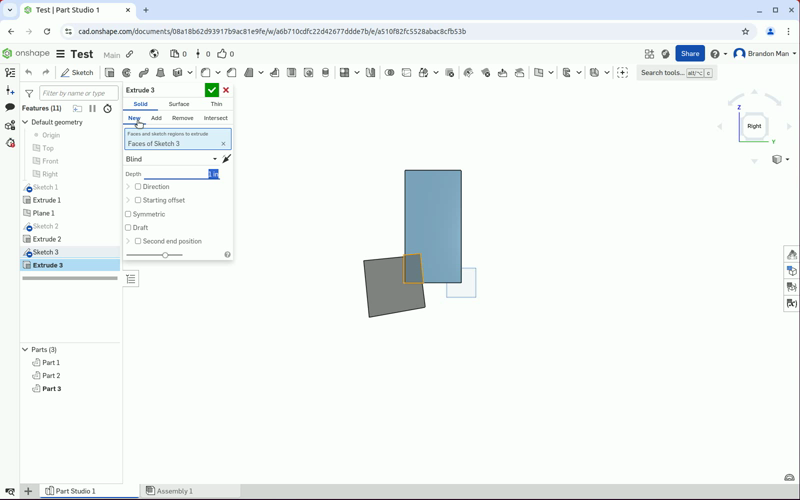
text(5.777)
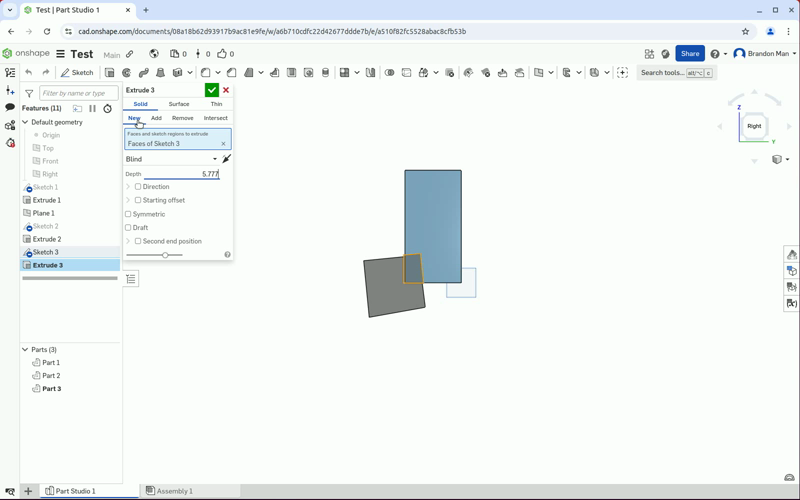
key(enter)
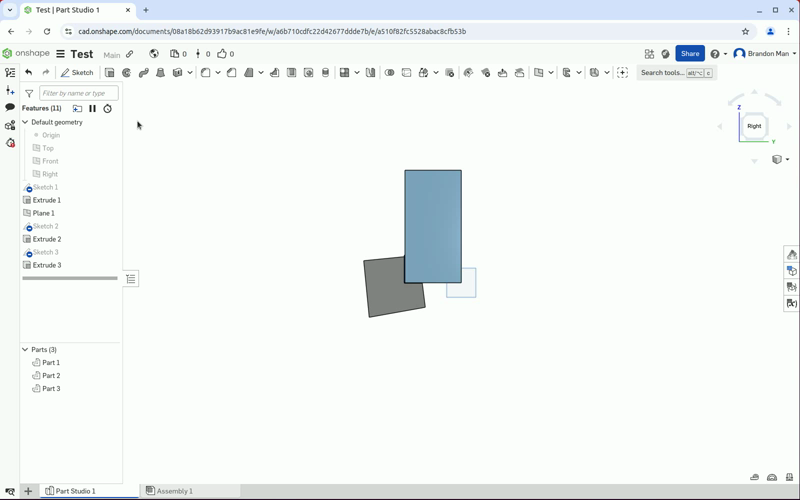
key(shift+h)
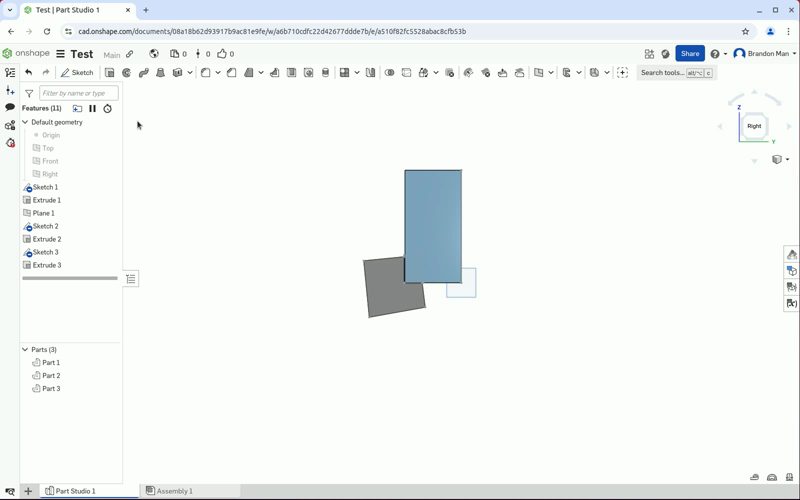
key(shift+h)
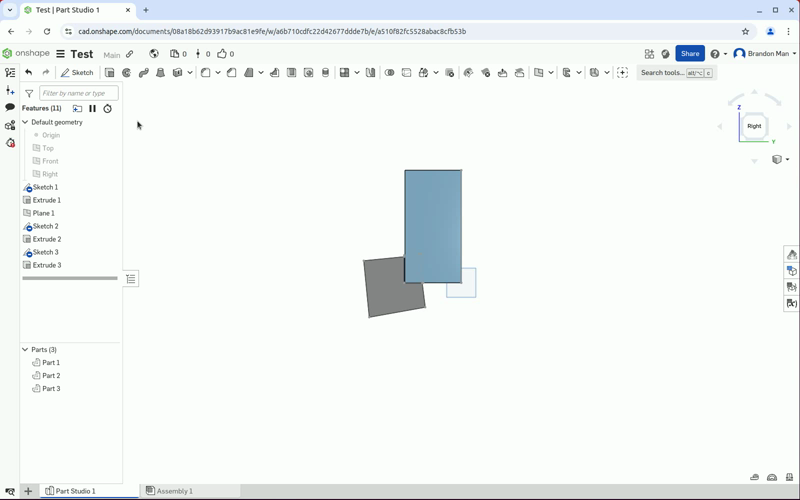
key(shift+7)
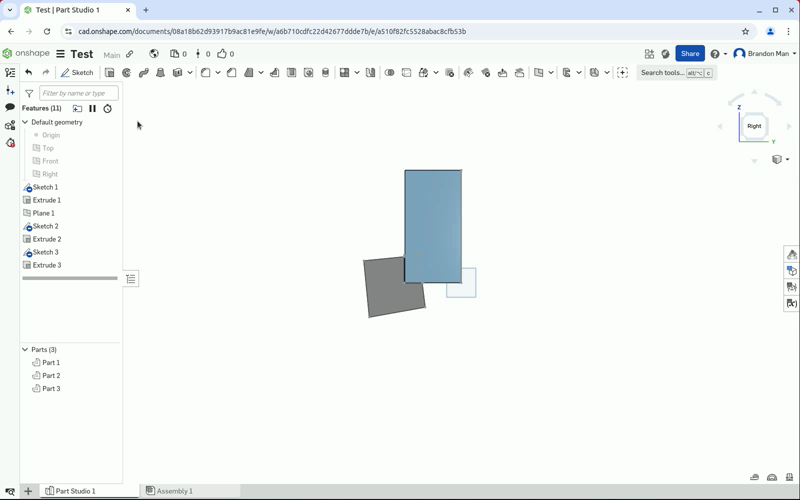
key(right, 2)
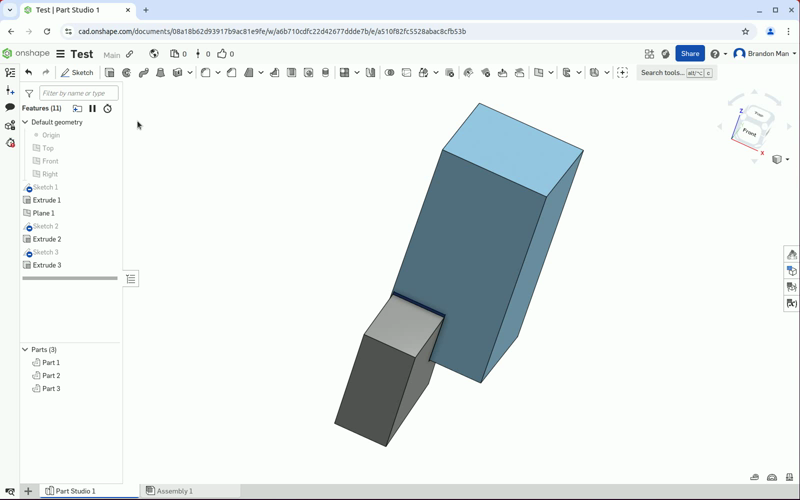
key(down, 2)
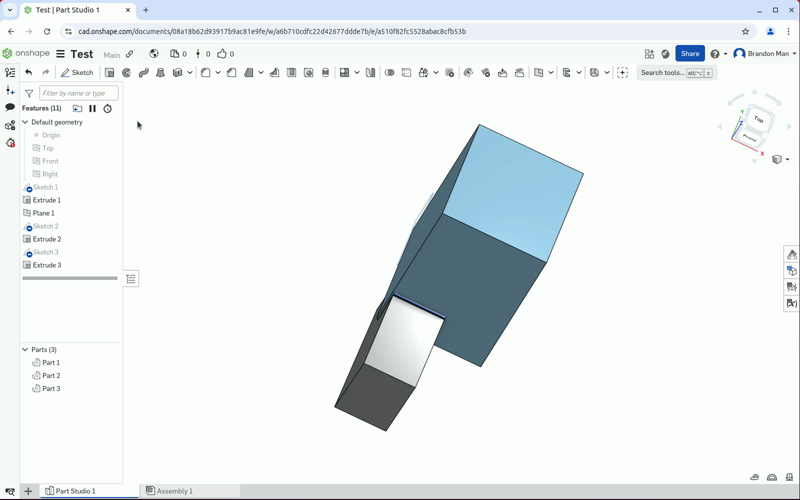
key(up, 2)
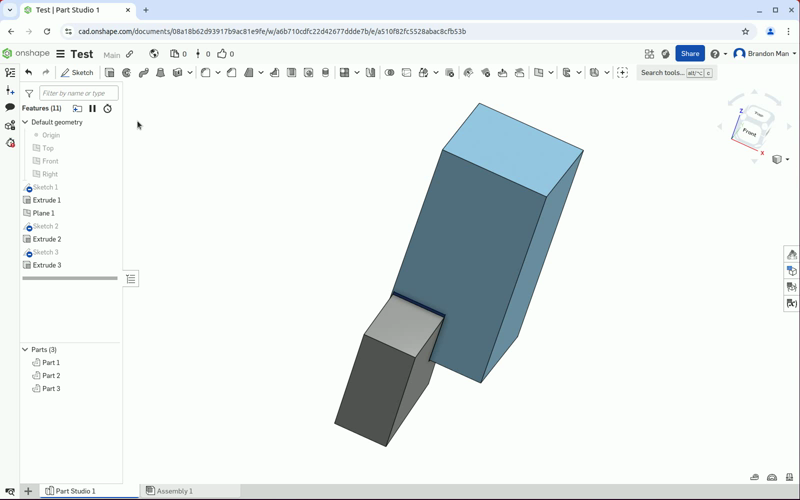
key(left, 2)
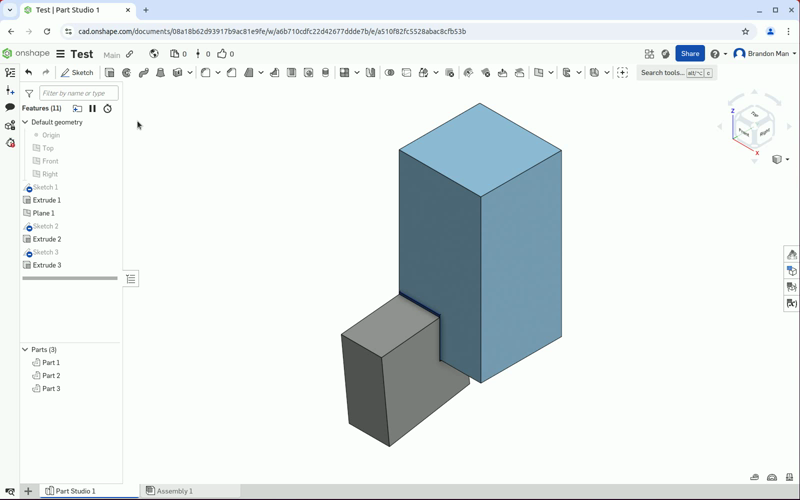
mouse_move(73, 189)
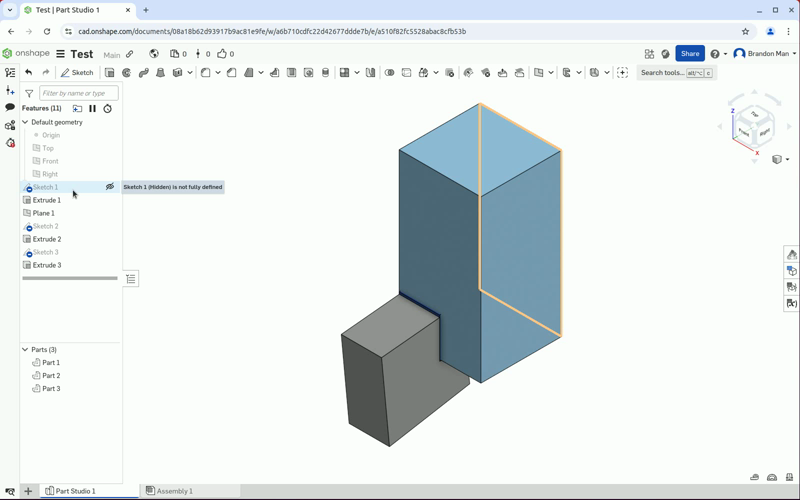
click(73, 189)